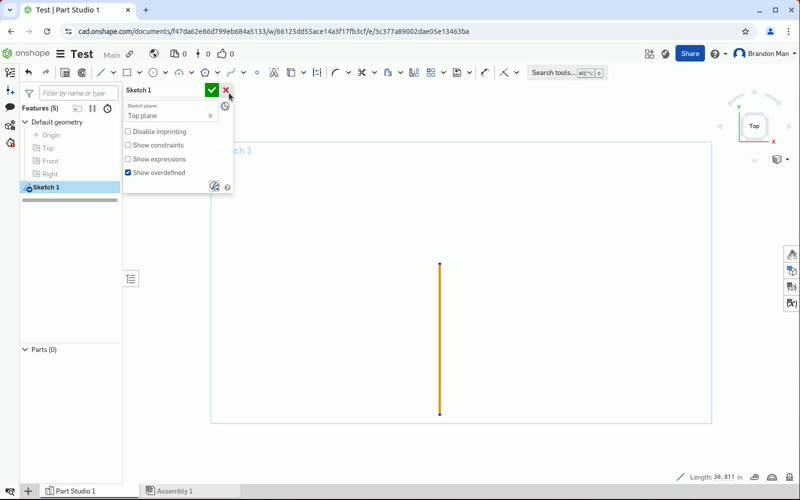
key(shift+h)
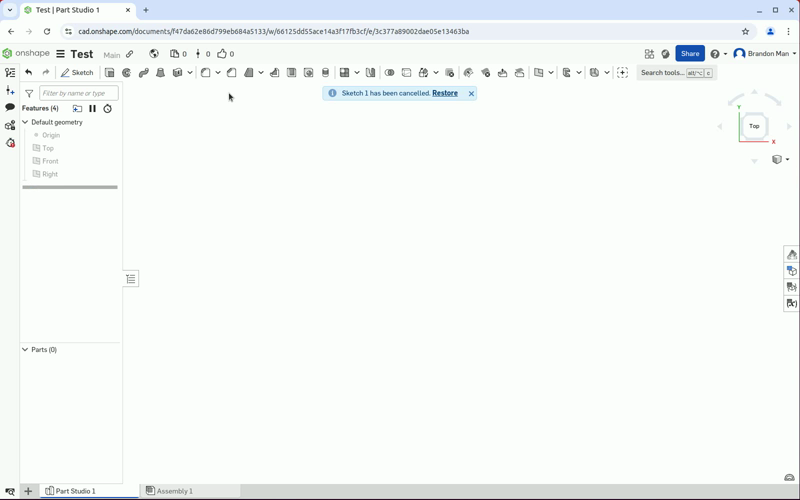
mouse_move(73, 352)
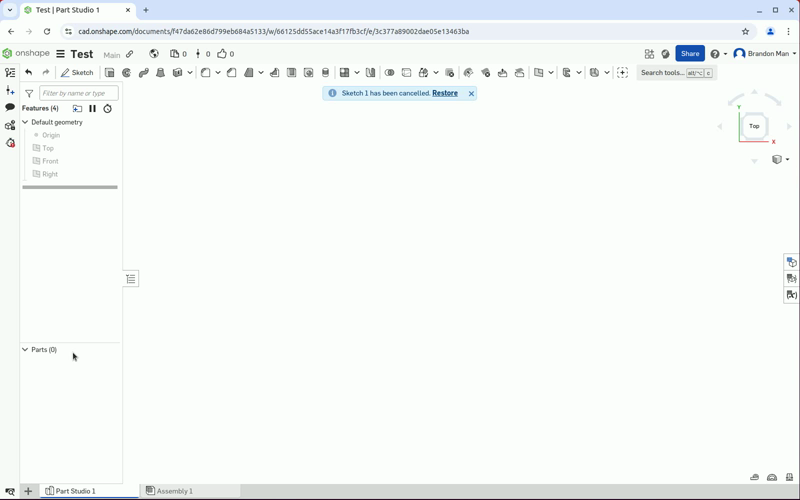
key(y)
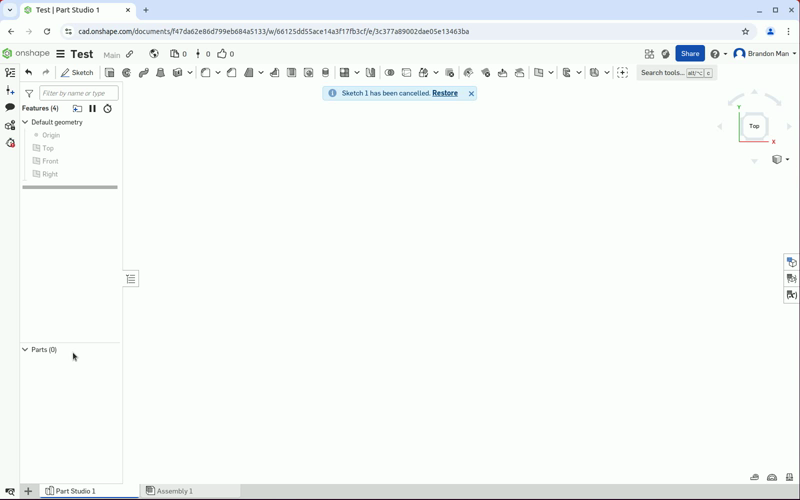
key(shift+p)
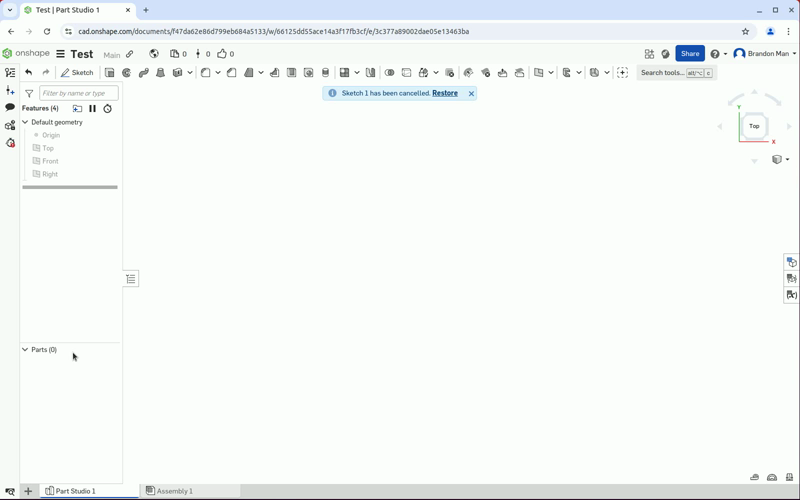
key(space)
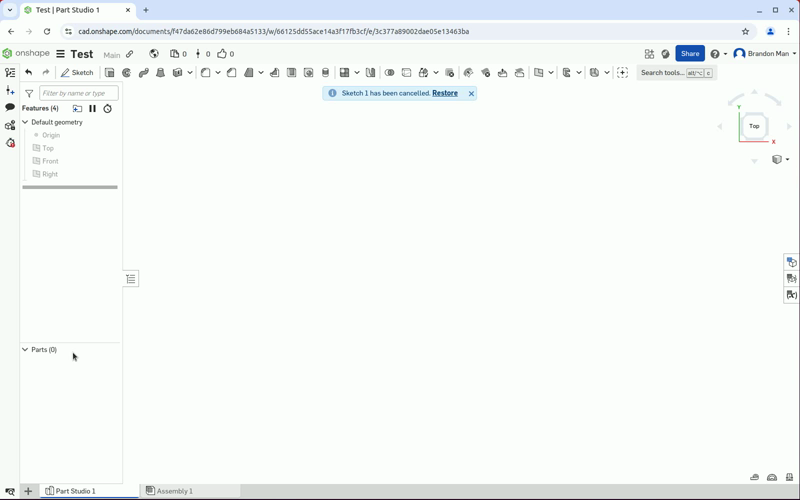
key_down(shift)
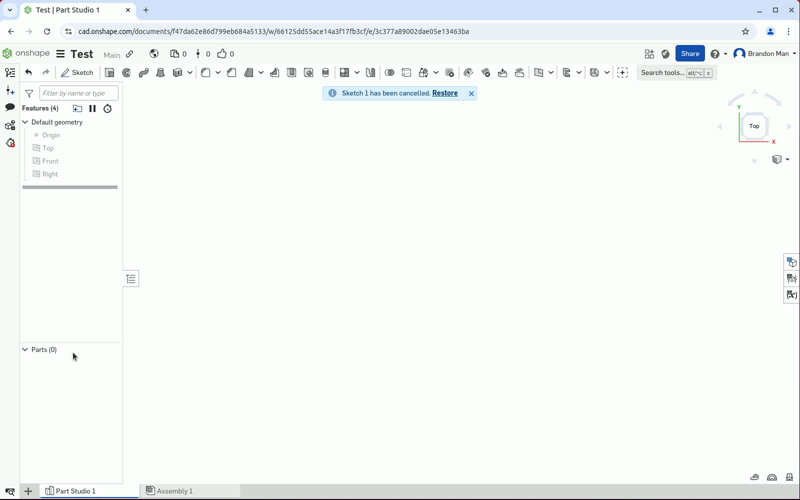
key(up)
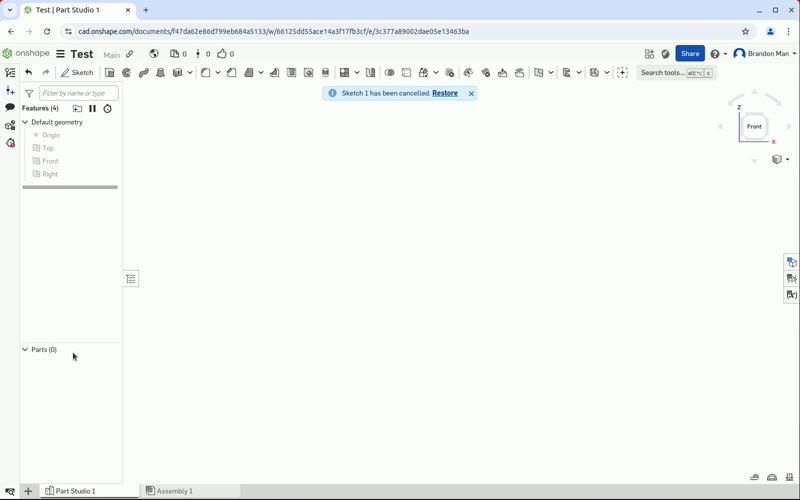
key_up(shift)
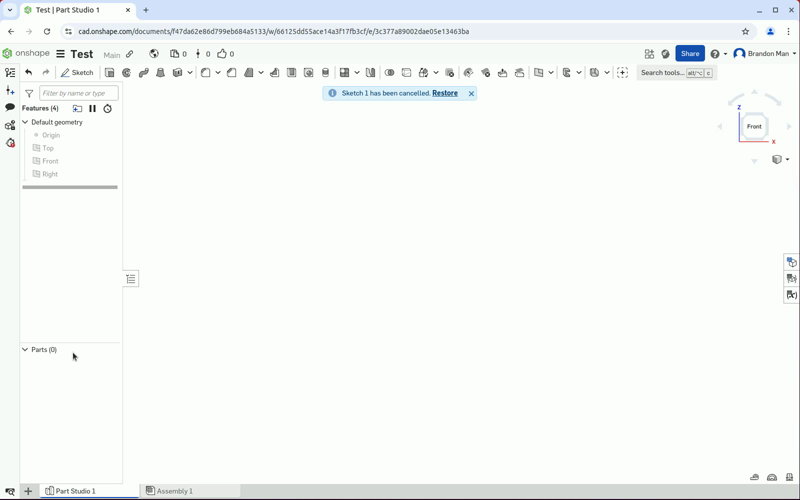
mouse_move(73, 352)
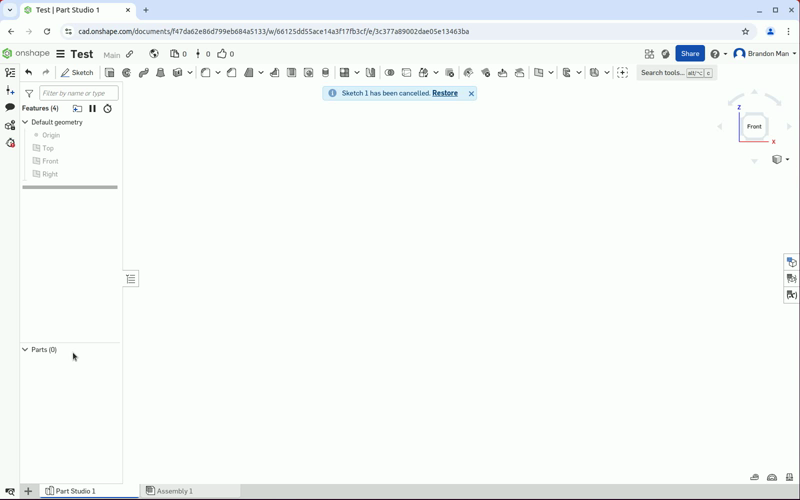
key(shift+y)
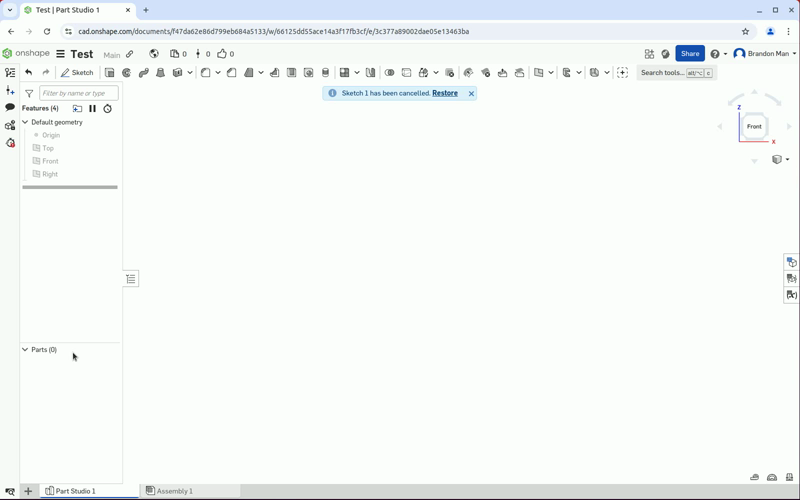
key(shift+s)
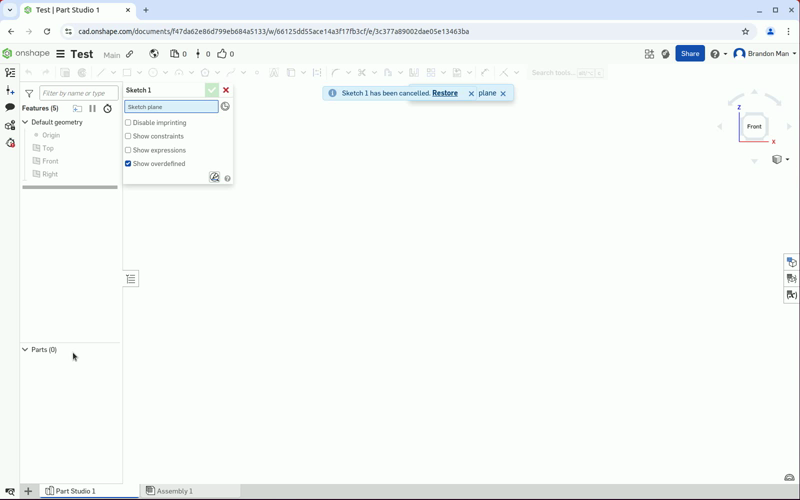
mouse_move(73, 163)
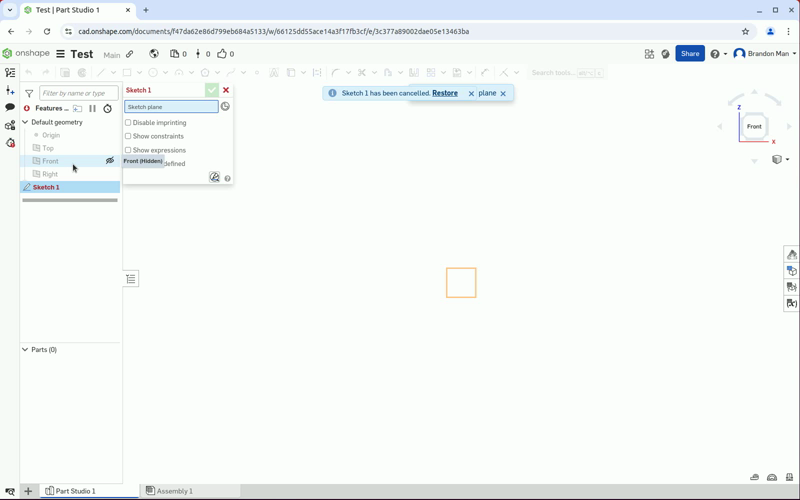
click(73, 163)
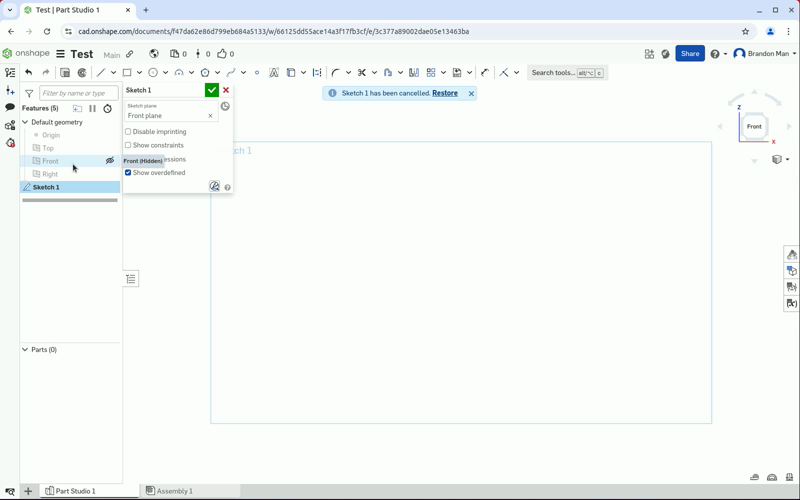
mouse_move(73, 352)
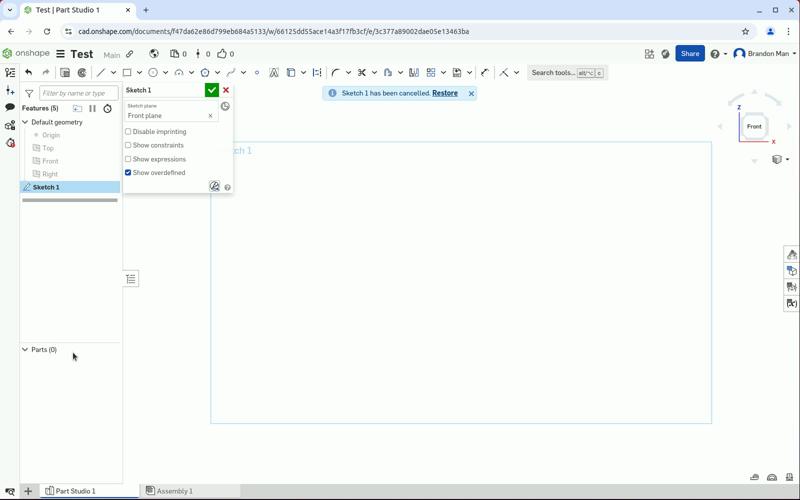
key(y)
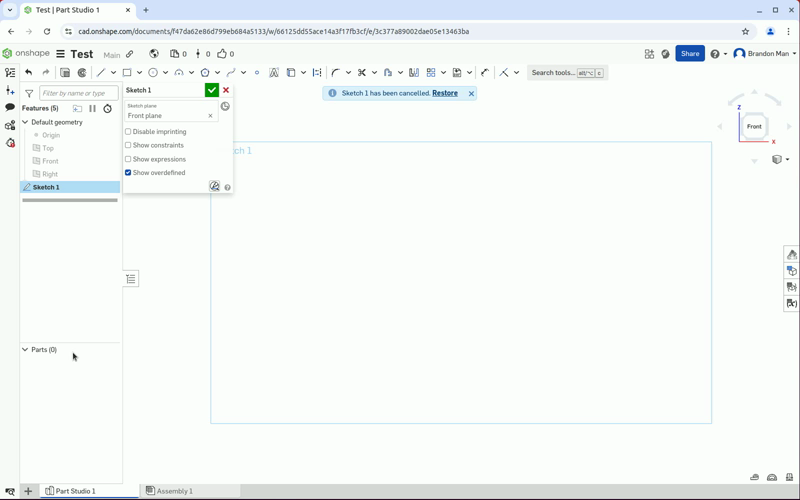
key(l)
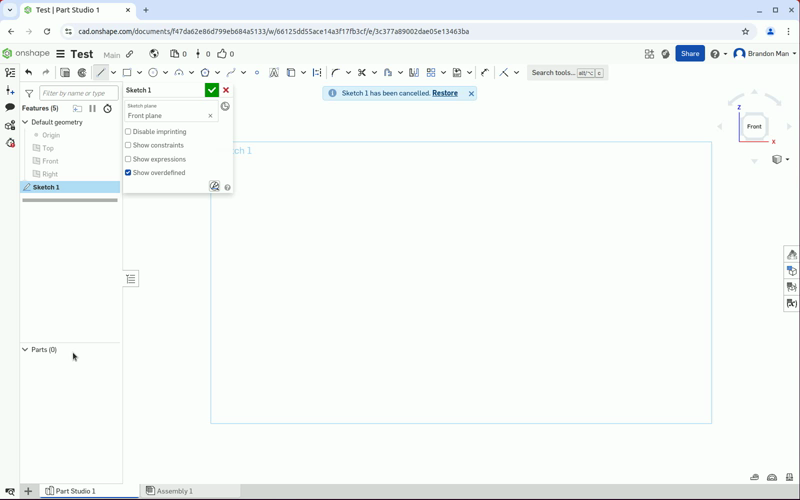
key_down(shift)
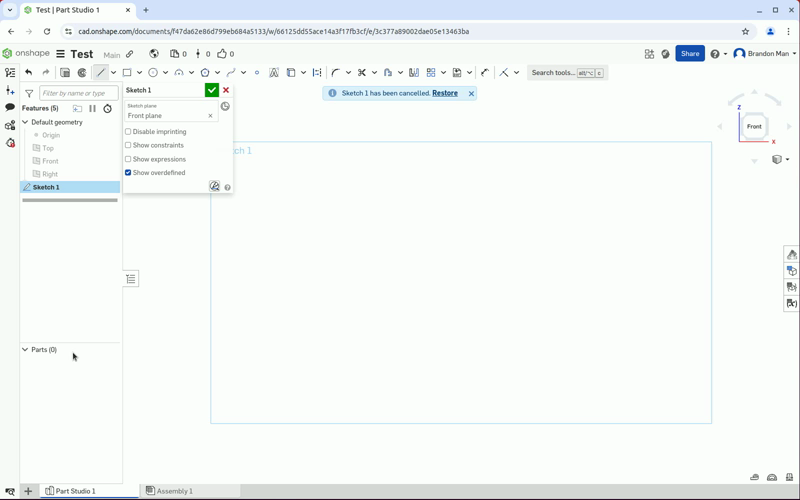
mouse_move(399, 282)
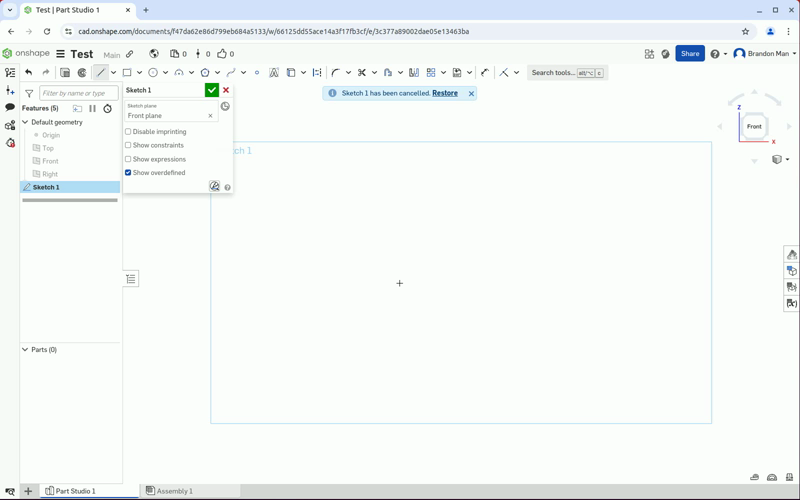
click(399, 282)
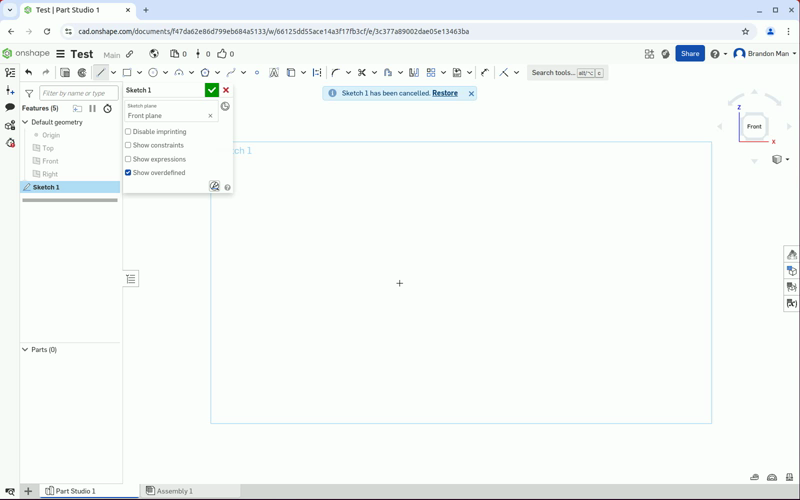
key_up(shift)
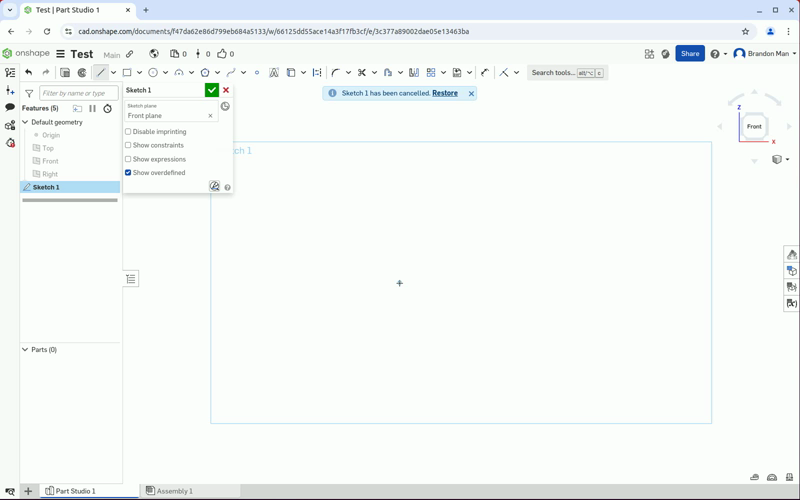
key_down(shift)
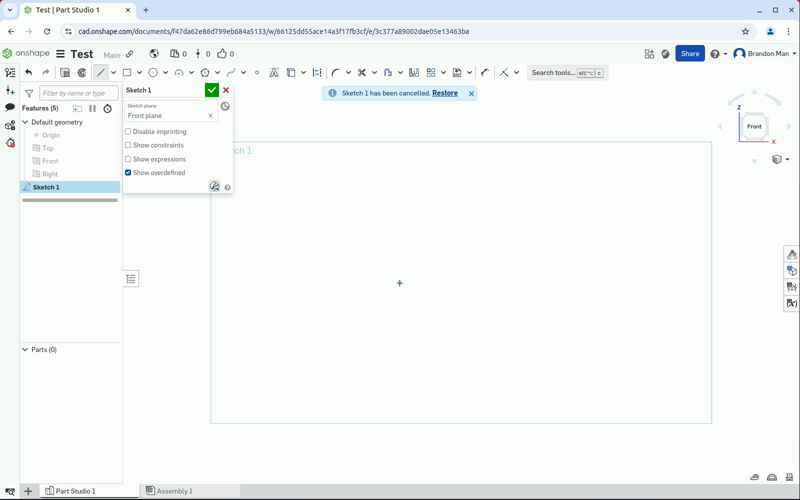
mouse_move(460, 282)
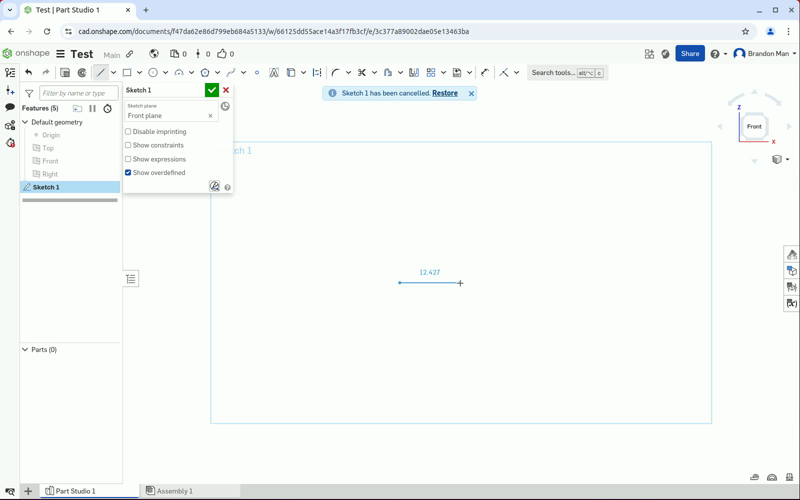
click(460, 282)
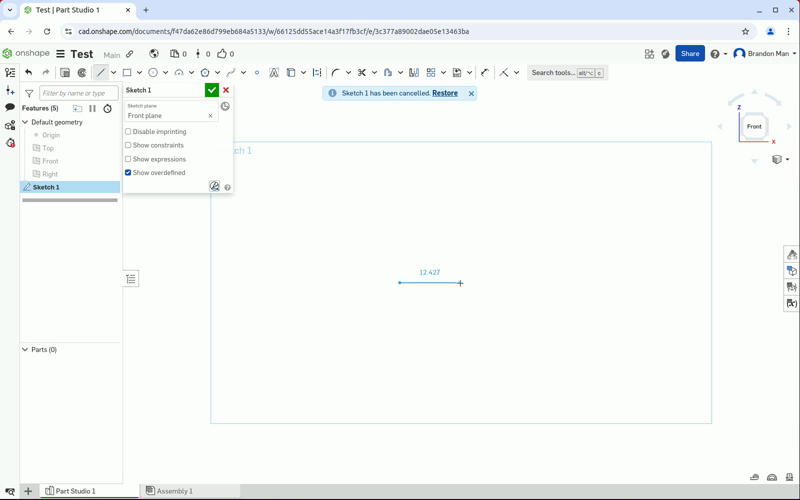
key_up(shift)
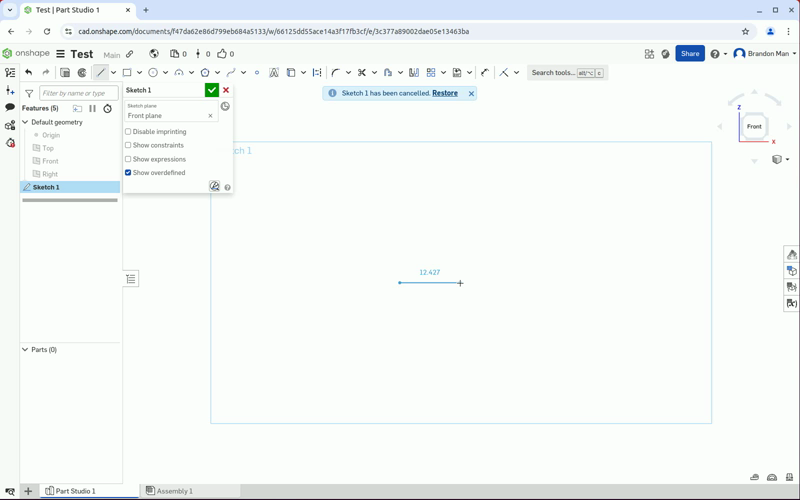
key_down(shift)
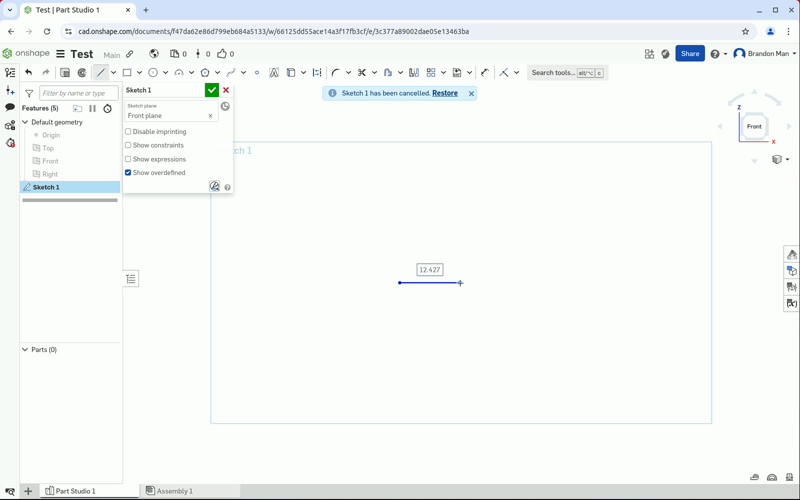
mouse_move(460, 170)
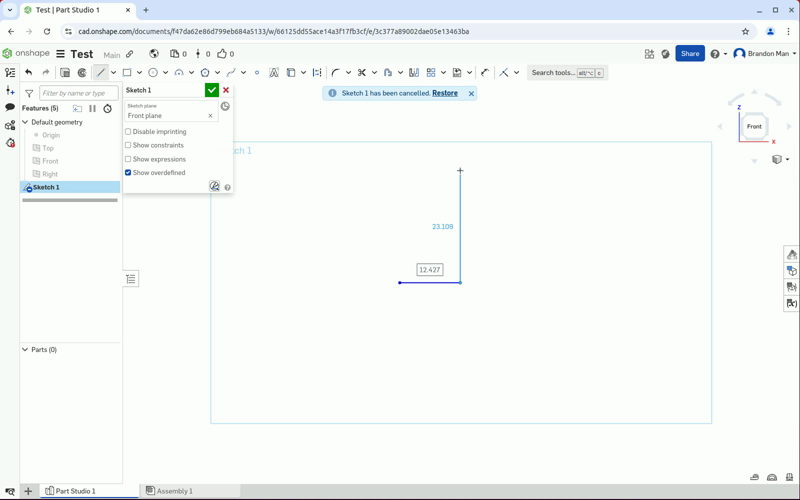
click(460, 170)
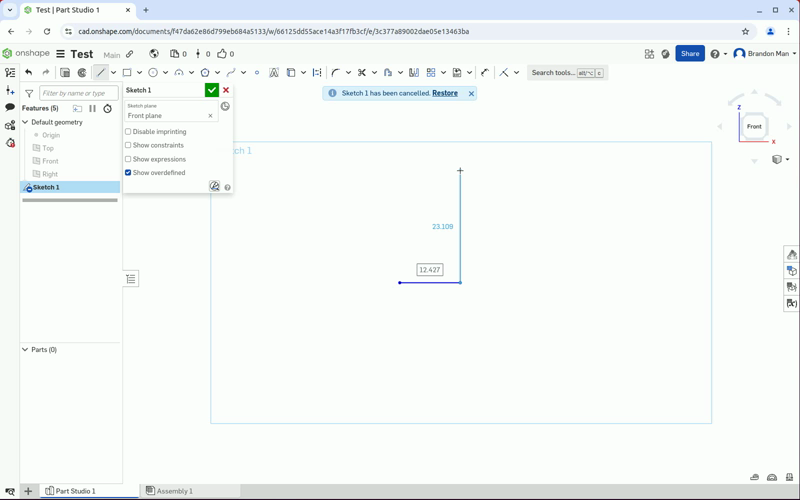
key_up(shift)
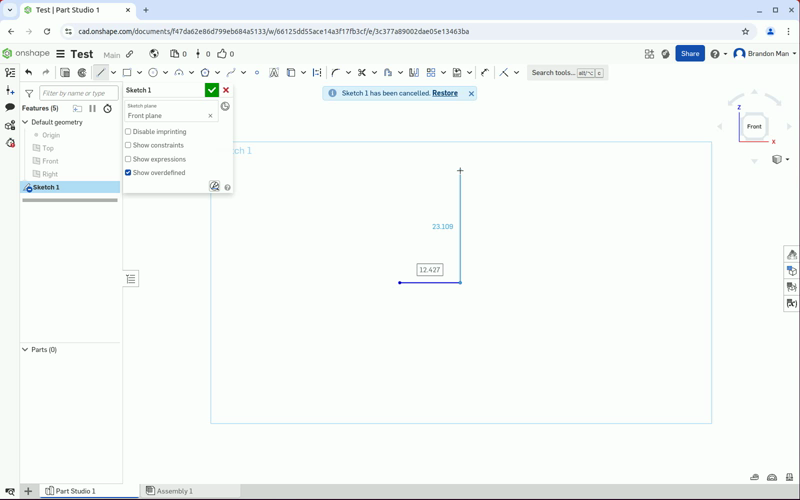
key_down(shift)
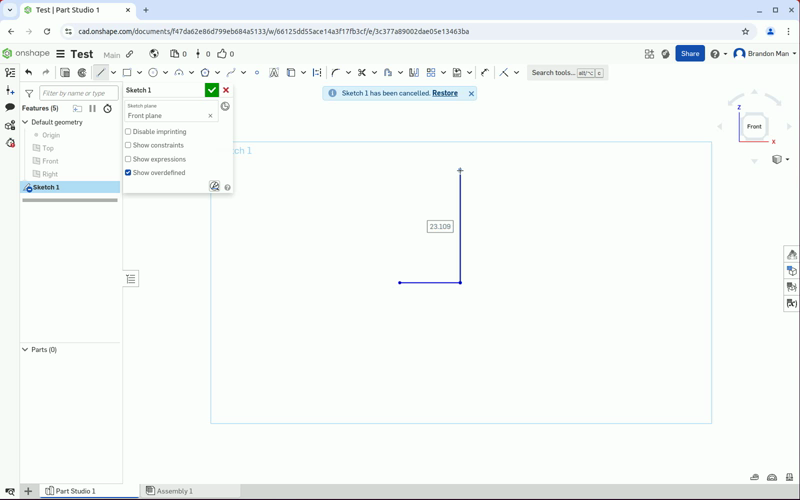
mouse_move(399, 170)
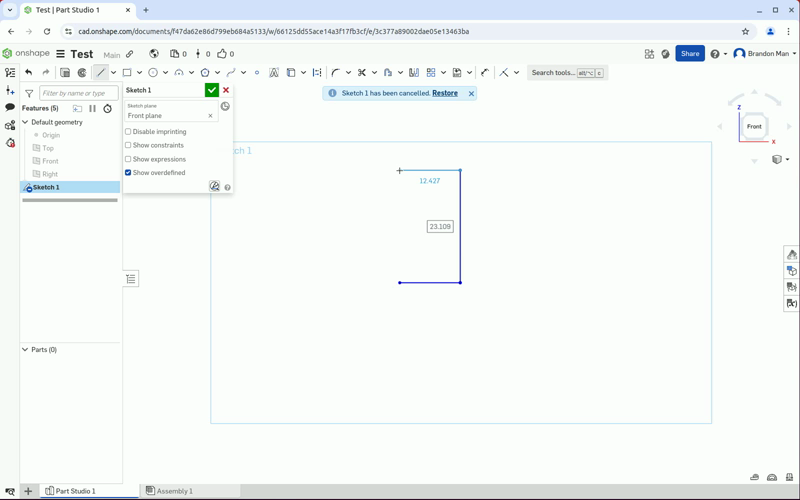
click(399, 170)
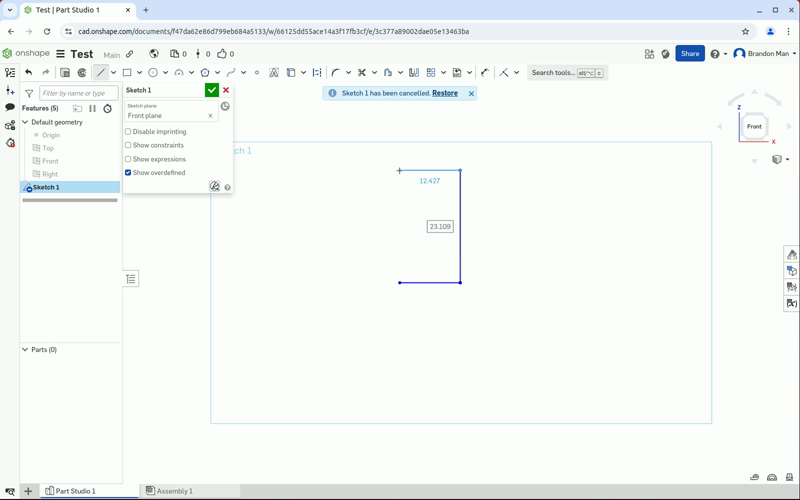
key_up(shift)
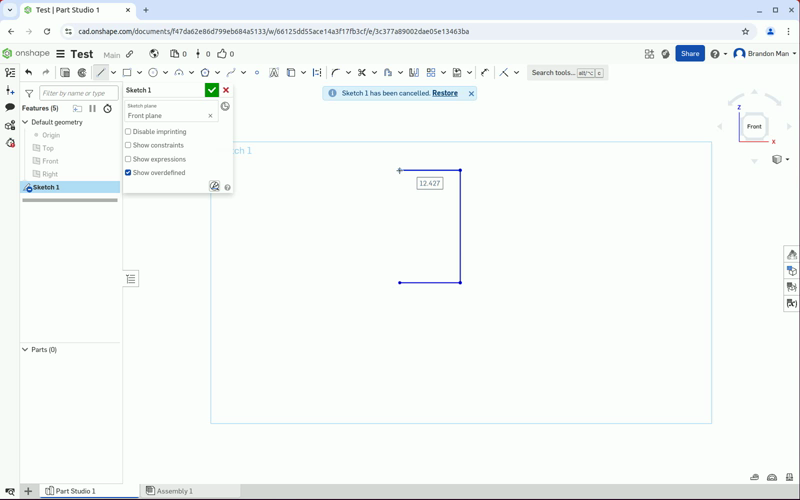
key_down(shift)
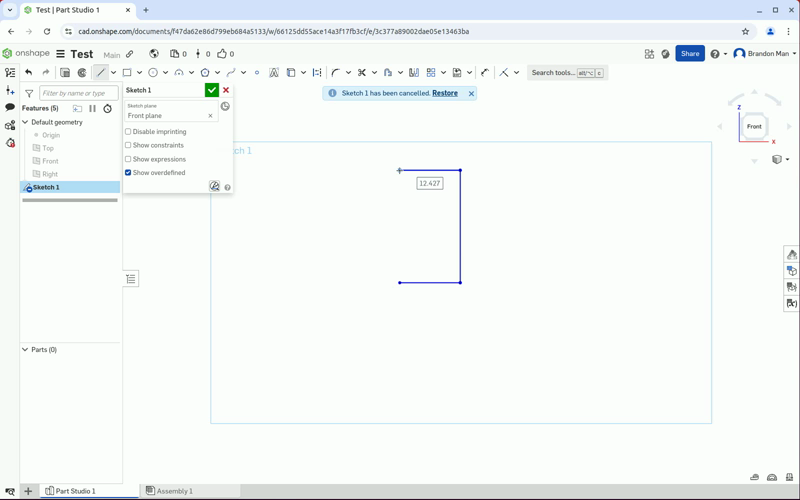
mouse_move(399, 282)
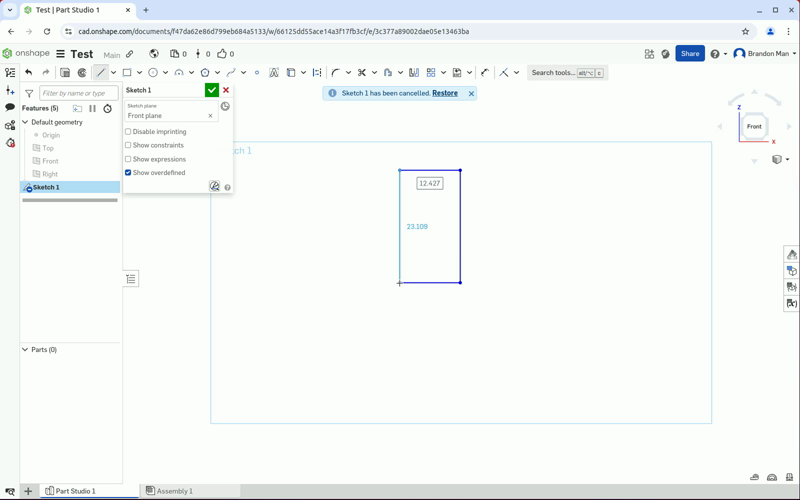
key_up(shift)
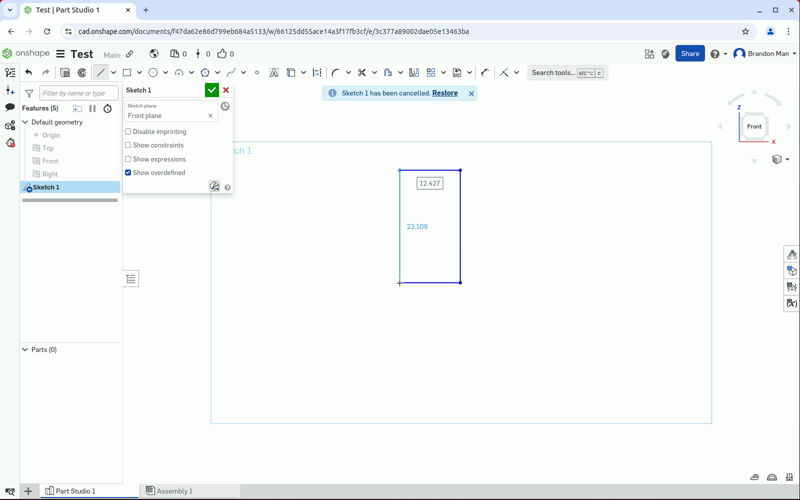
click(399, 282)
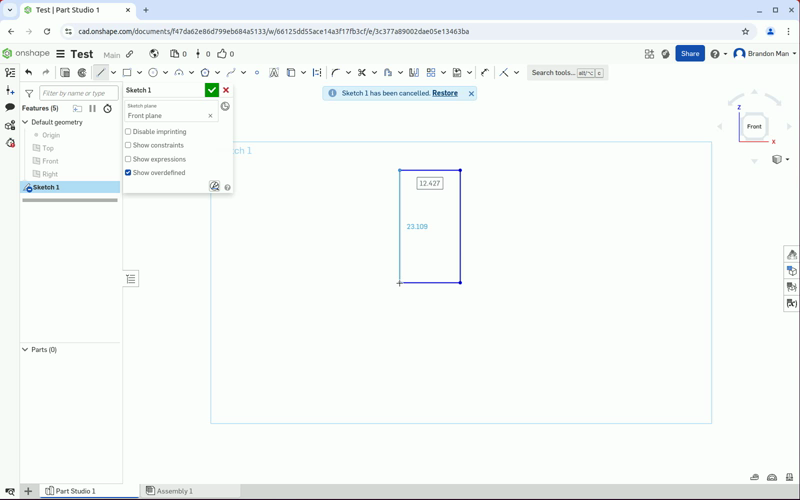
key(esc)
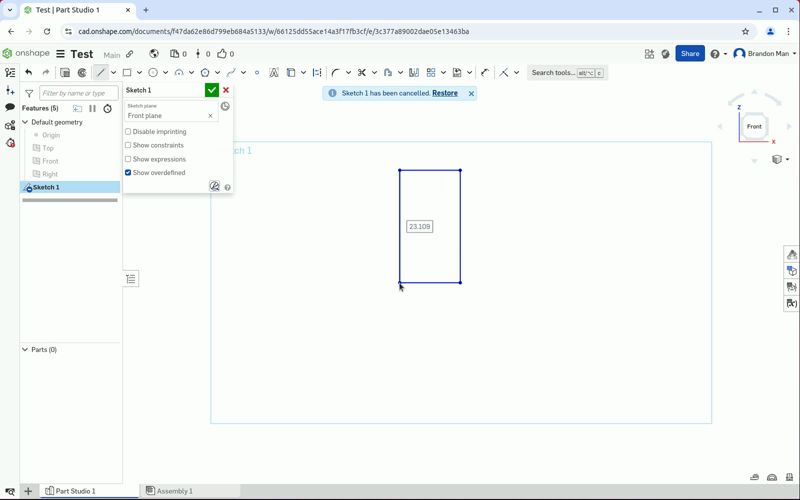
mouse_move(446, 174)
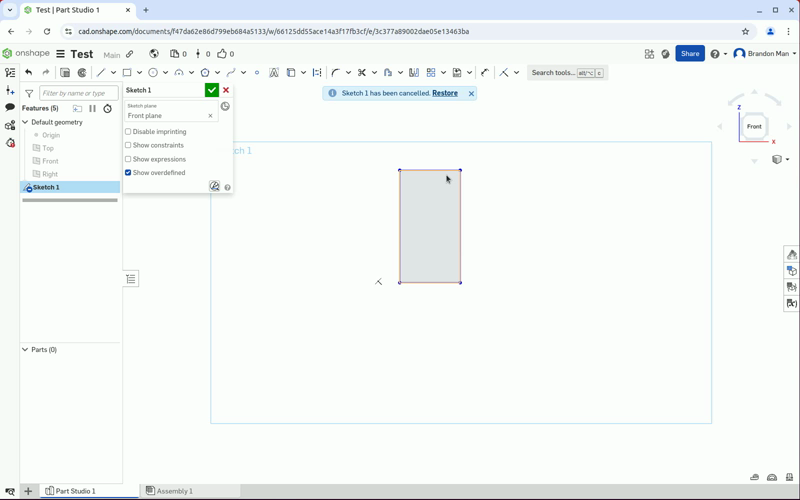
click(446, 174)
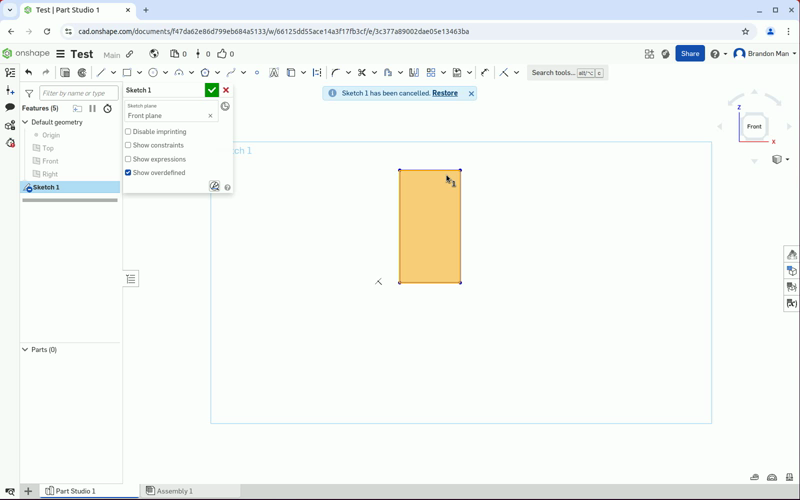
mouse_move(73, 352)
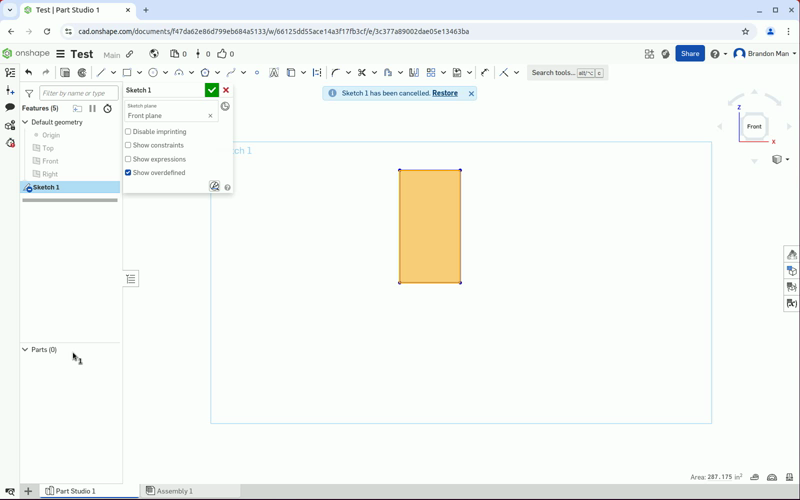
key(shift+y)
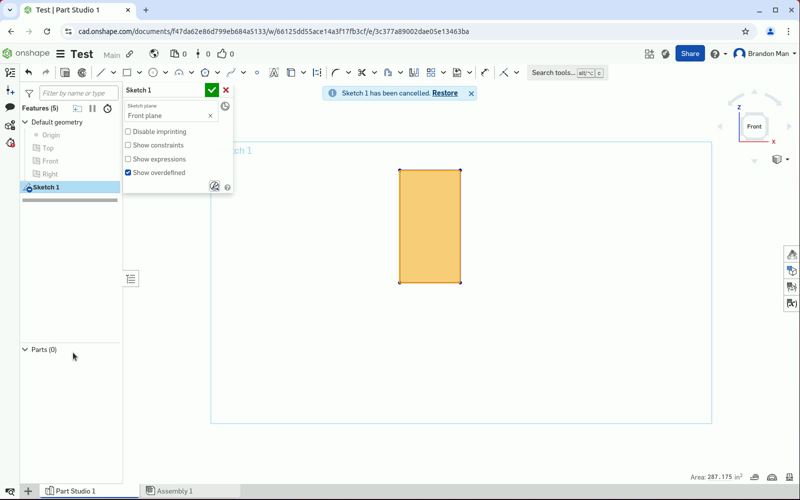
key(shift+e)
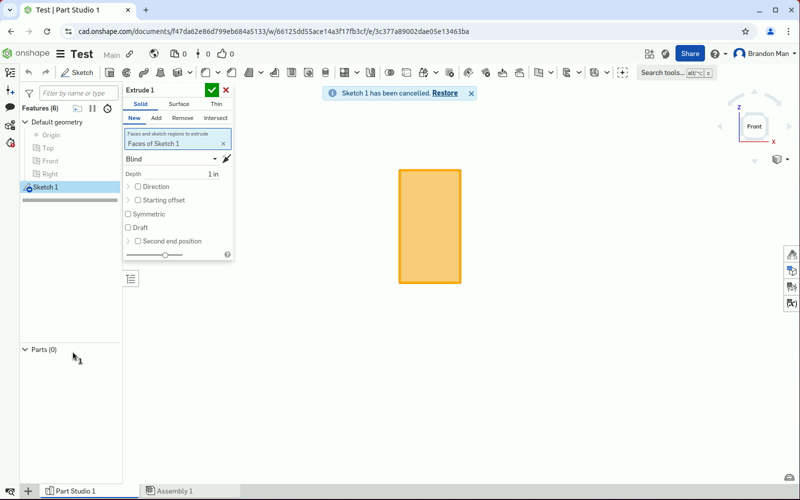
mouse_move(143, 106)
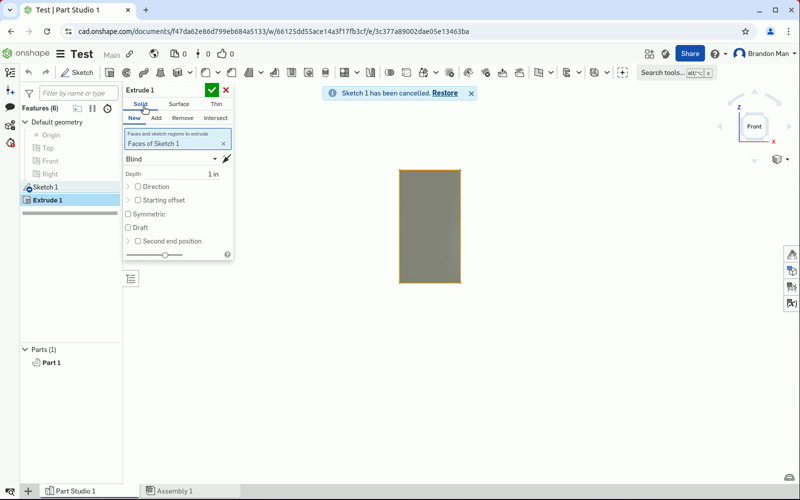
click(143, 106)
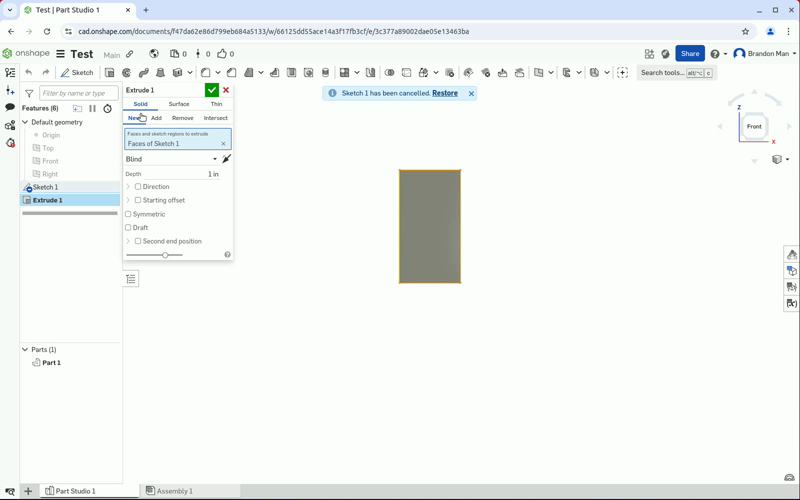
mouse_move(137, 120)
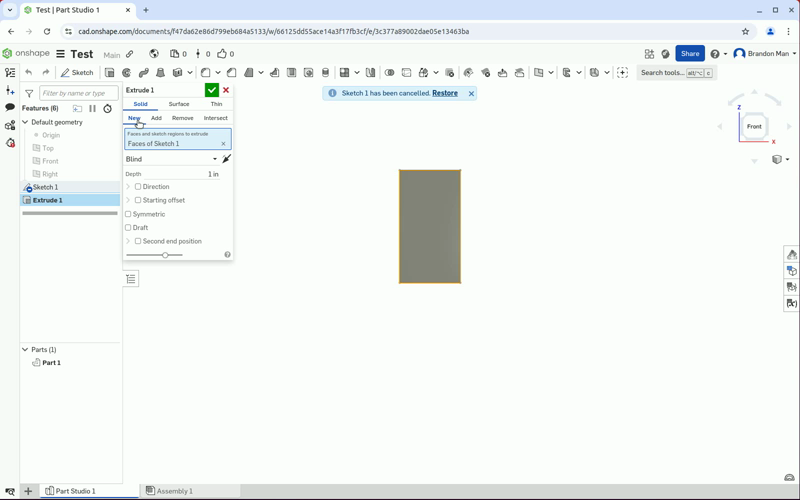
click(137, 120)
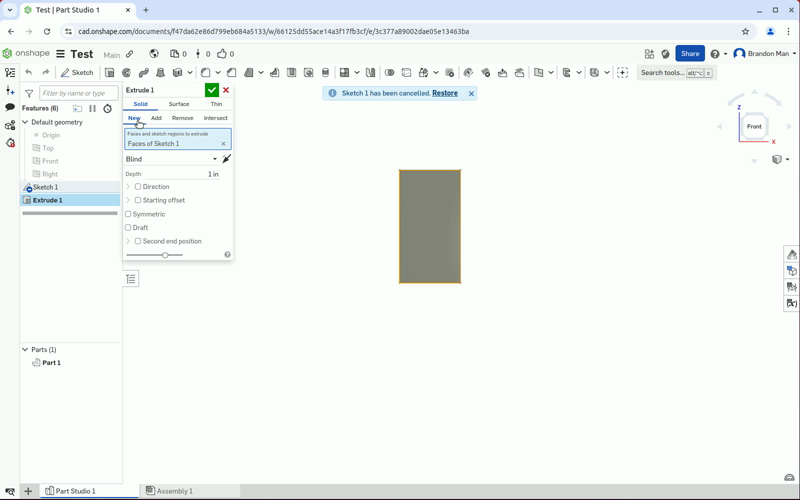
key(tab, 4)
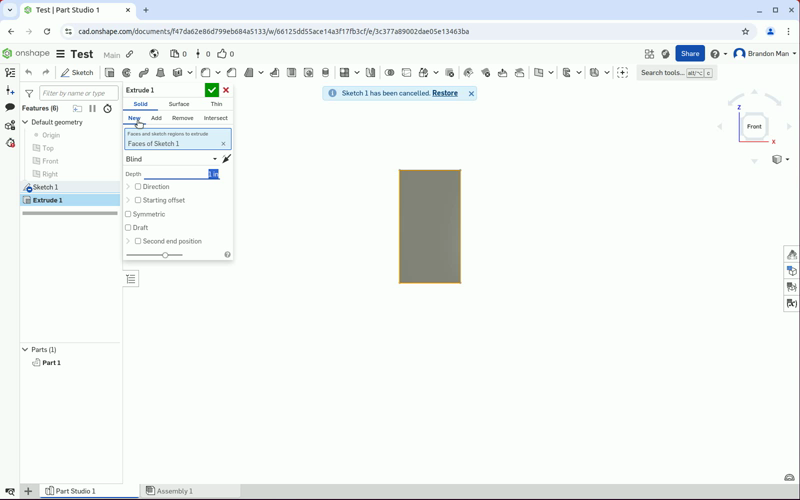
text(3.37)
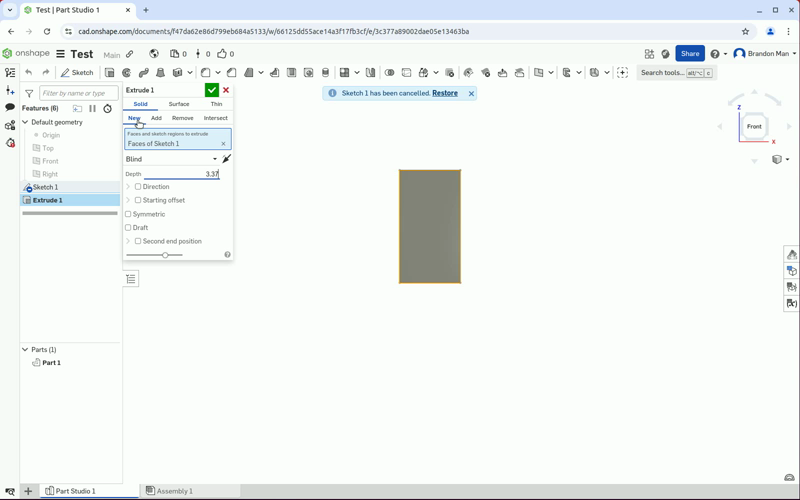
key(enter)
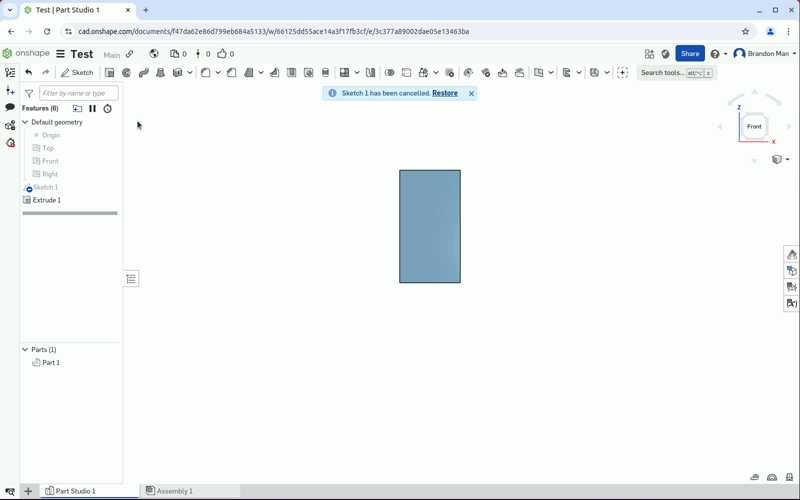
key(shift+h)
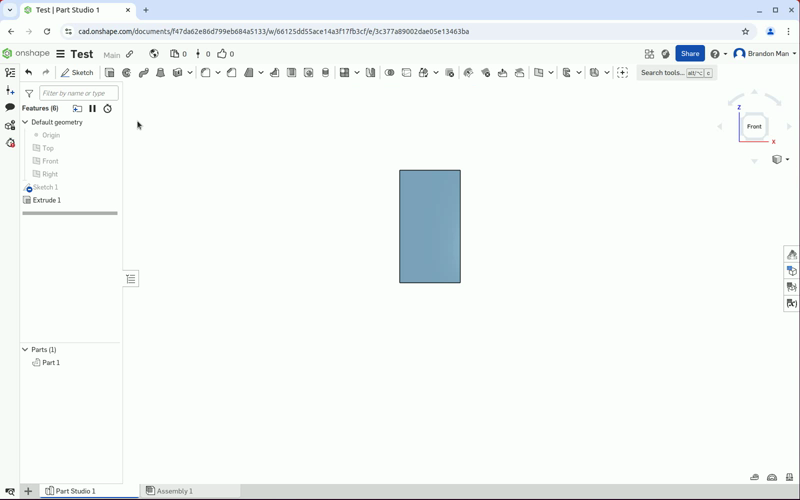
key(shift+h)
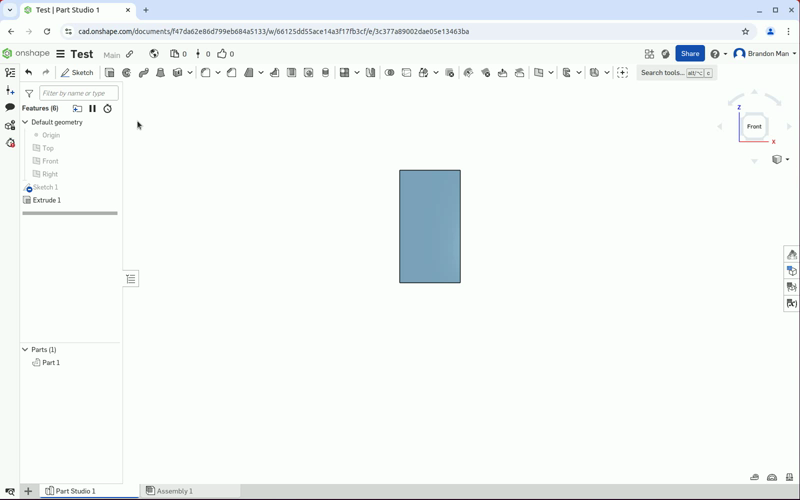
mouse_move(73, 189)
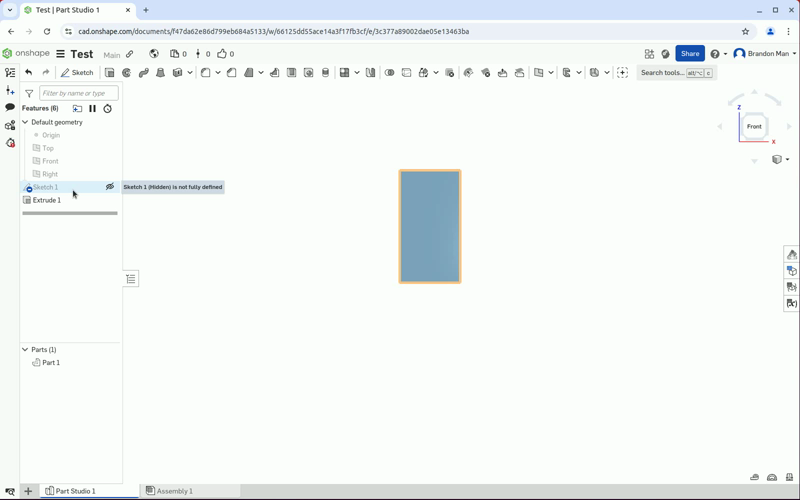
click(73, 189)
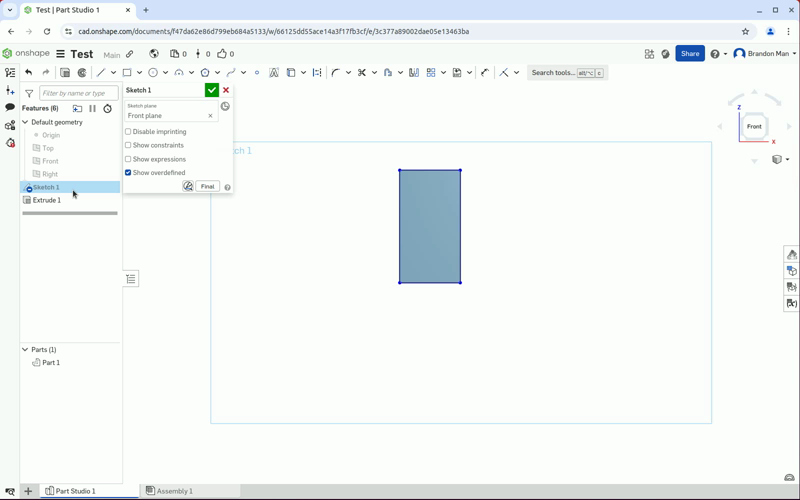
mouse_move(229, 92)
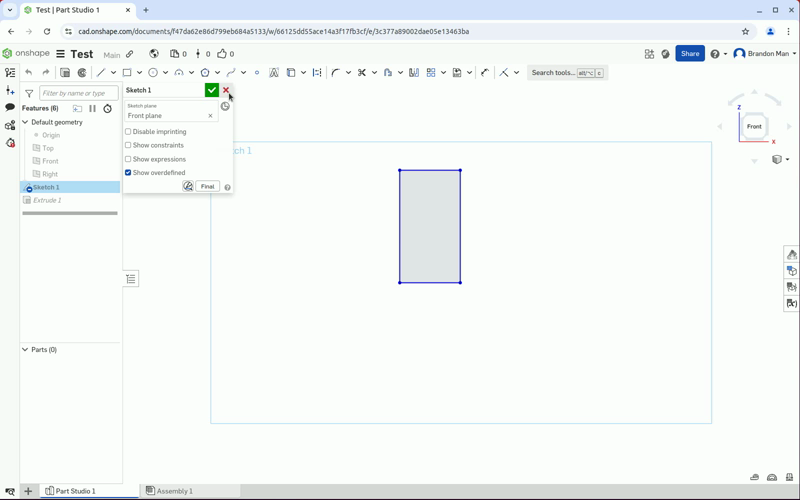
click(229, 92)
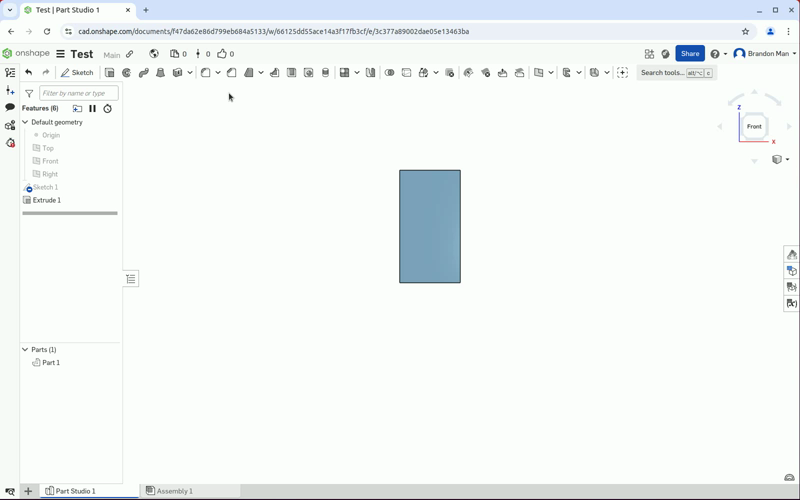
mouse_move(541, 75)
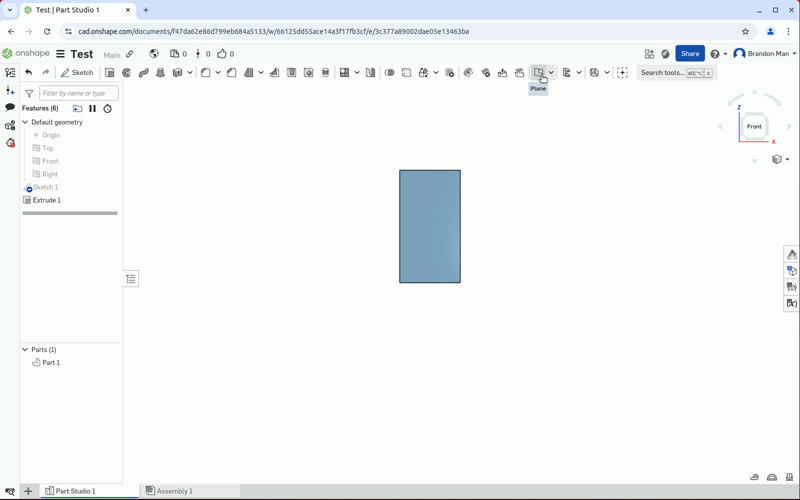
click(541, 75)
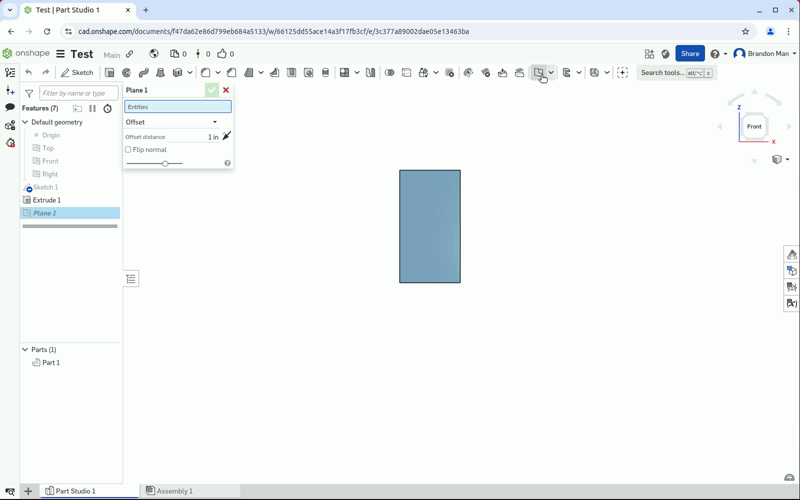
mouse_move(73, 163)
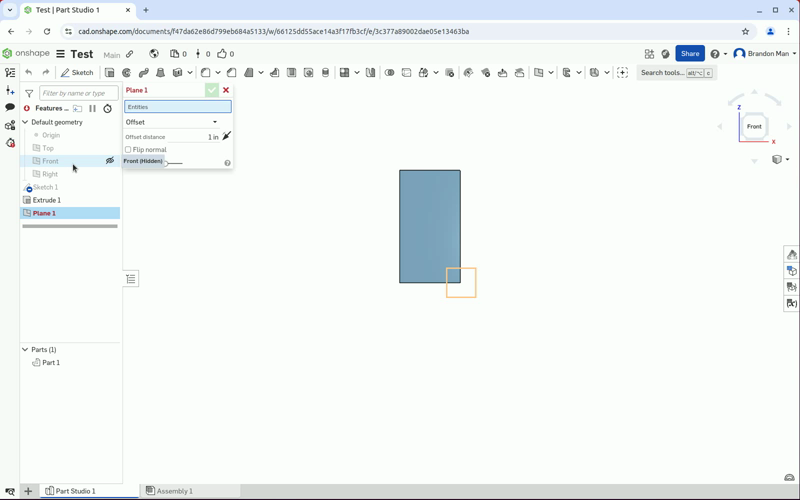
click(73, 163)
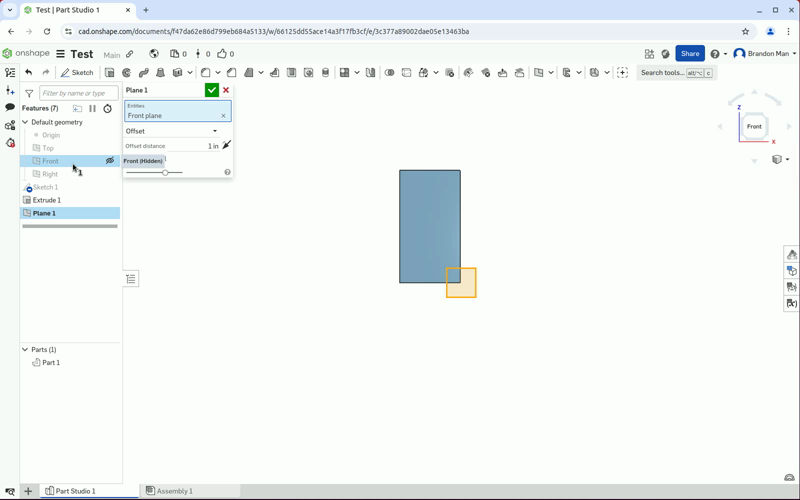
key(tab, 2)
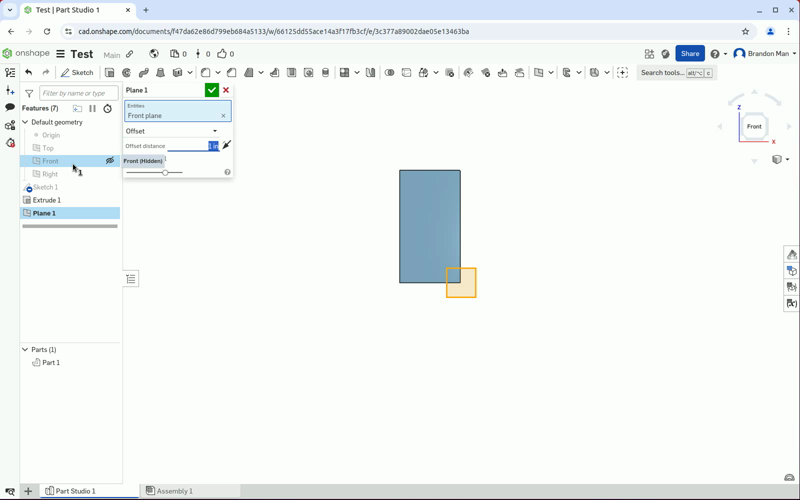
text(3.358)
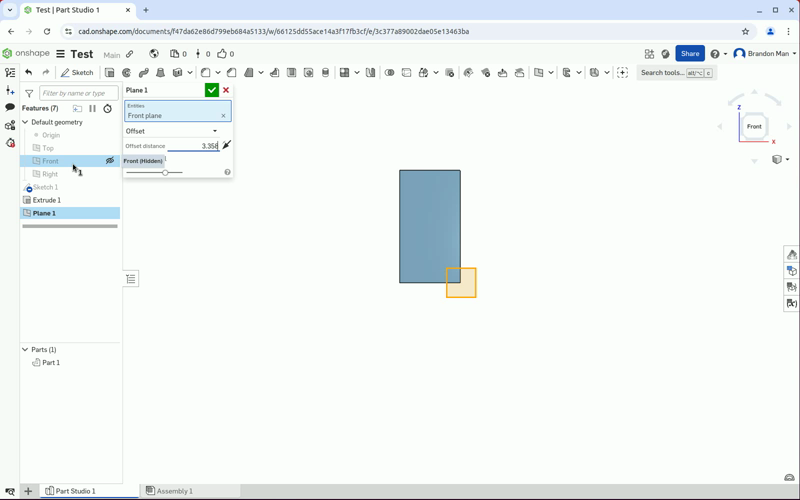
key(enter, 2)
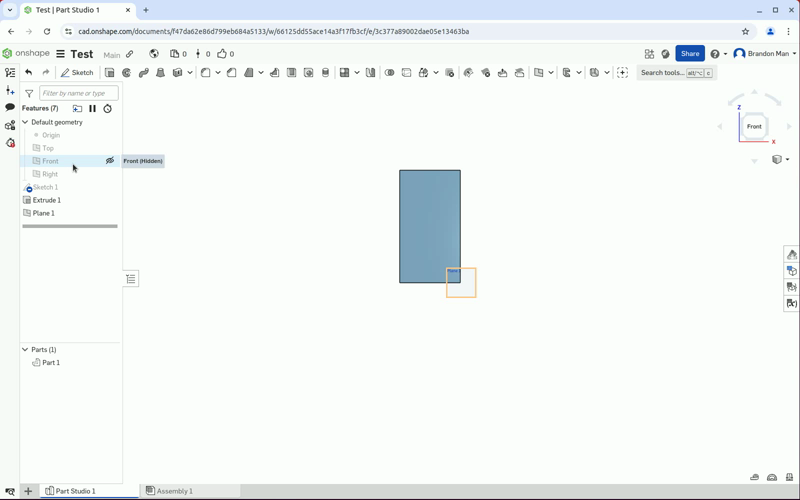
key(shift+s)
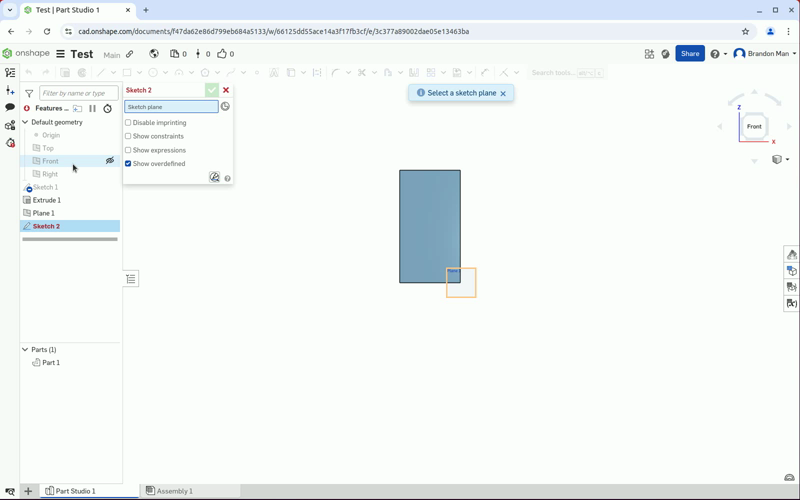
mouse_move(73, 215)
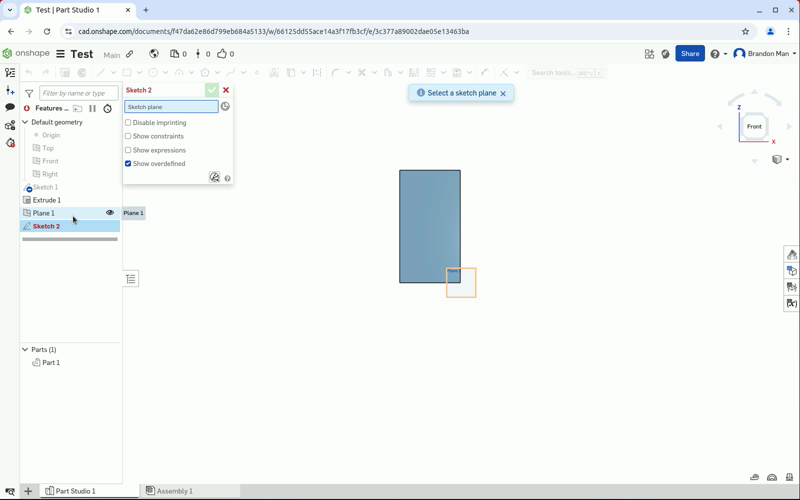
click(73, 215)
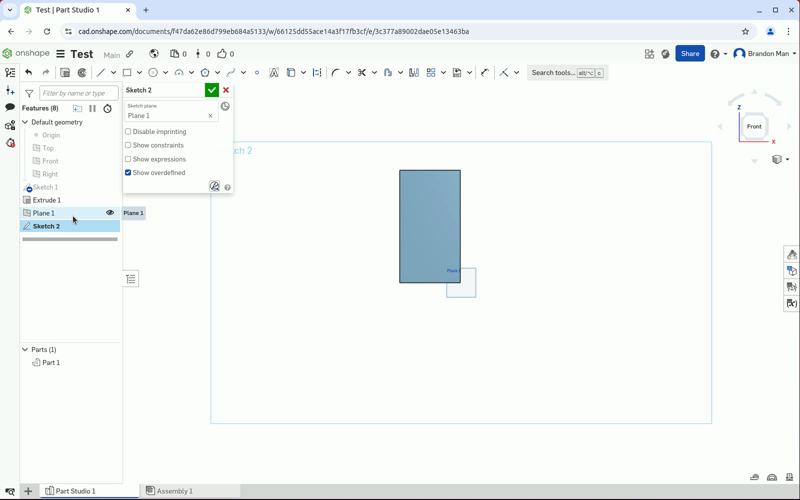
mouse_move(73, 352)
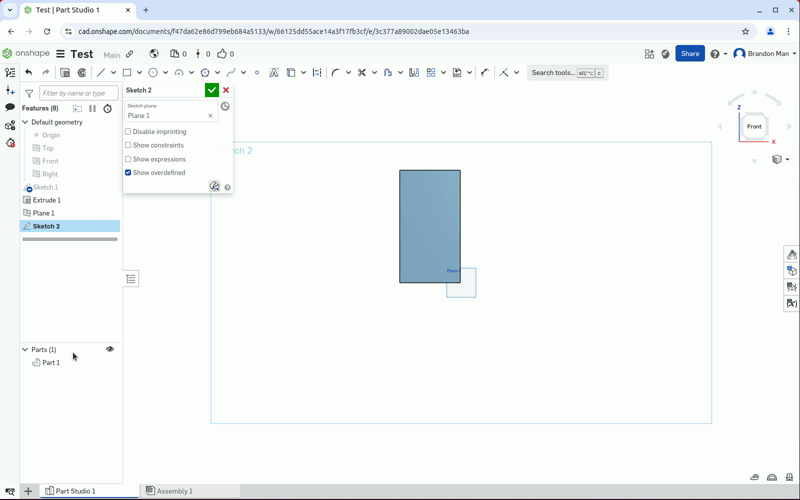
key(y)
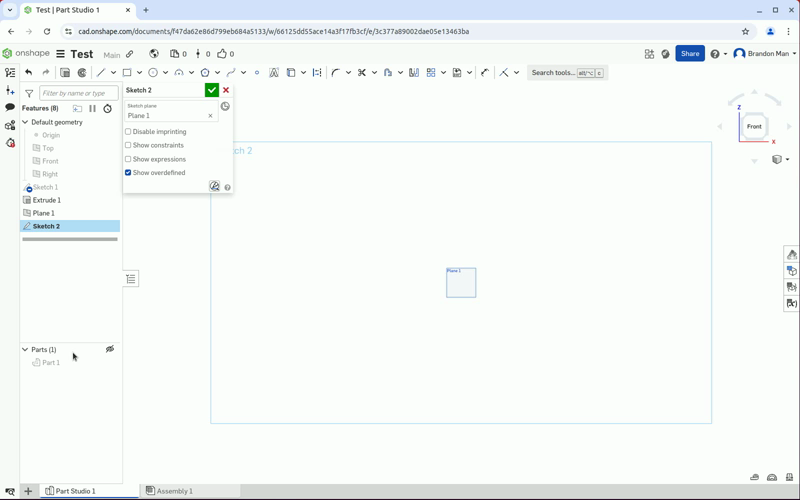
key(l)
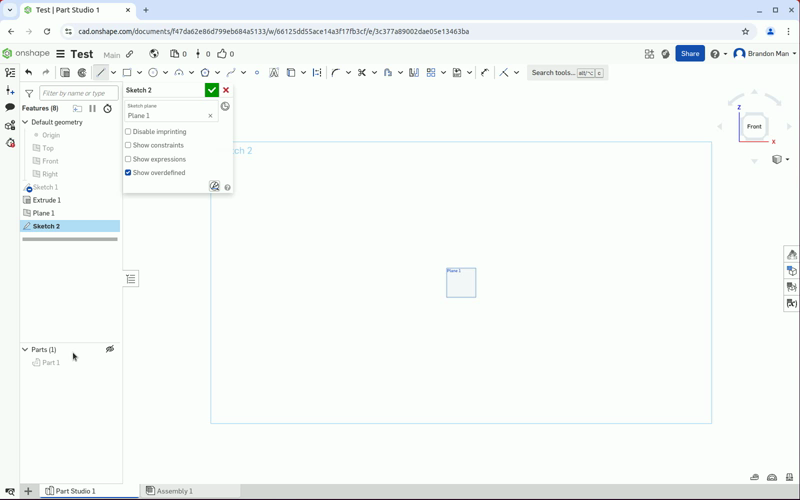
key_down(shift)
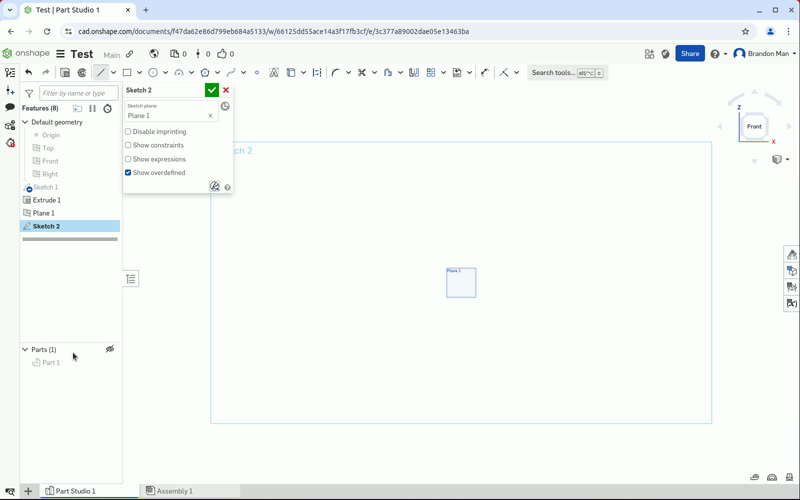
mouse_move(406, 276)
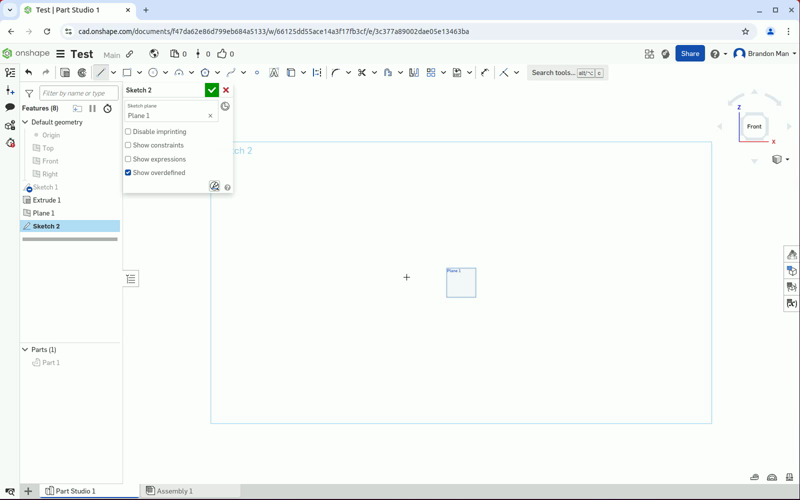
click(406, 276)
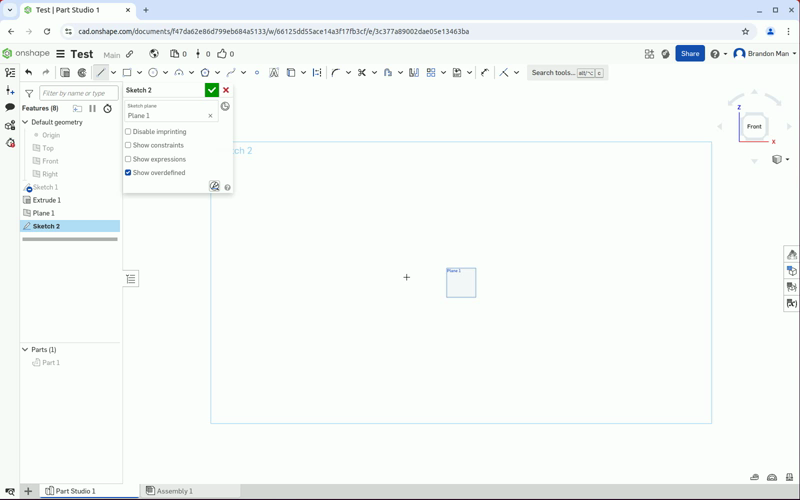
key_up(shift)
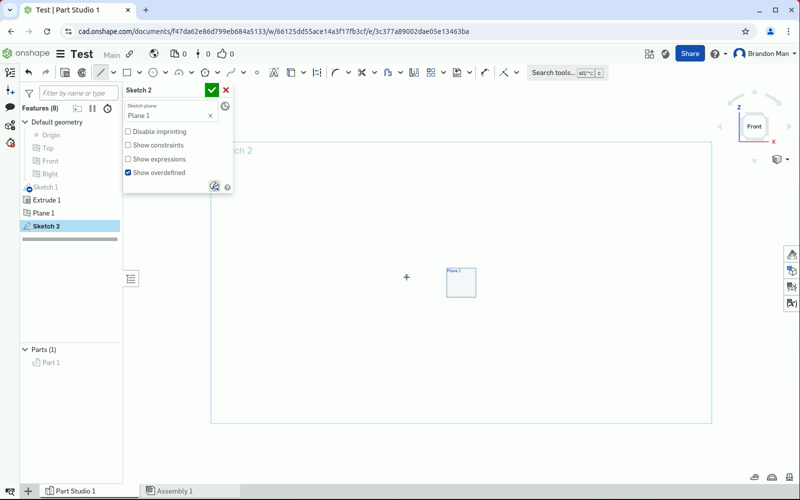
key_down(shift)
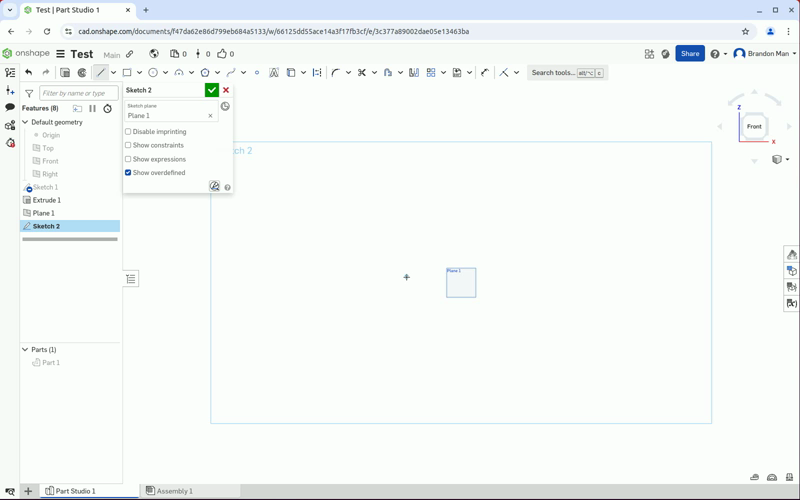
mouse_move(436, 276)
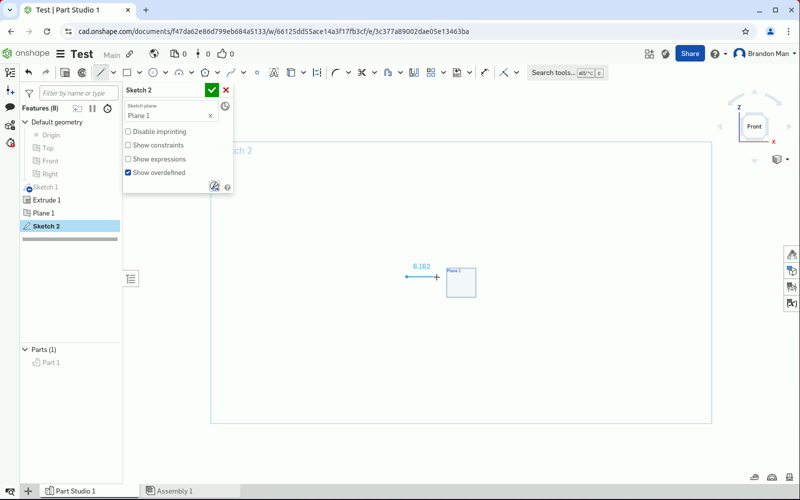
mouse_move(455, 276)
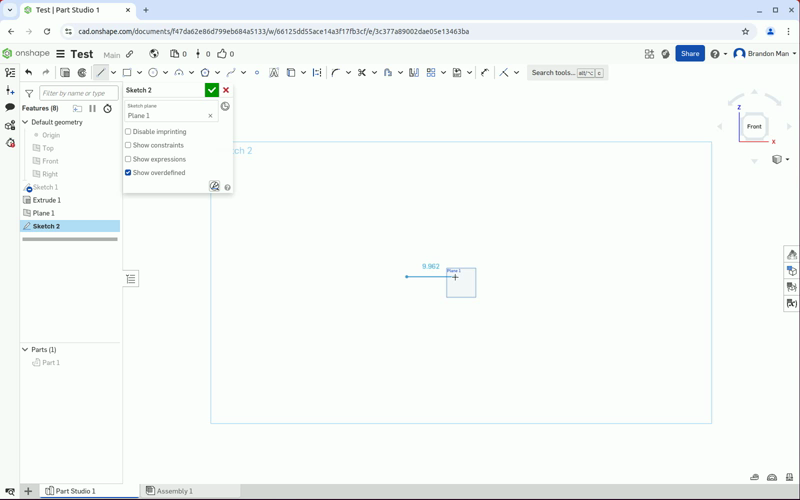
click(455, 276)
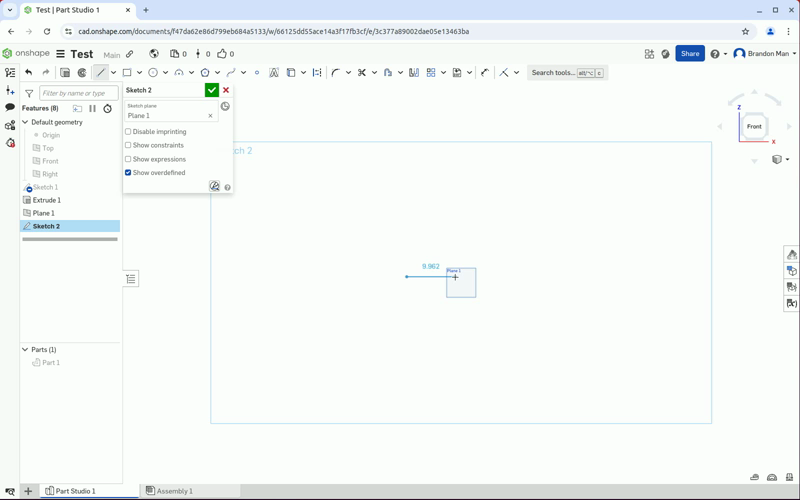
key_up(shift)
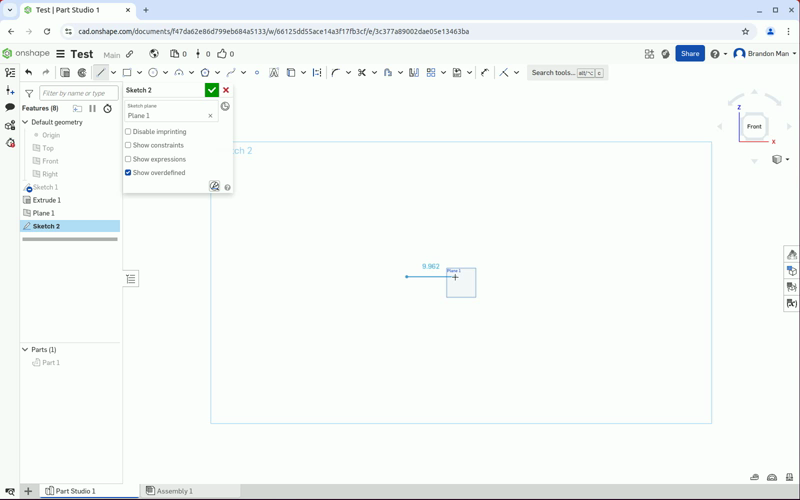
key_down(shift)
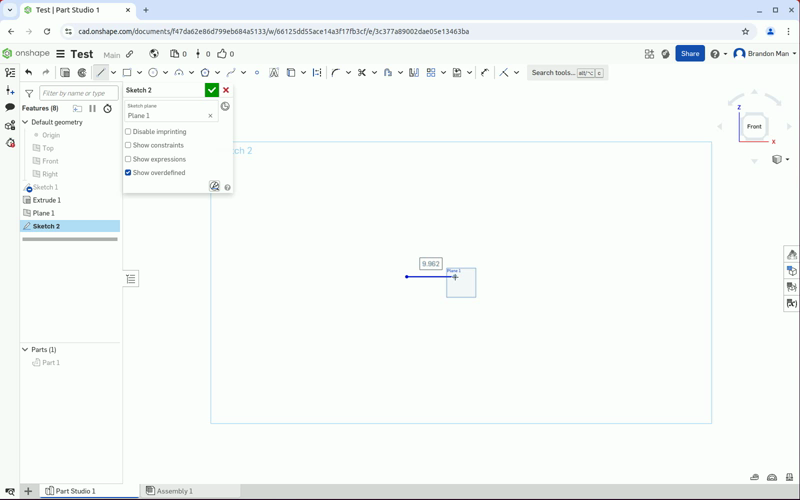
mouse_move(455, 177)
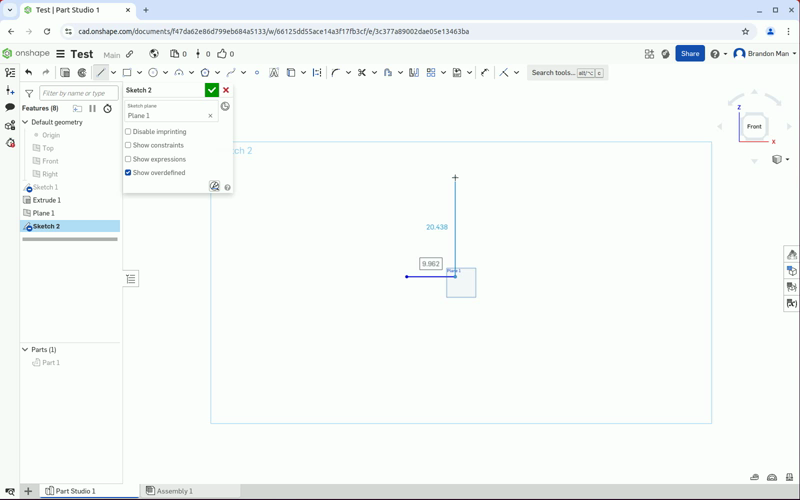
click(455, 177)
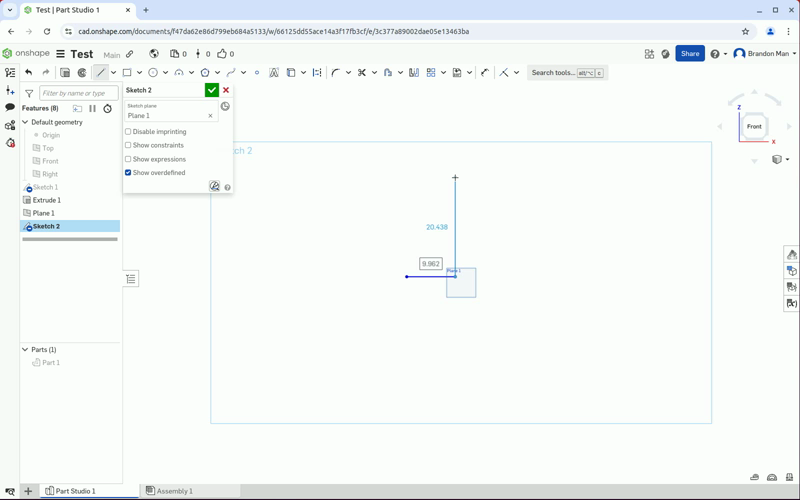
key_up(shift)
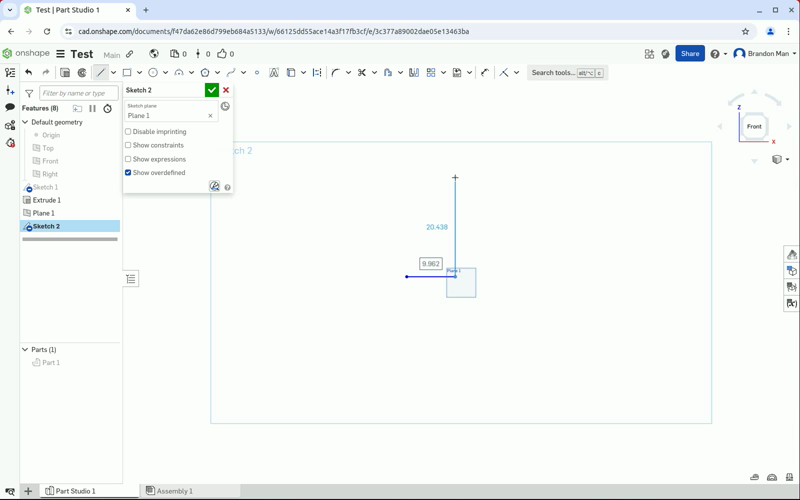
key_down(shift)
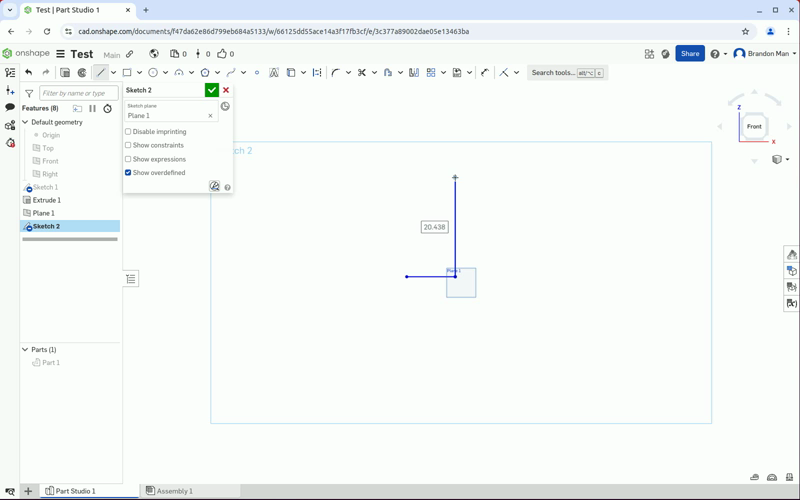
mouse_move(485, 177)
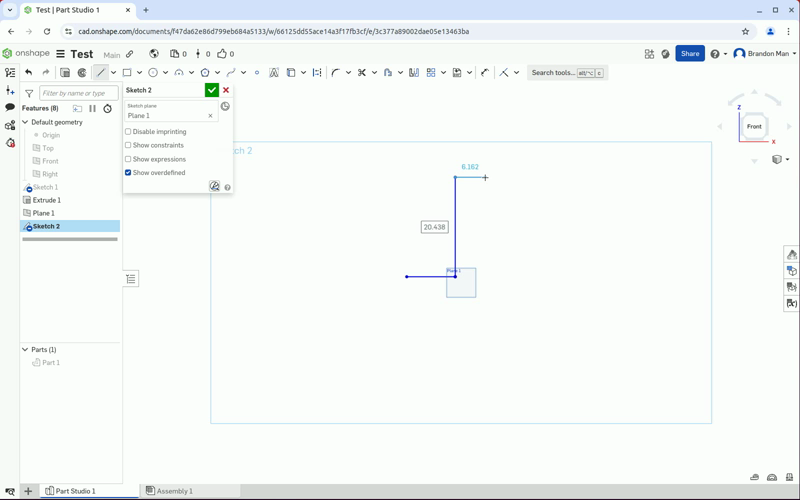
mouse_move(406, 177)
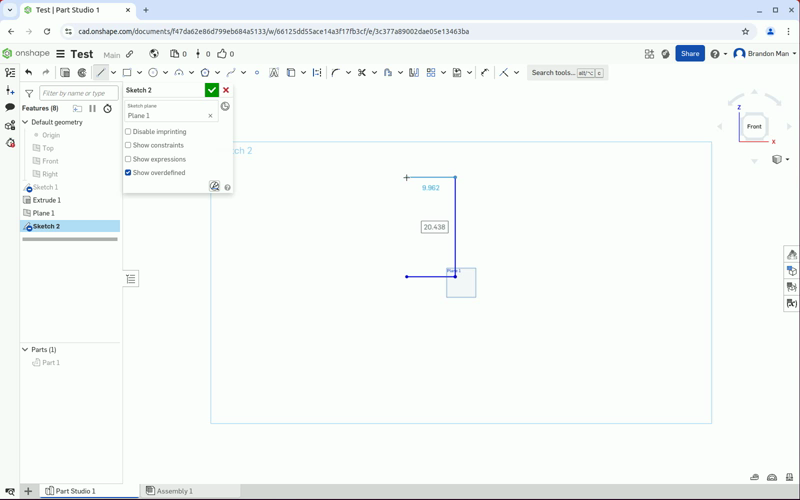
click(406, 177)
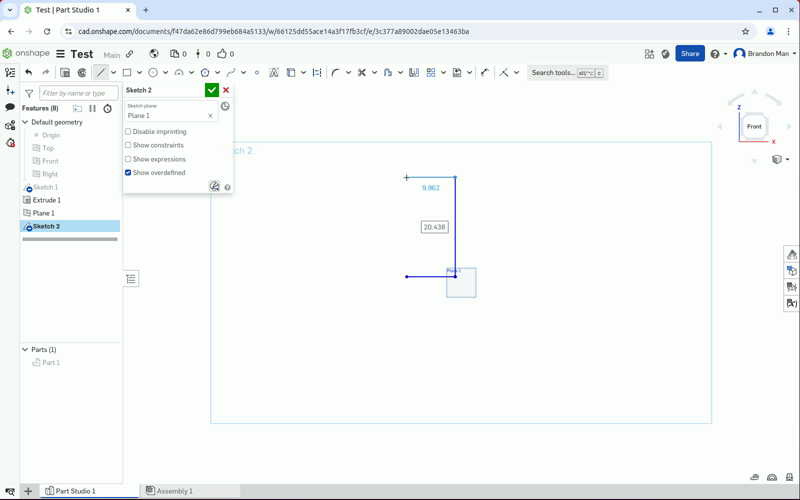
key_up(shift)
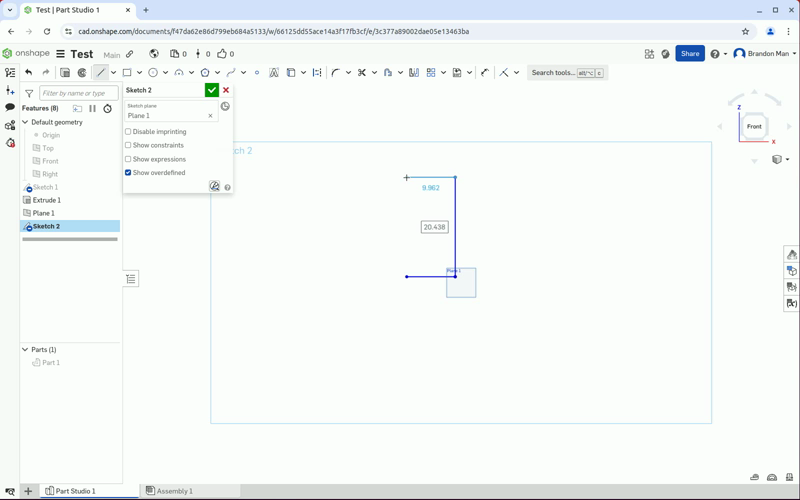
key_down(shift)
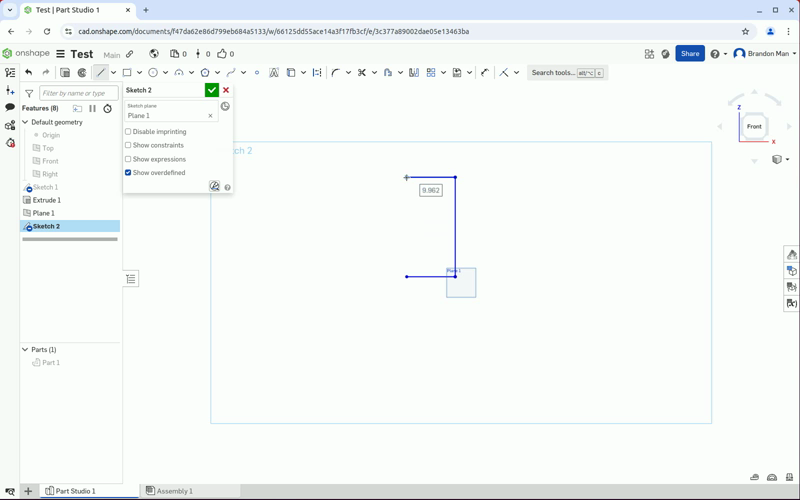
mouse_move(406, 276)
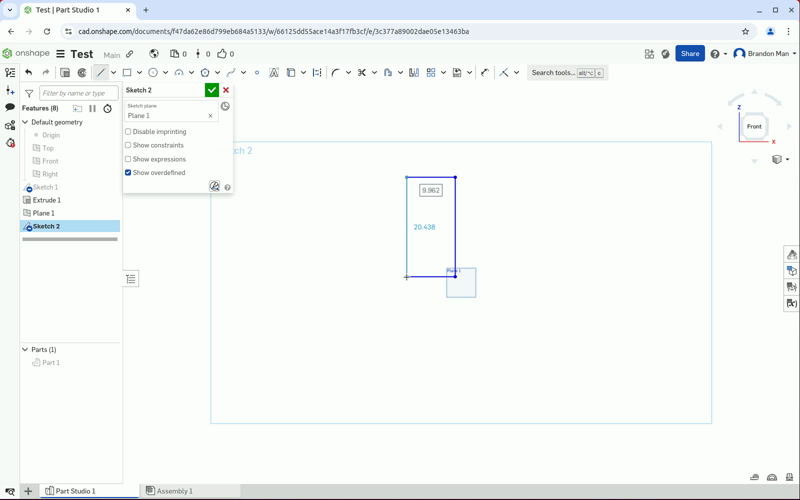
key_up(shift)
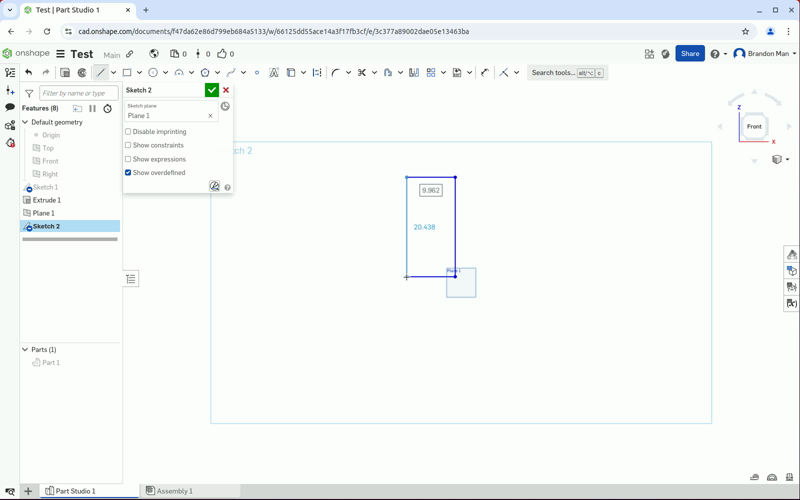
click(406, 276)
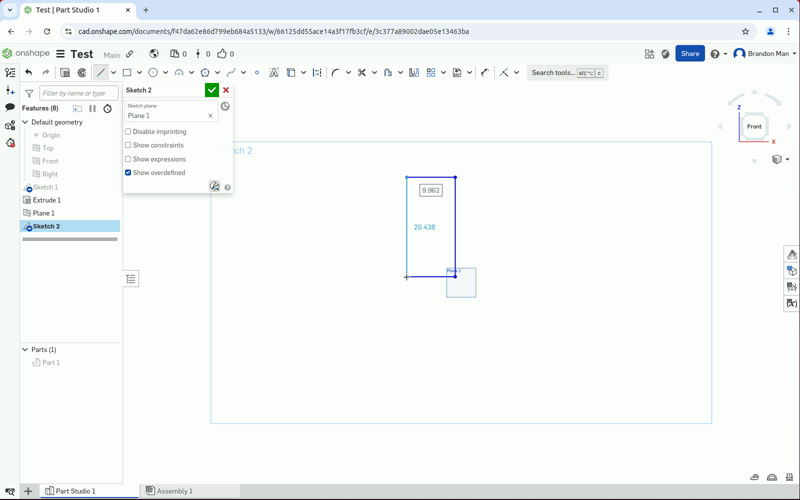
key(esc)
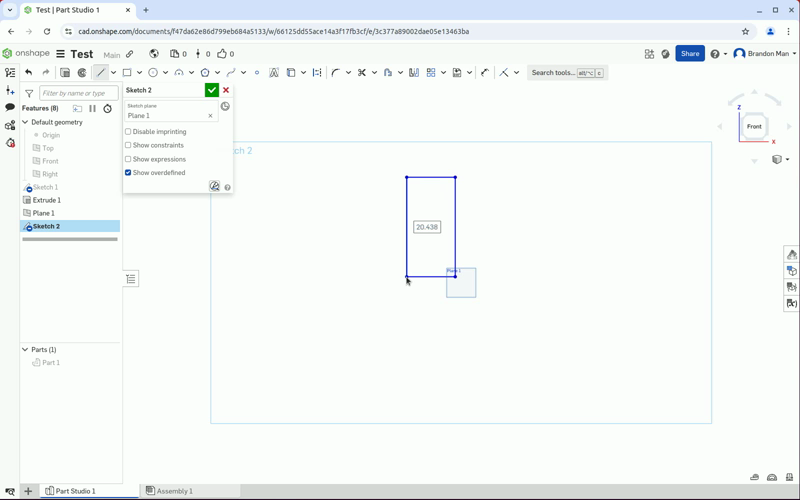
mouse_move(438, 187)
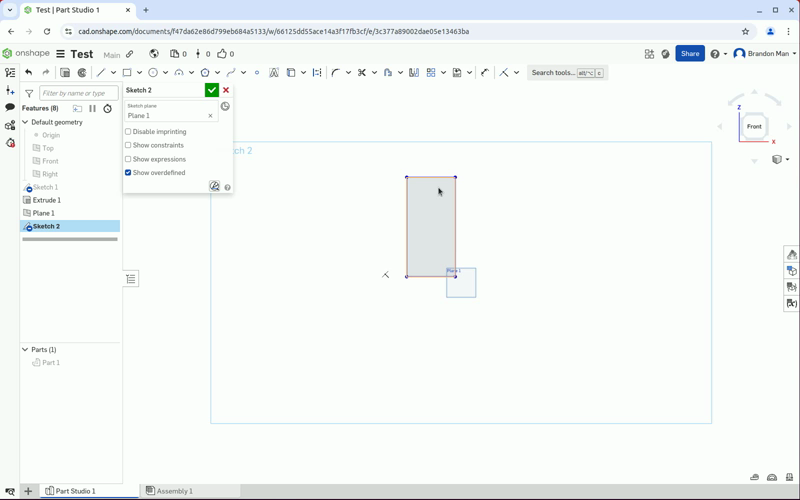
click(438, 187)
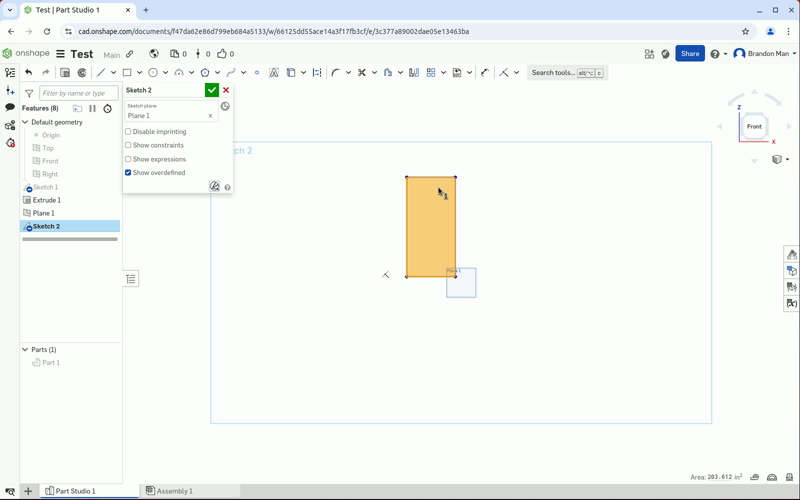
mouse_move(73, 352)
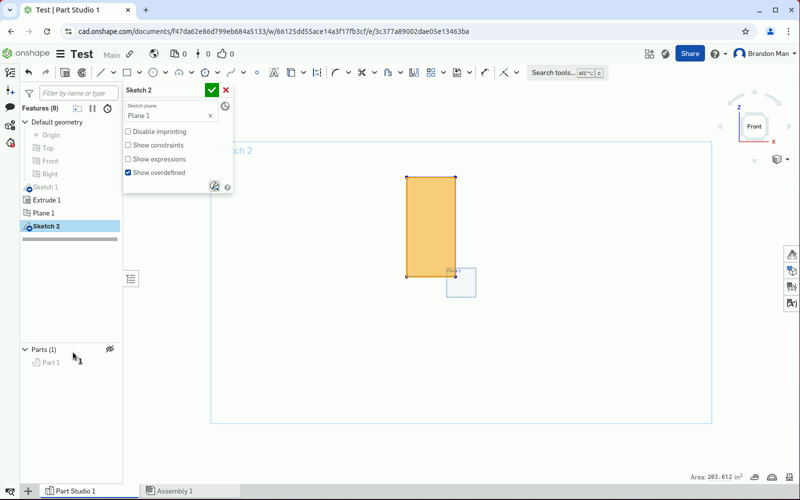
key(shift+y)
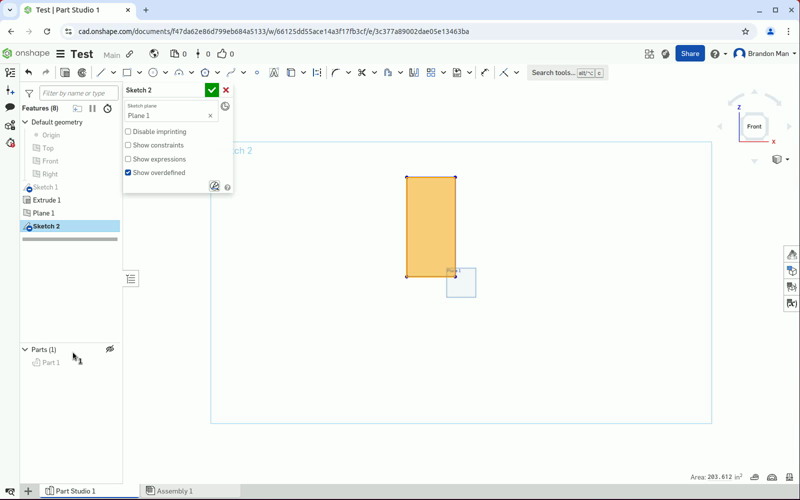
key(shift+e)
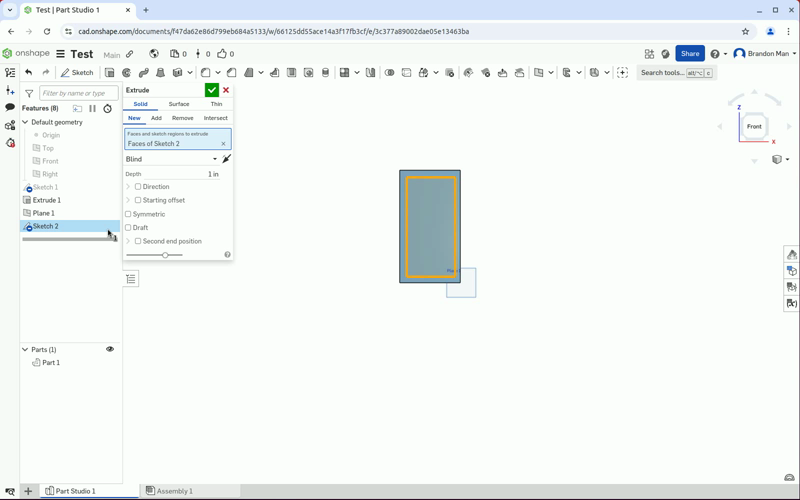
mouse_move(143, 106)
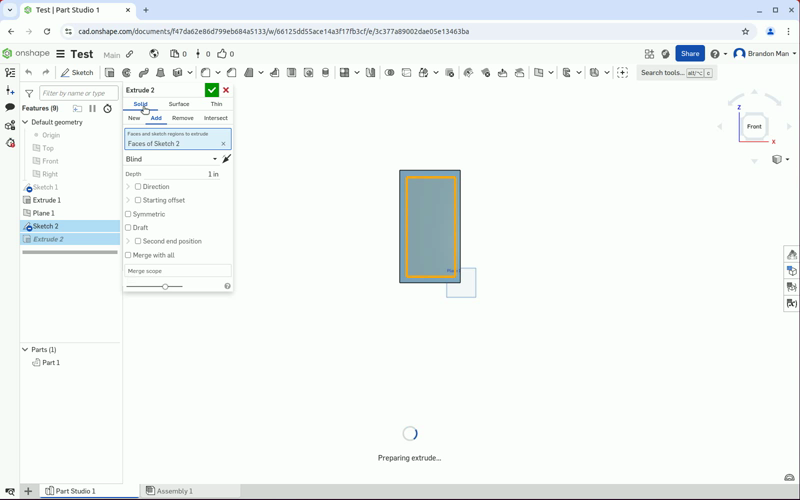
click(143, 106)
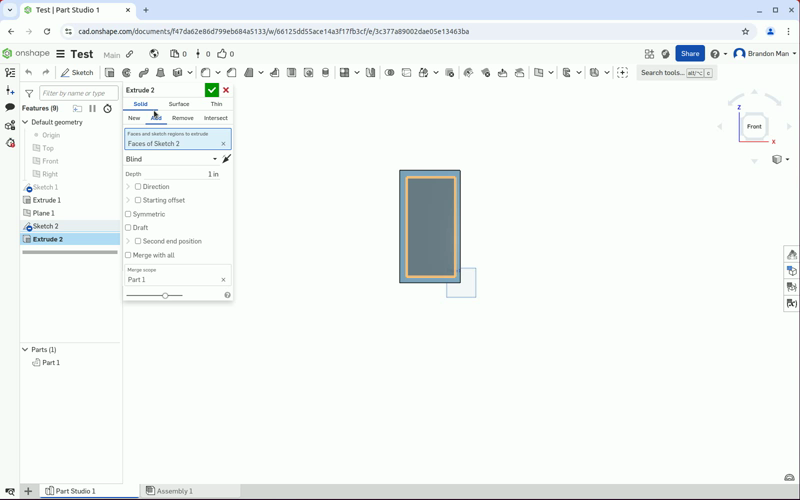
mouse_move(186, 120)
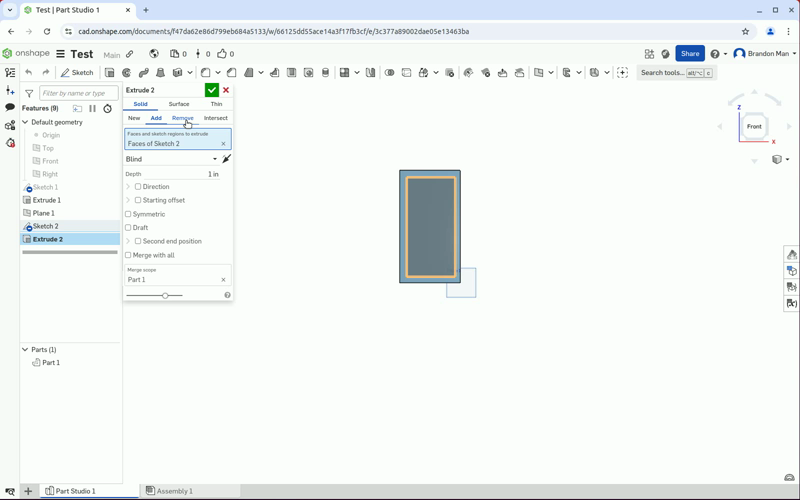
click(186, 120)
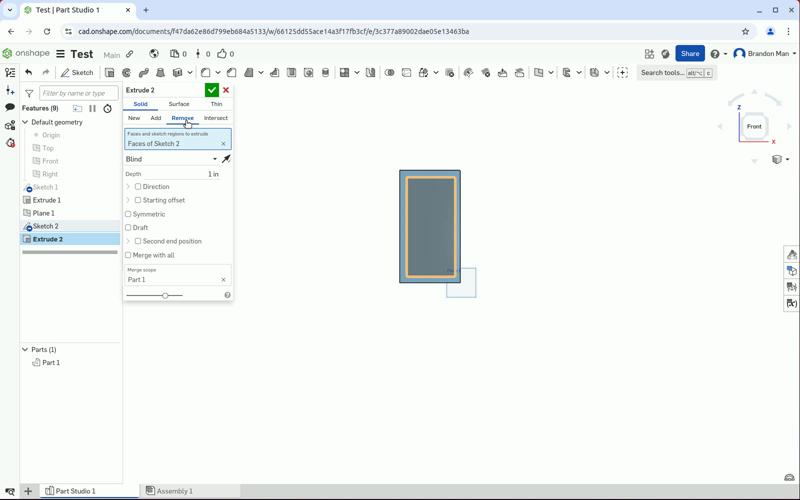
key(tab, 4)
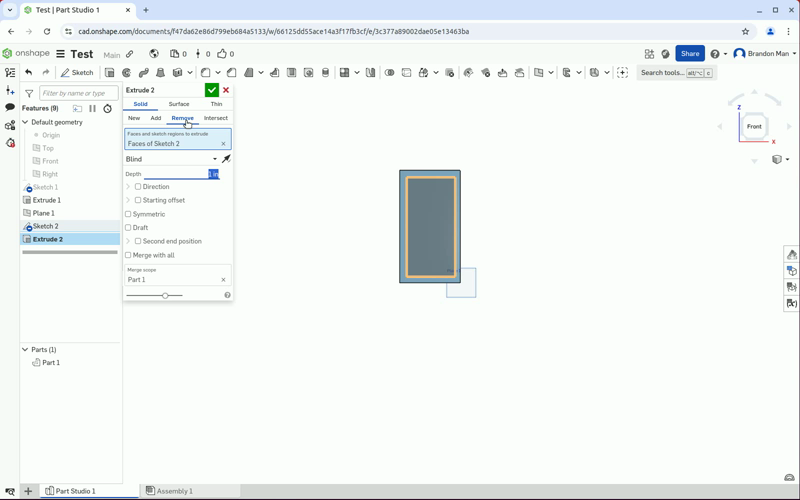
text(2.648)
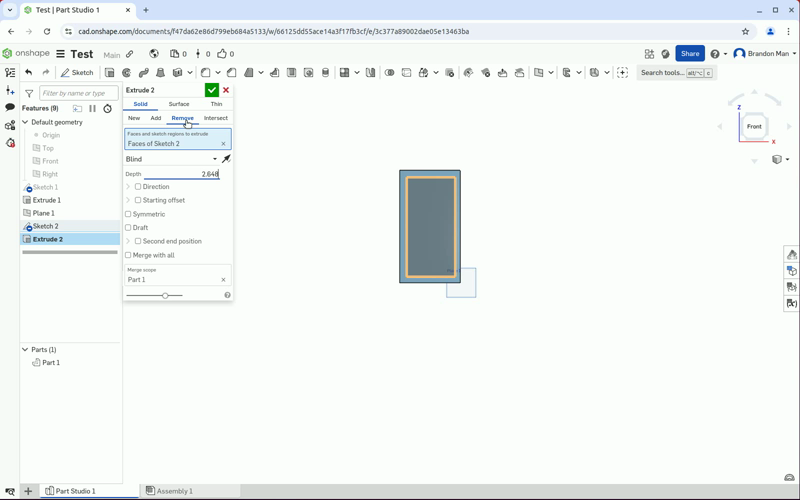
key(tab, 6)
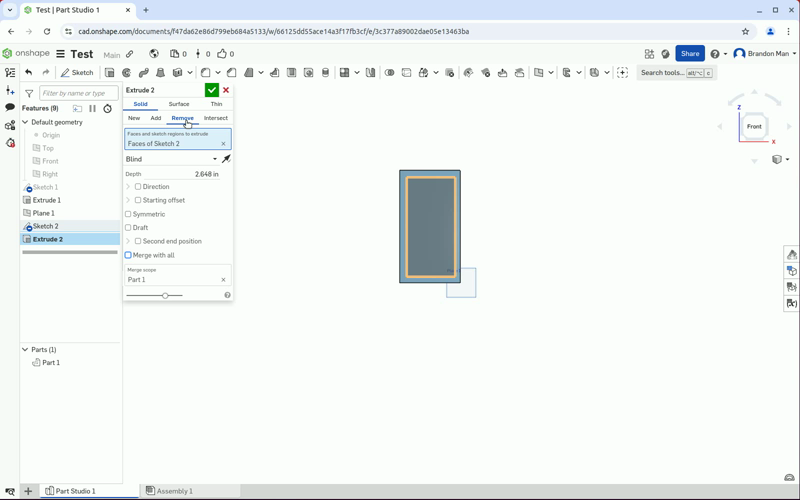
key(space)
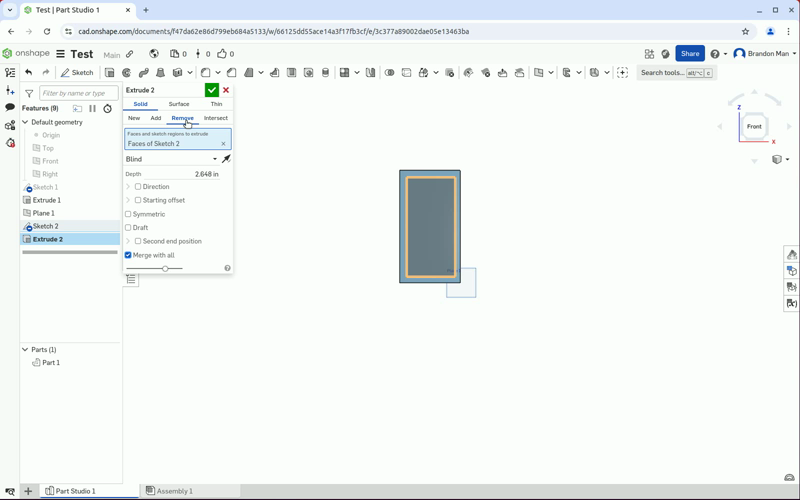
key(enter)
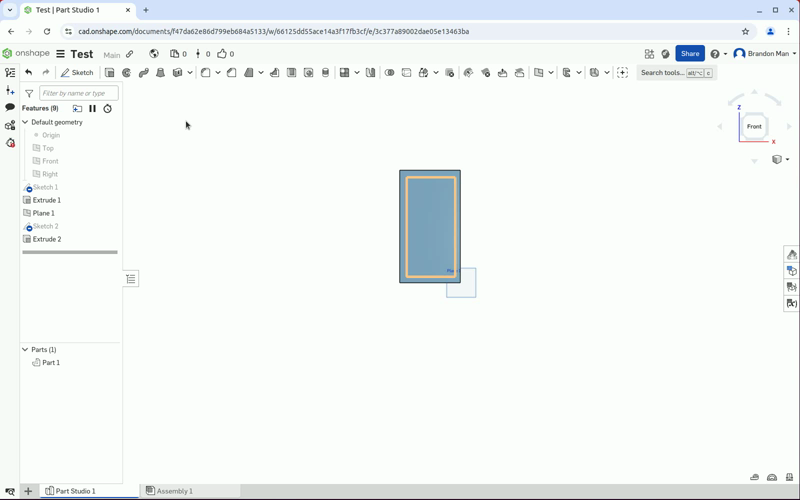
key(shift+h)
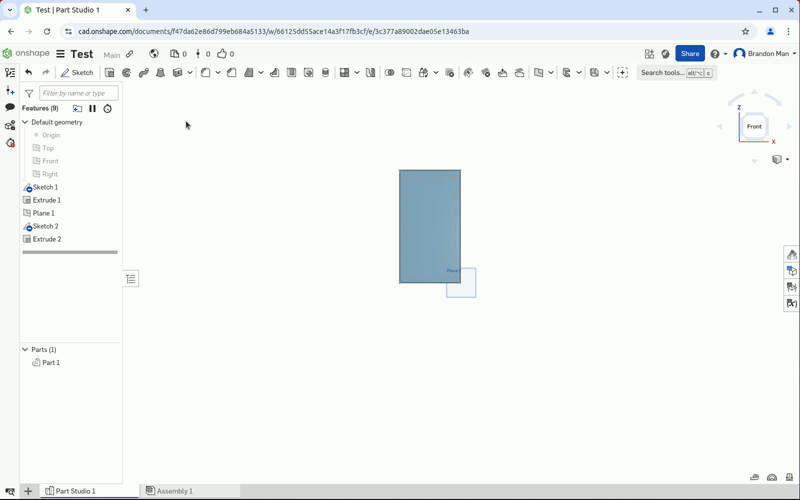
key(shift+h)
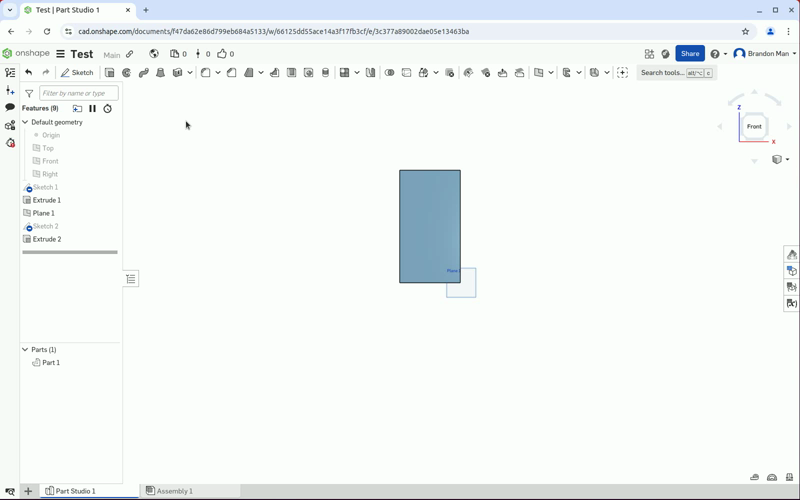
mouse_move(73, 189)
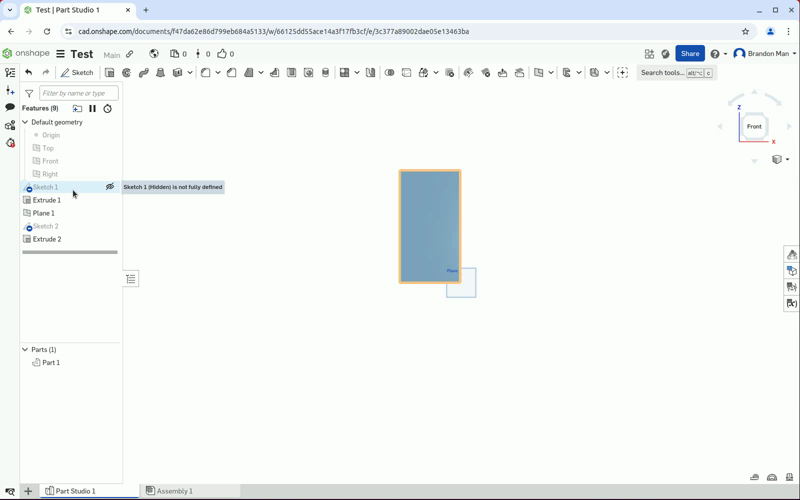
click(73, 189)
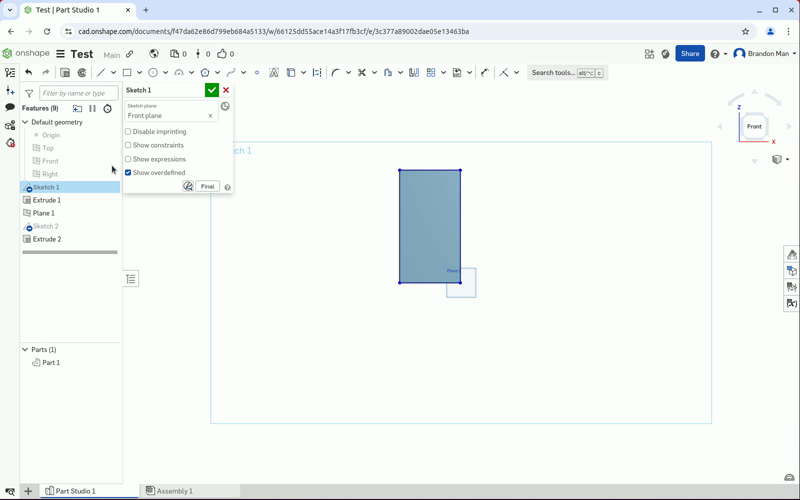
mouse_move(229, 92)
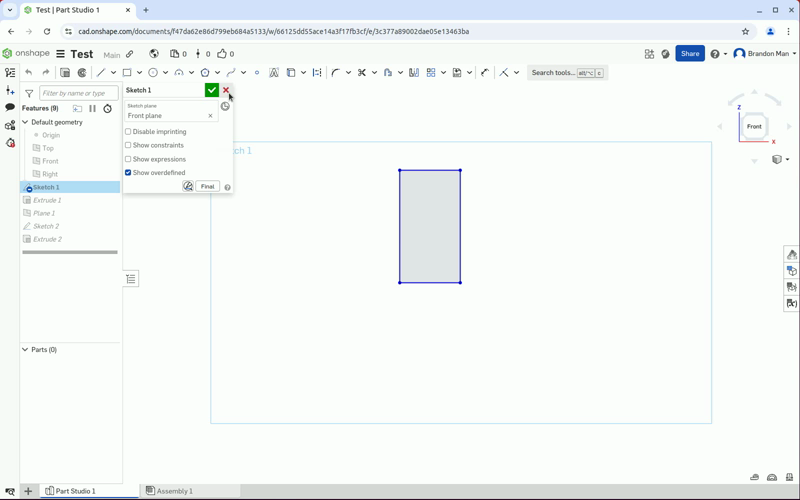
click(229, 92)
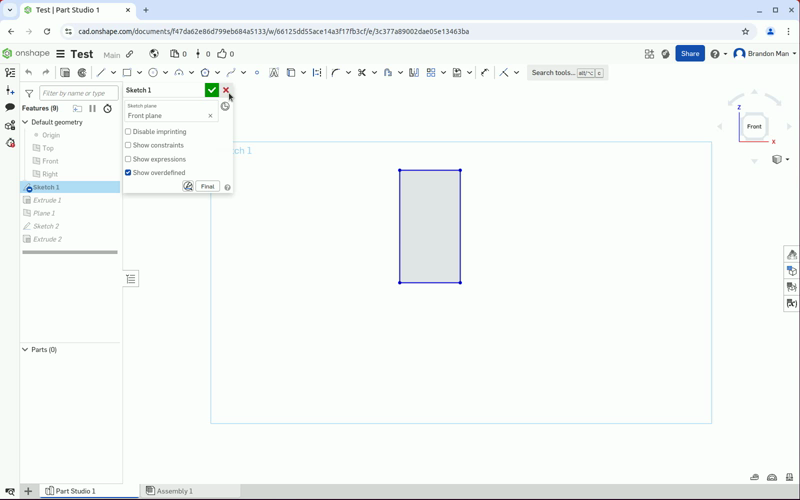
key(shift+s)
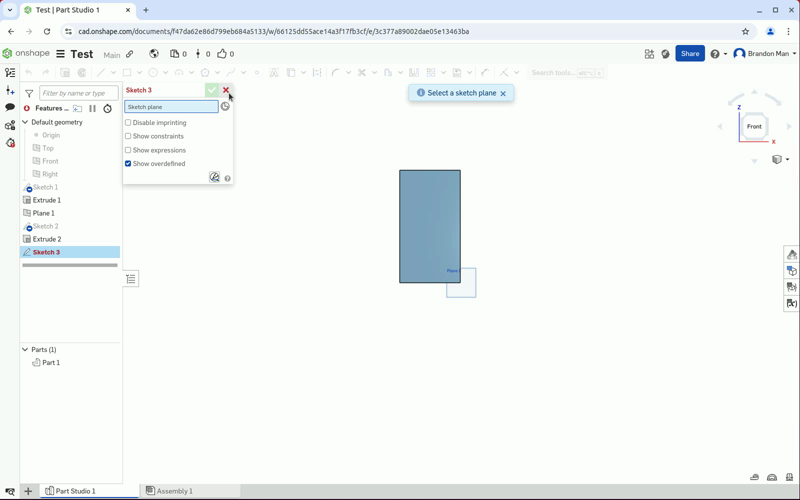
mouse_move(73, 215)
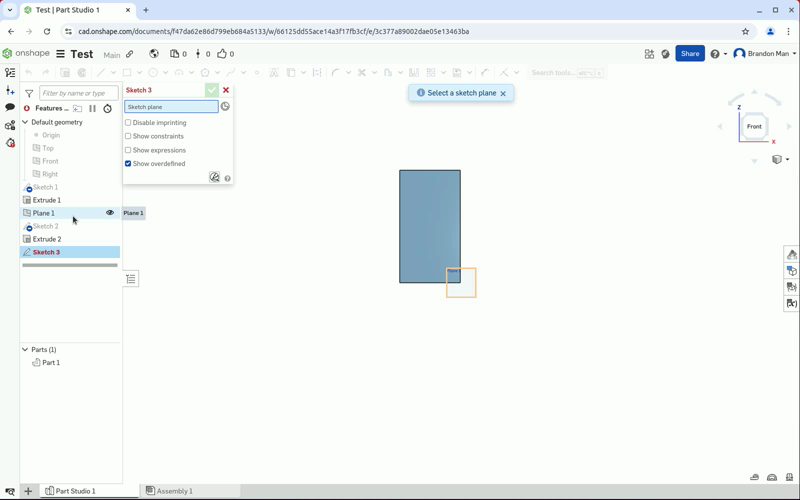
click(73, 215)
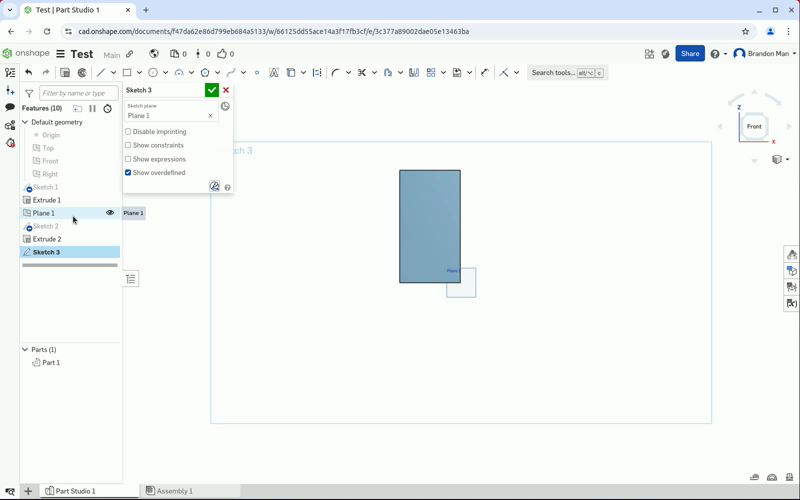
mouse_move(73, 352)
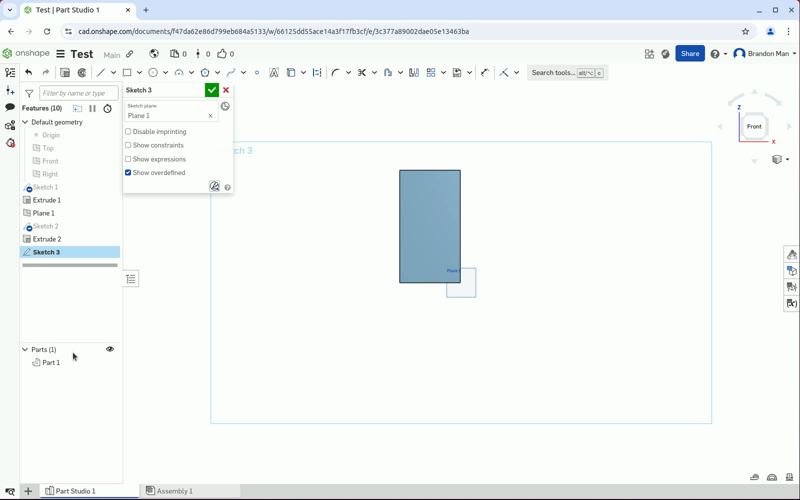
key(y)
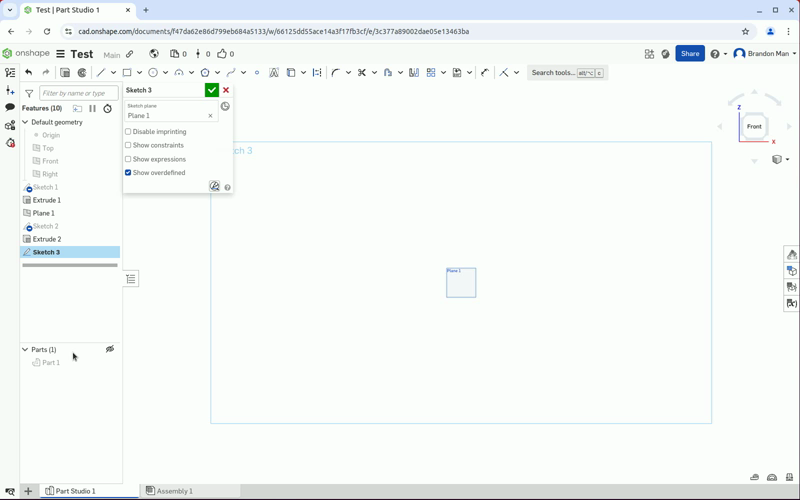
key(l)
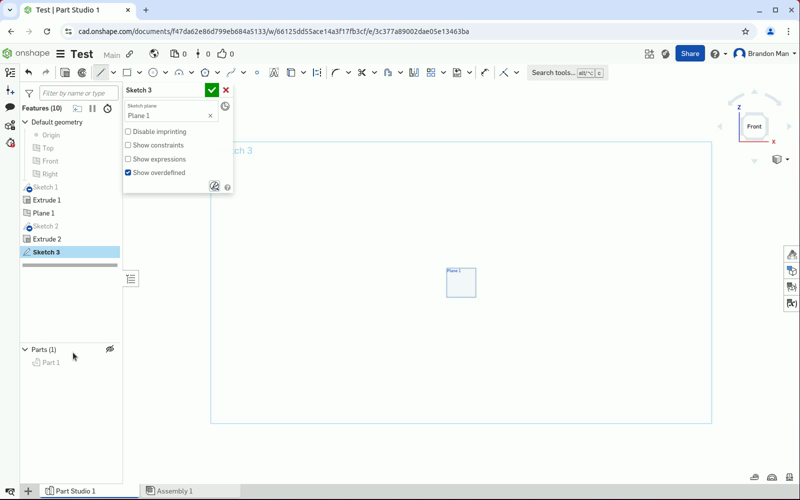
key_down(shift)
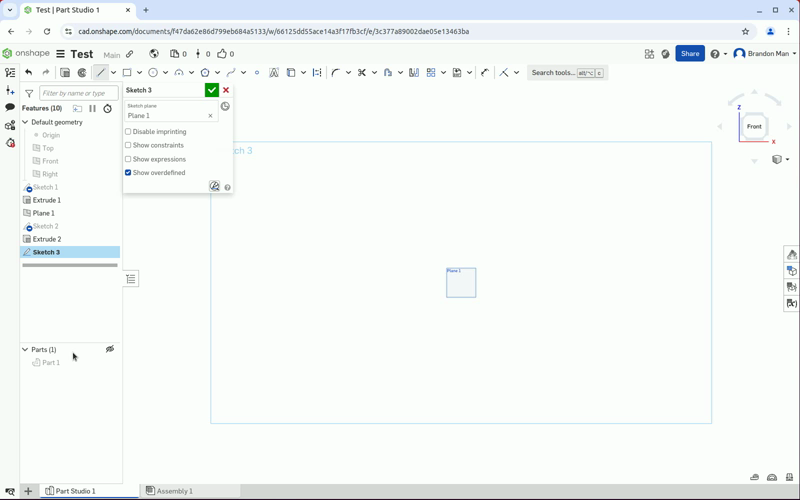
mouse_move(413, 282)
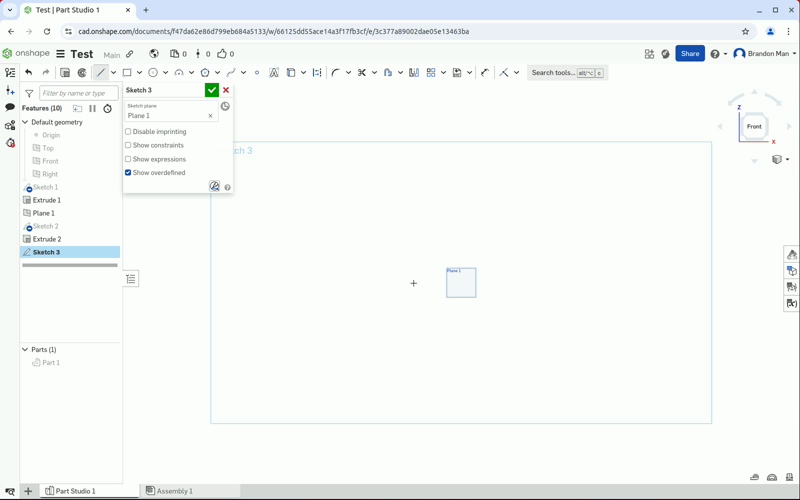
click(413, 282)
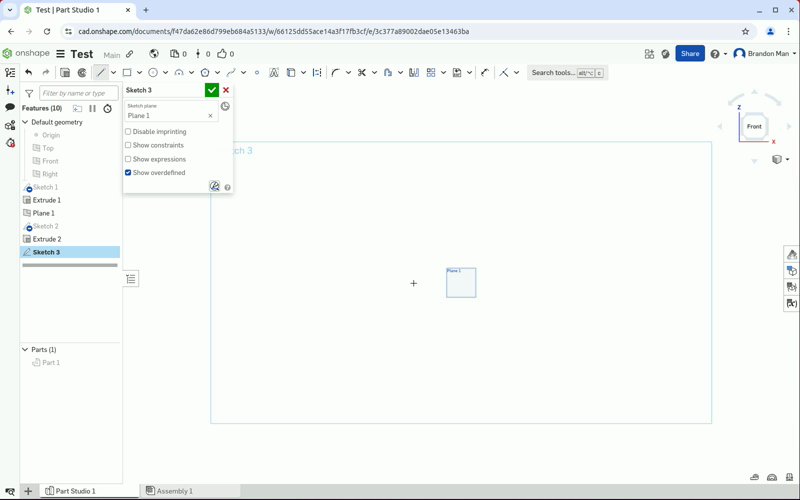
key_up(shift)
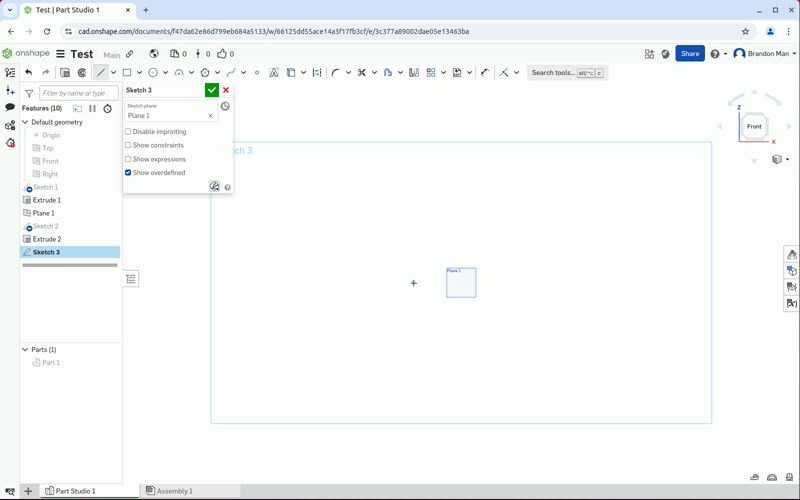
key_down(shift)
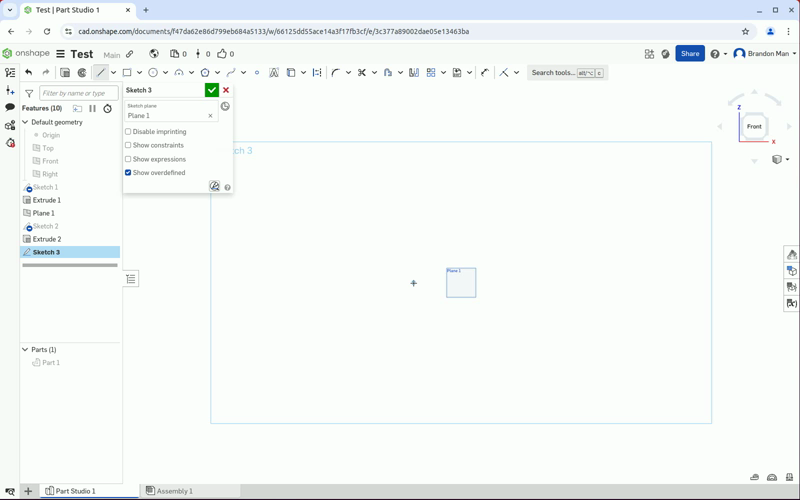
mouse_move(444, 282)
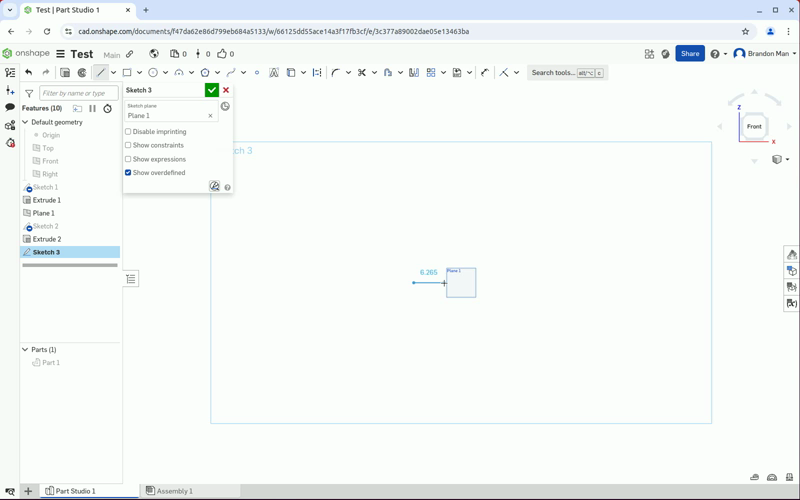
mouse_move(447, 282)
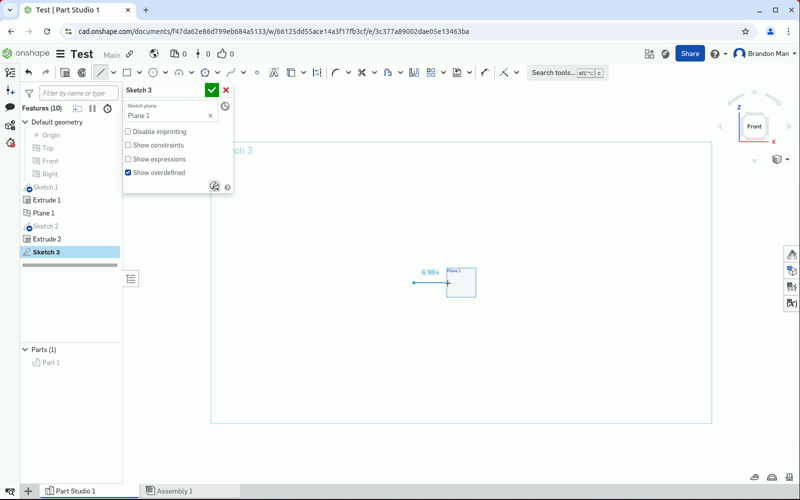
click(447, 282)
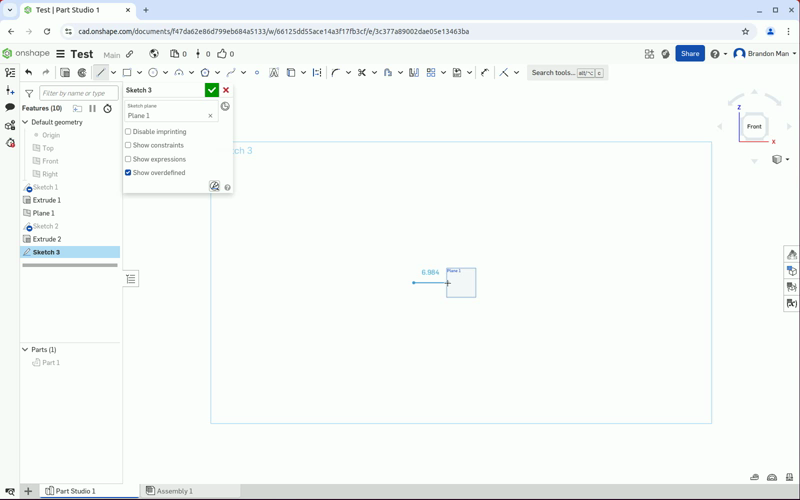
key_up(shift)
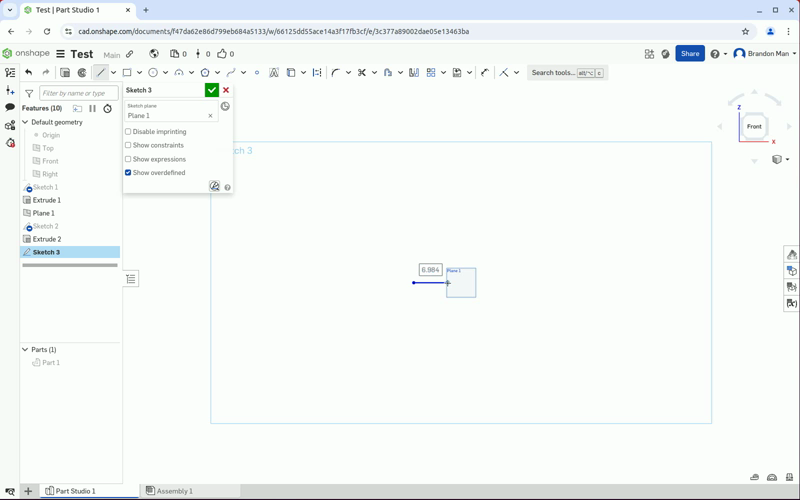
key_down(shift)
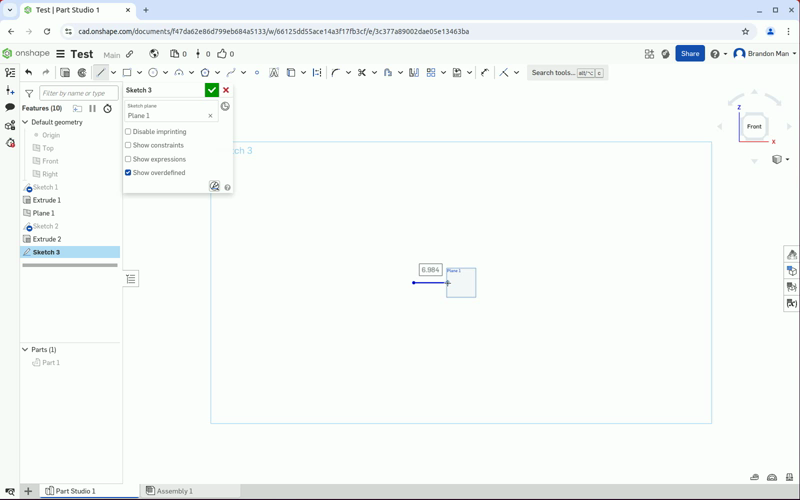
mouse_move(477, 282)
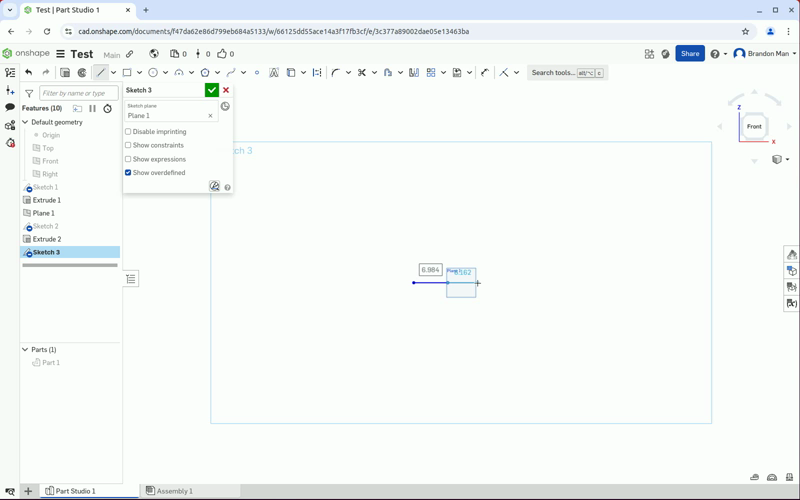
mouse_move(447, 276)
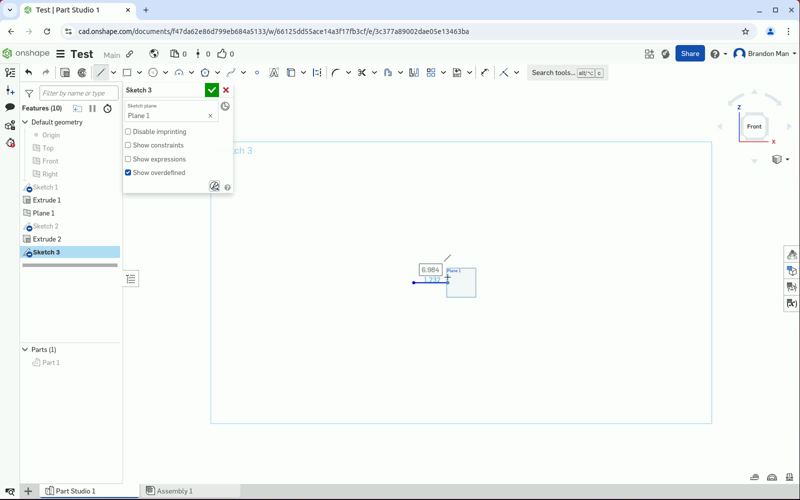
scroll(6)
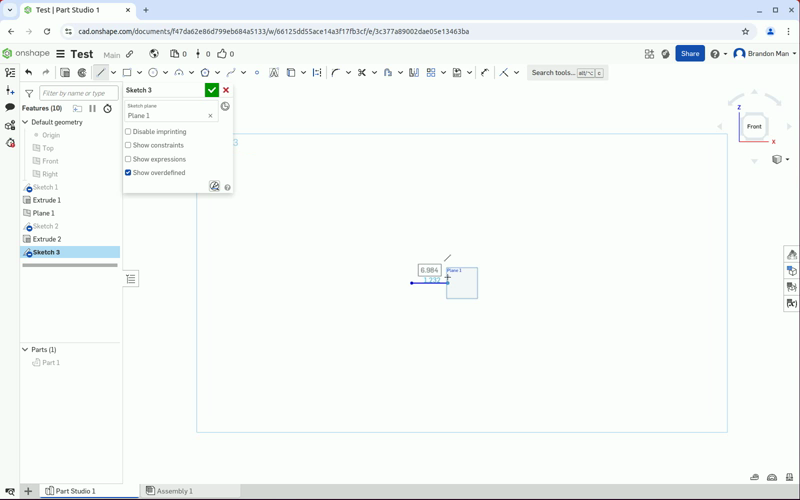
scroll(6)
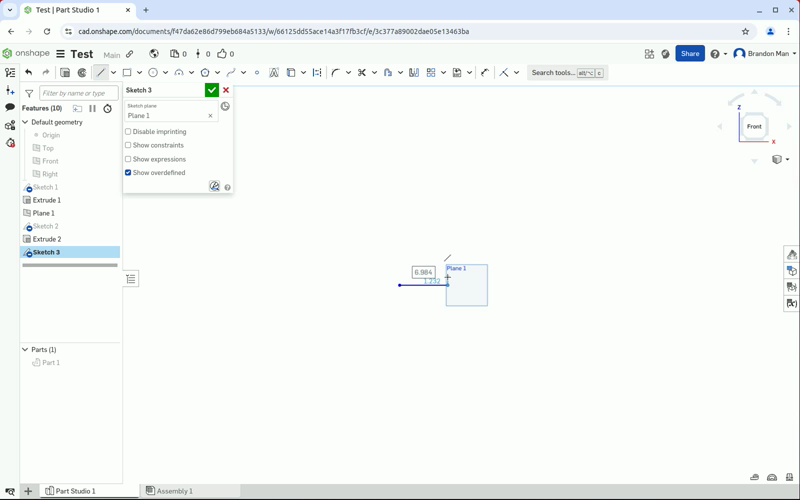
scroll(6)
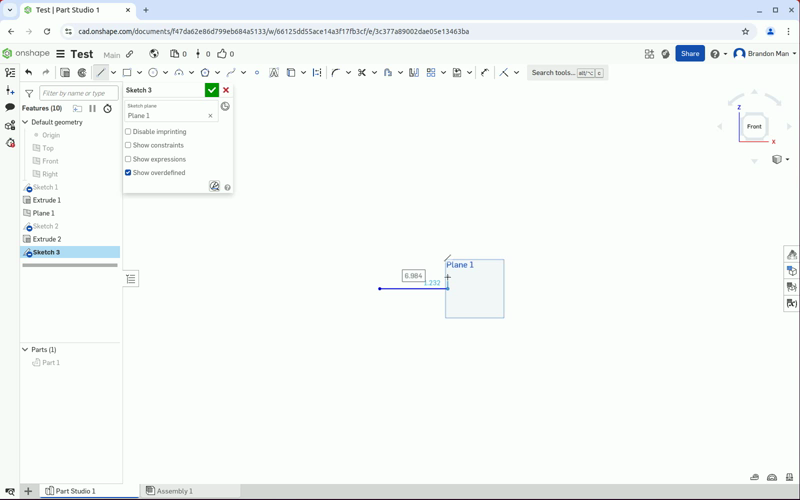
scroll(6)
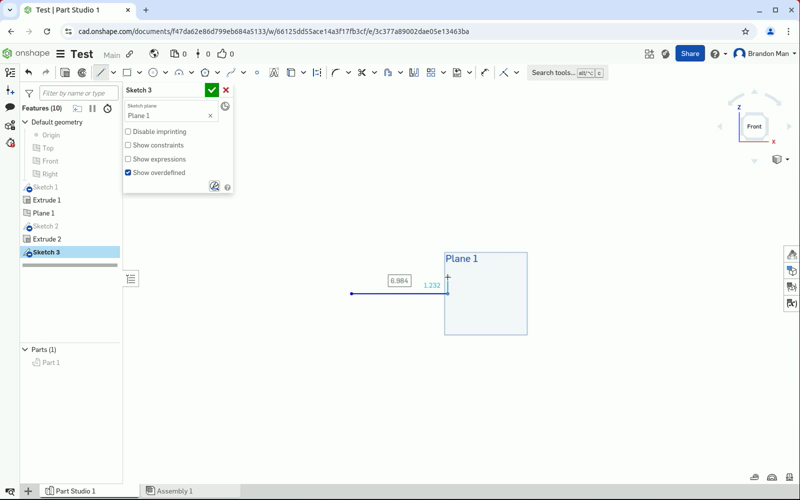
scroll(6)
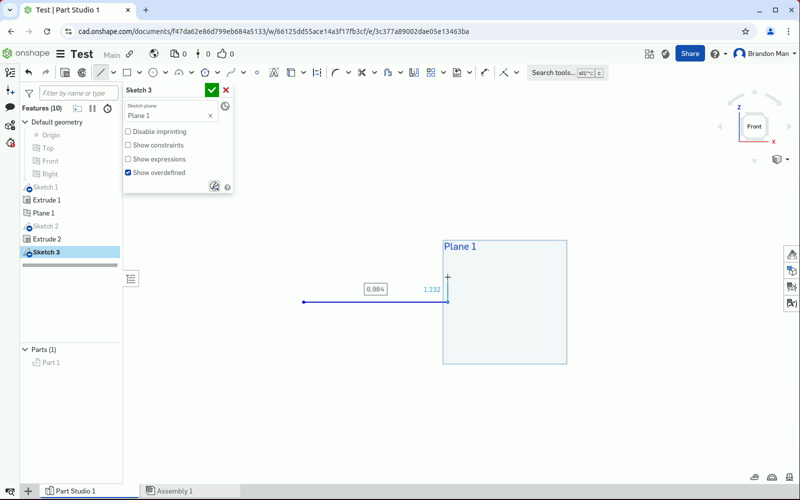
scroll(6)
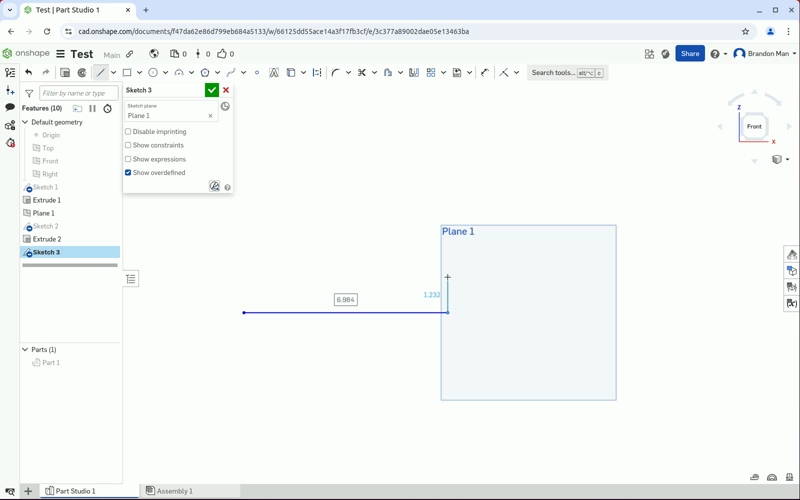
scroll(6)
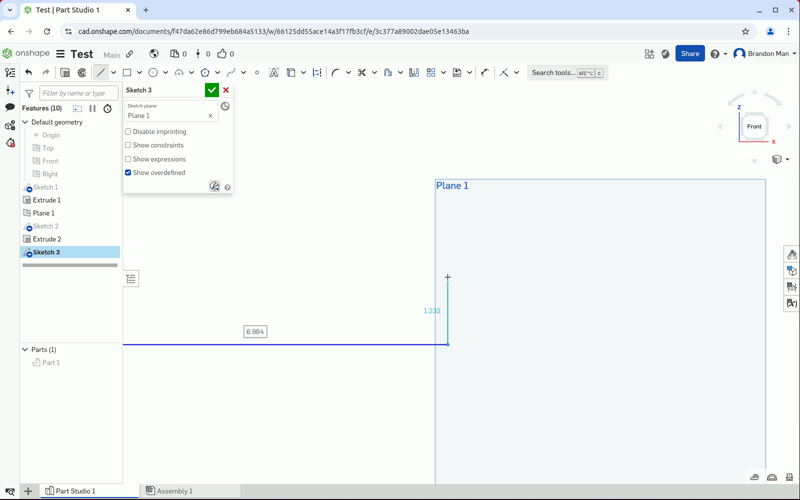
click(447, 276)
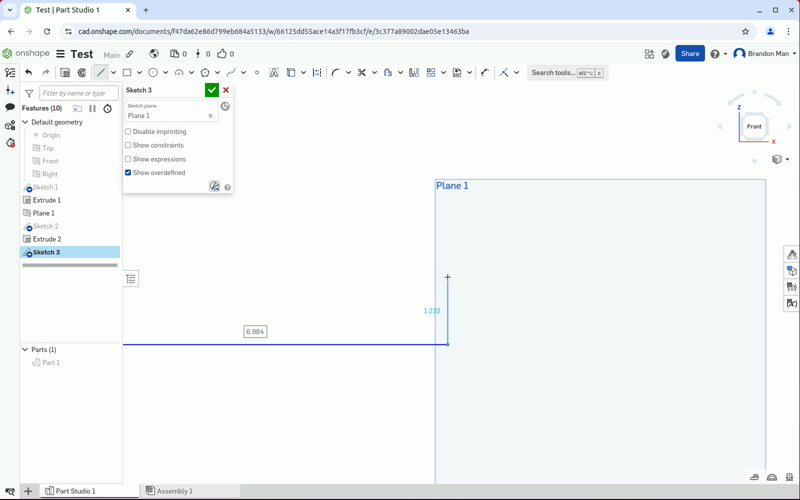
scroll(-6)
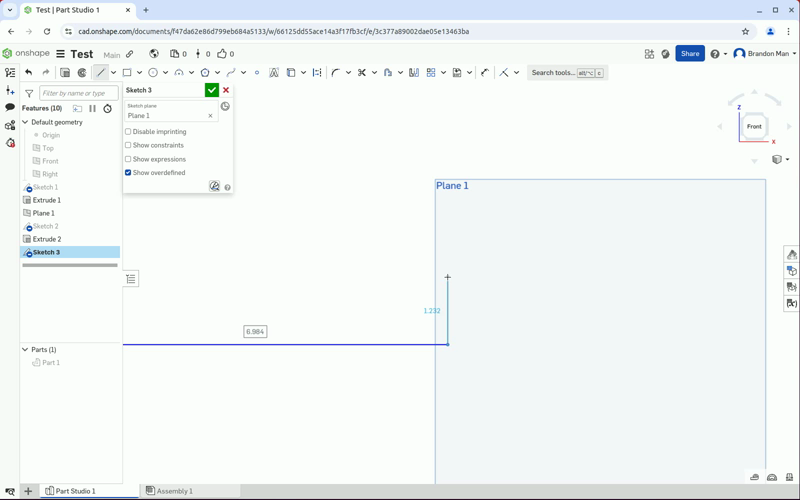
scroll(-6)
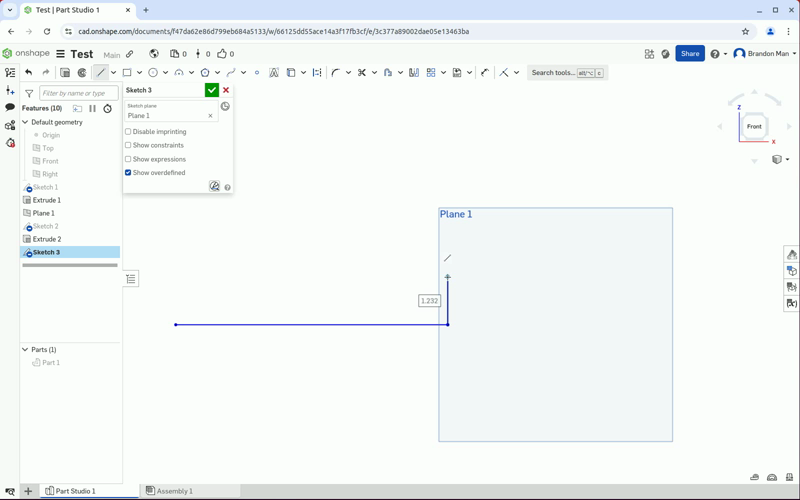
scroll(-6)
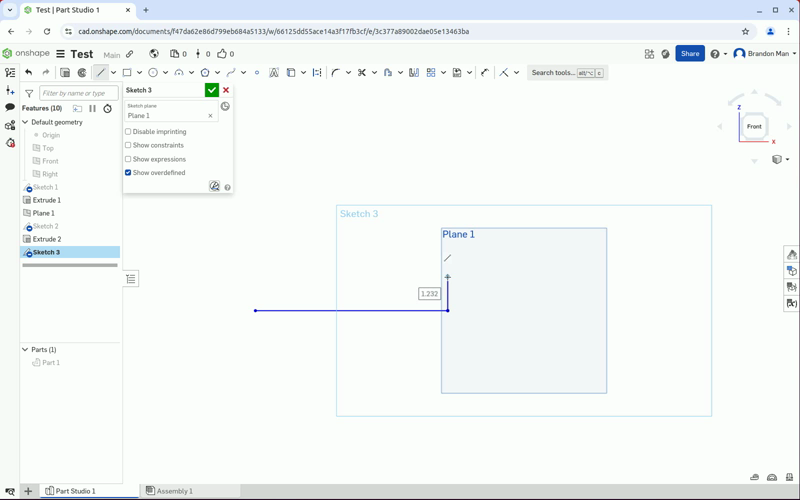
scroll(-6)
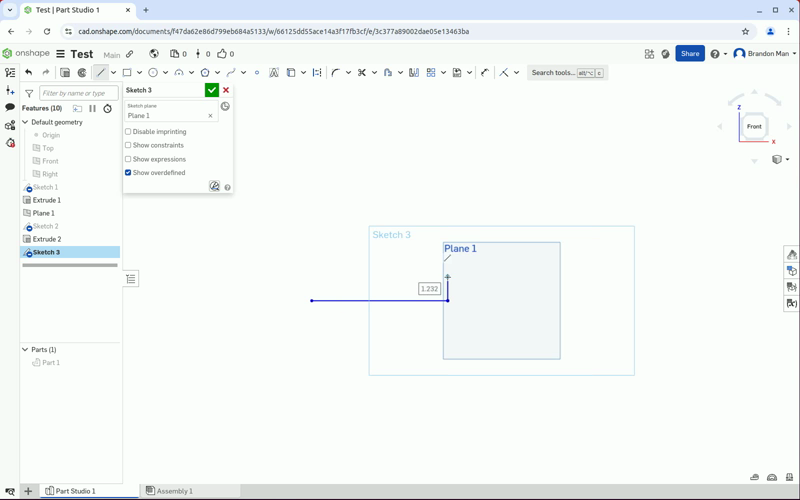
scroll(-6)
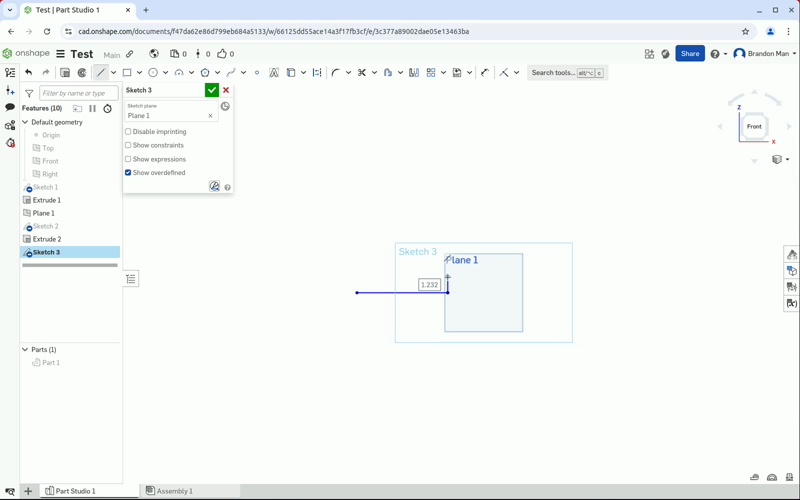
scroll(-6)
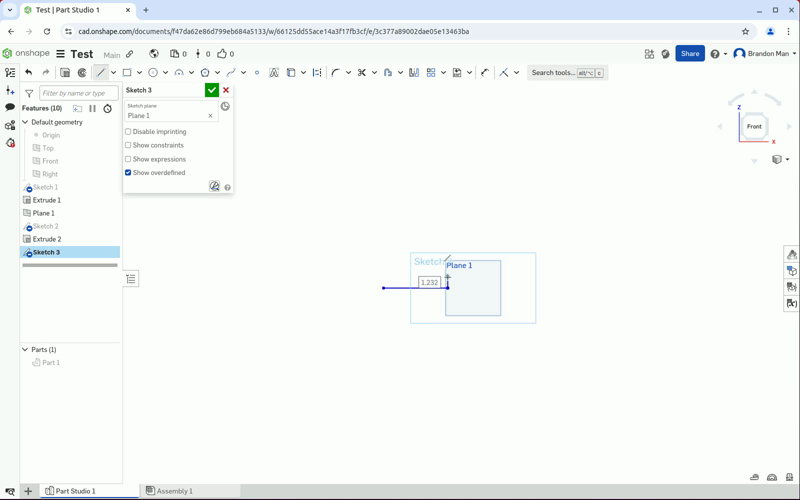
scroll(-6)
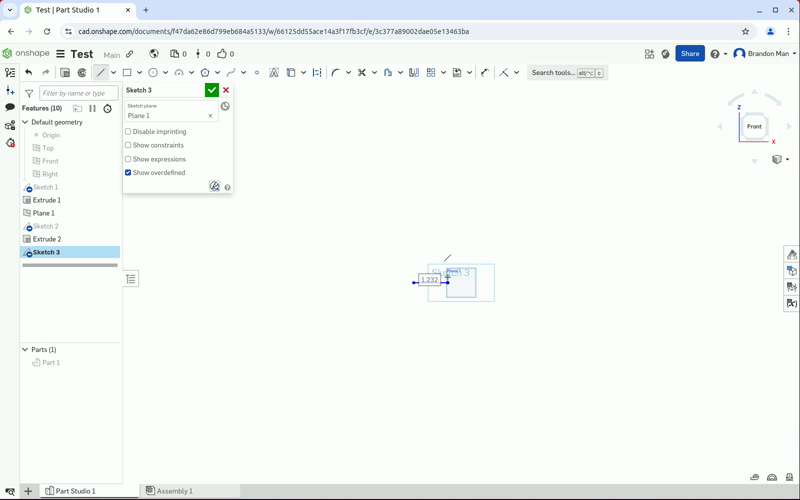
key_up(shift)
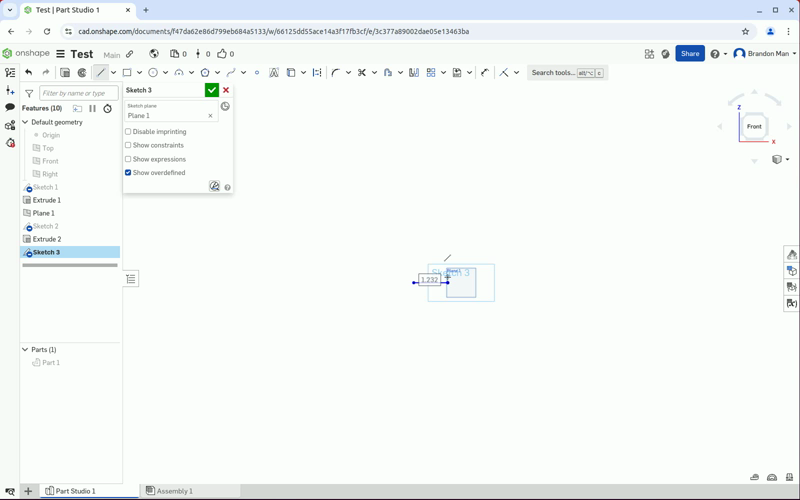
key_down(shift)
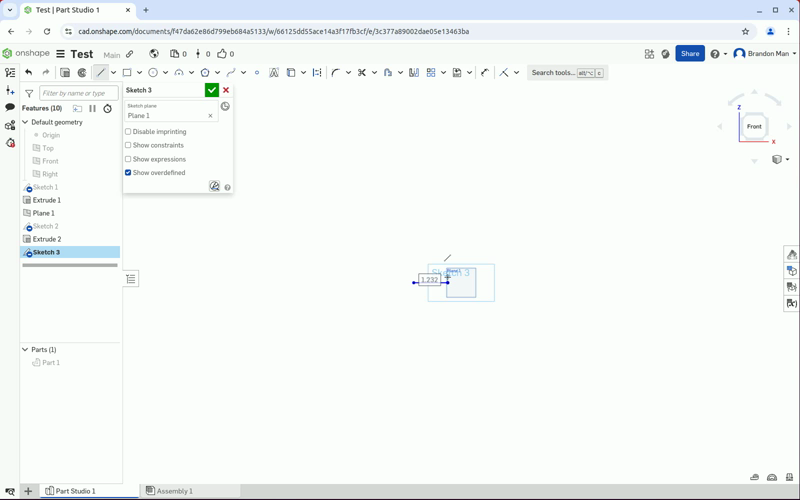
mouse_move(477, 276)
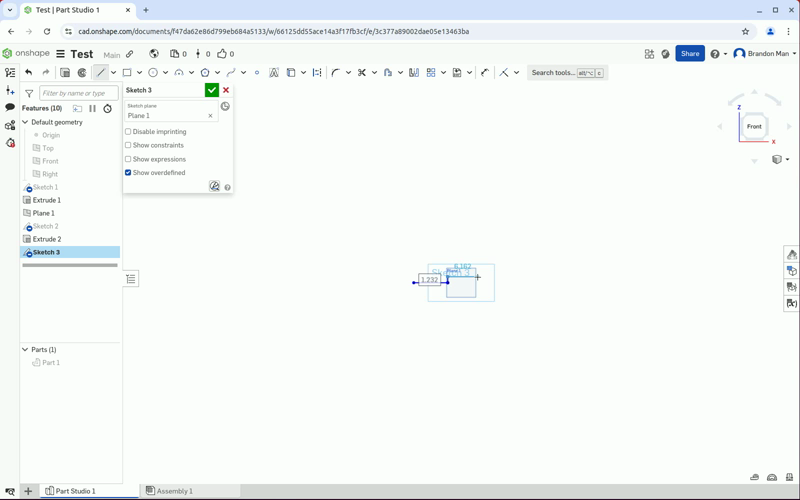
mouse_move(413, 276)
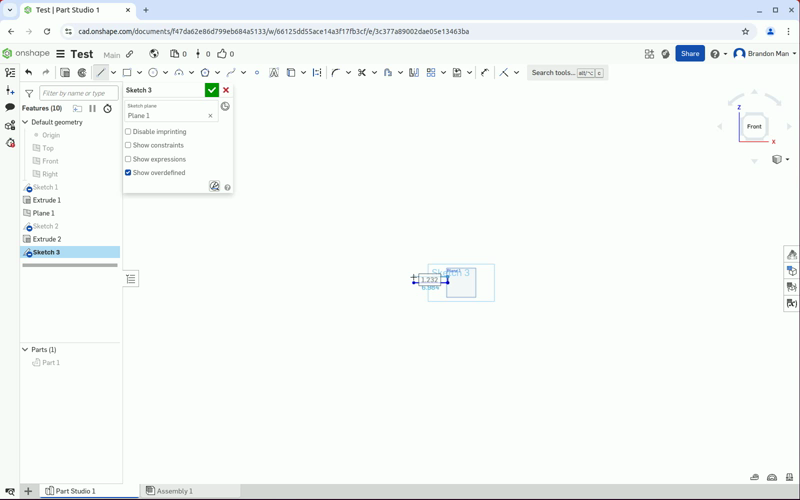
click(413, 276)
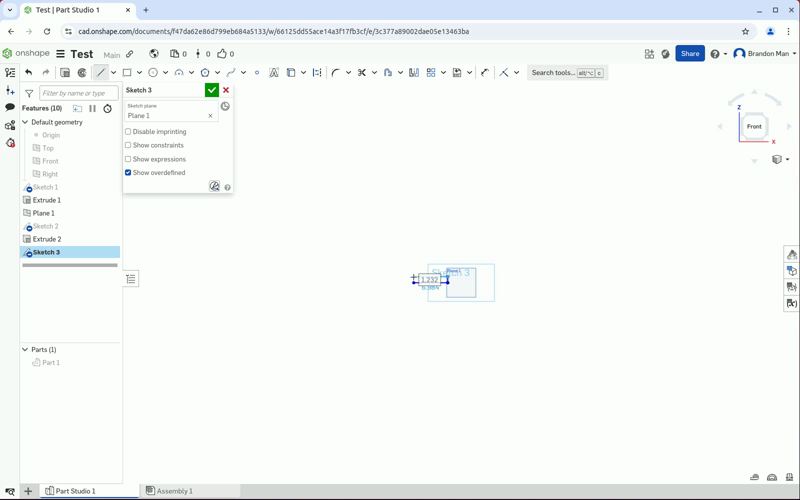
key_up(shift)
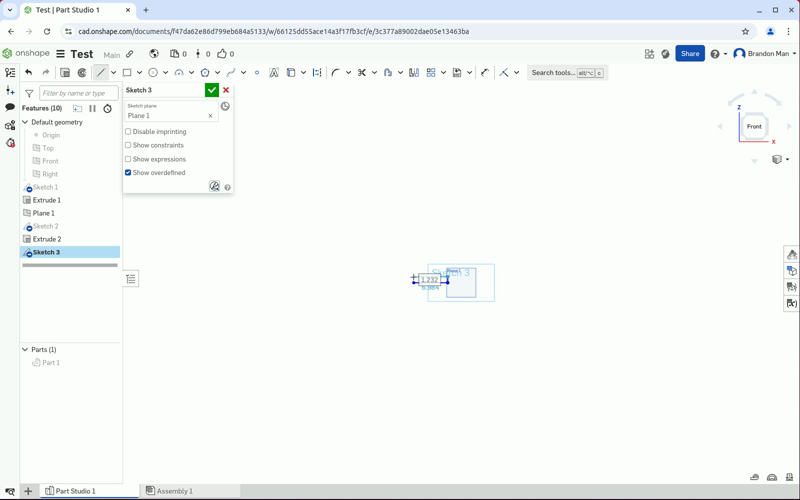
mouse_move(444, 276)
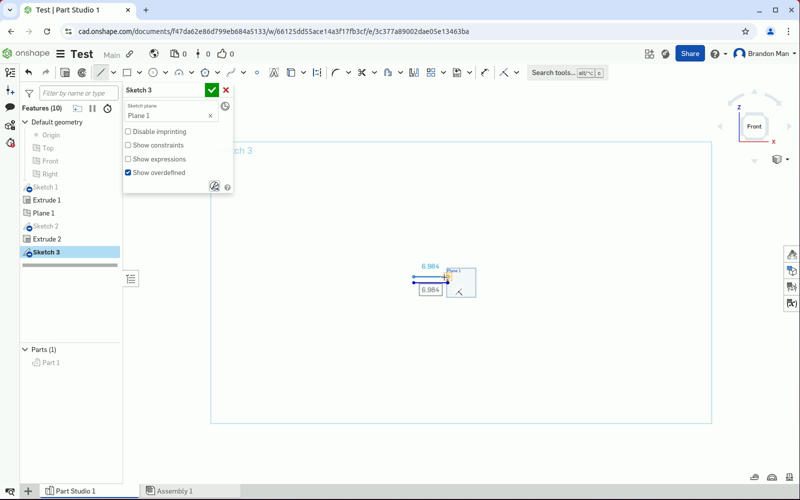
key_down(shift)
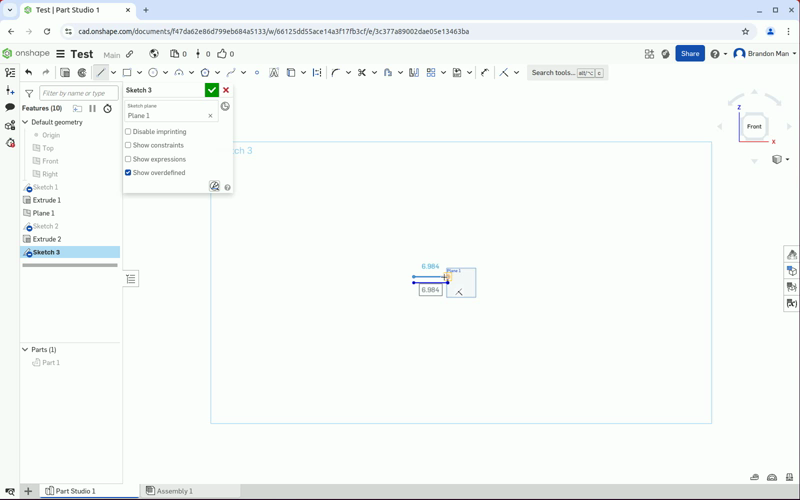
mouse_move(413, 282)
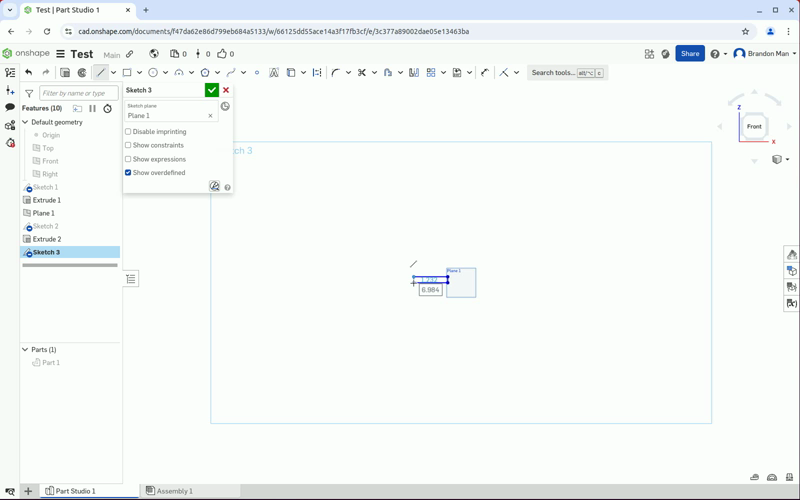
scroll(6)
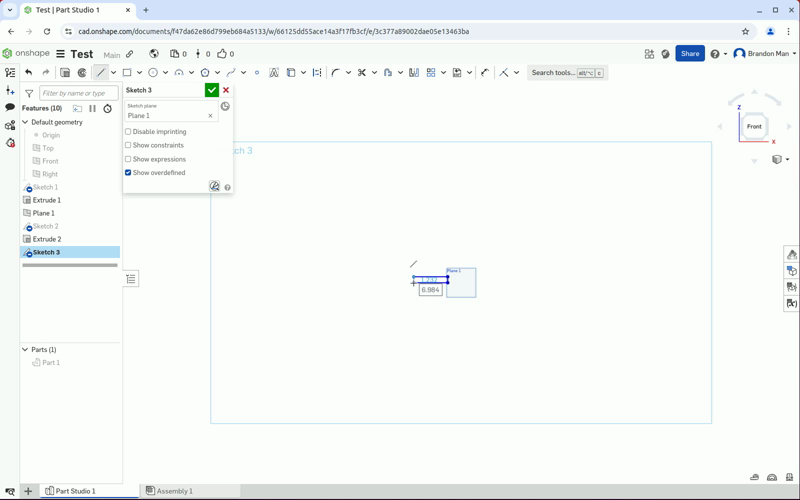
scroll(6)
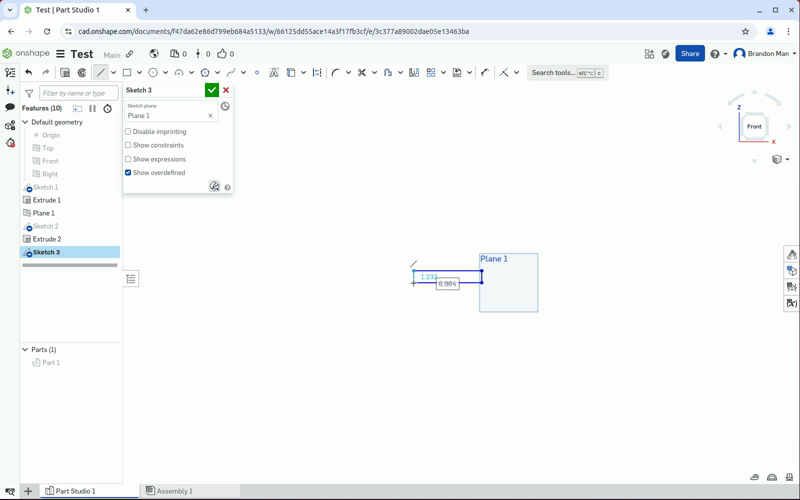
scroll(6)
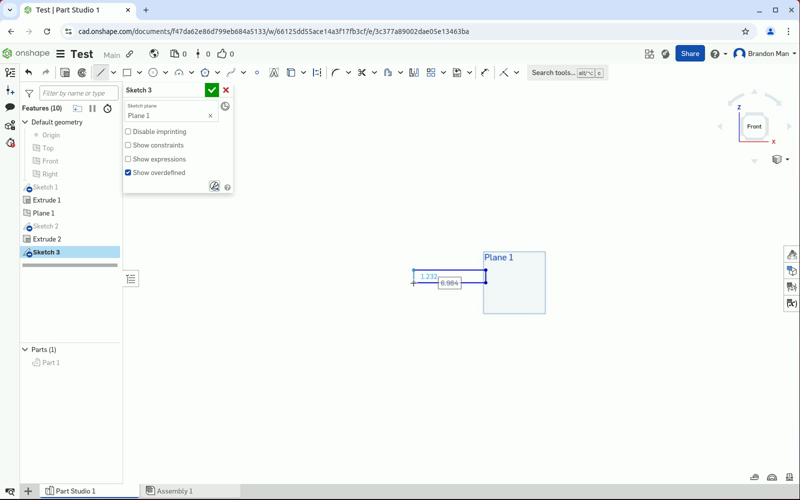
scroll(6)
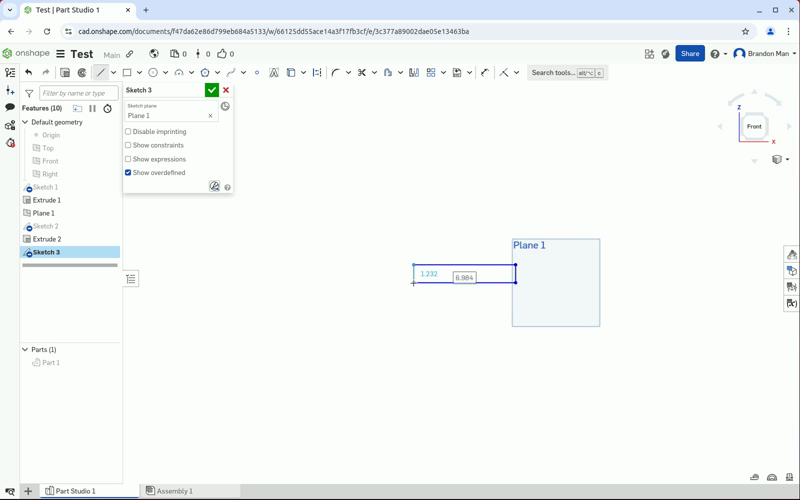
scroll(6)
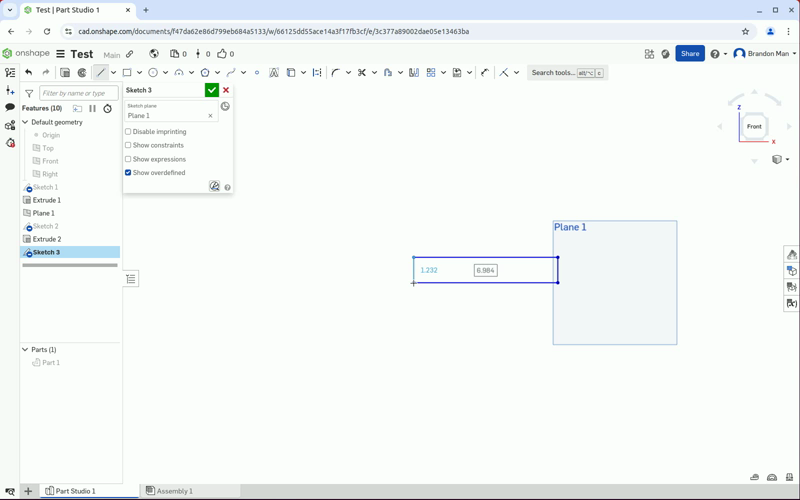
scroll(6)
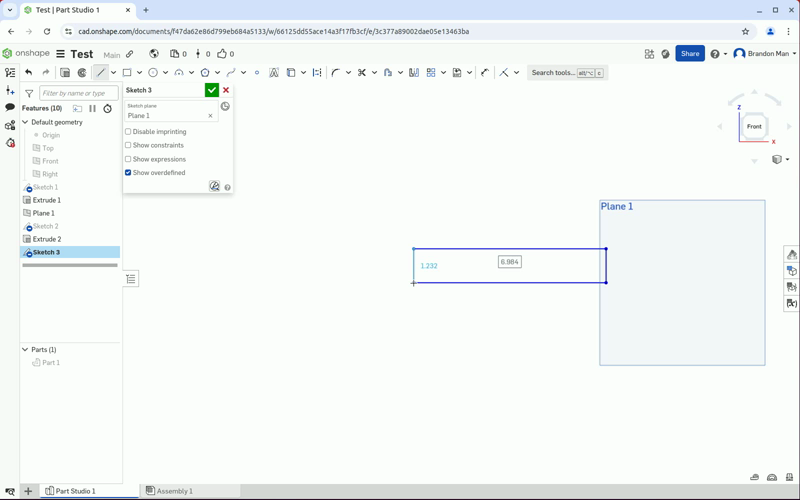
scroll(6)
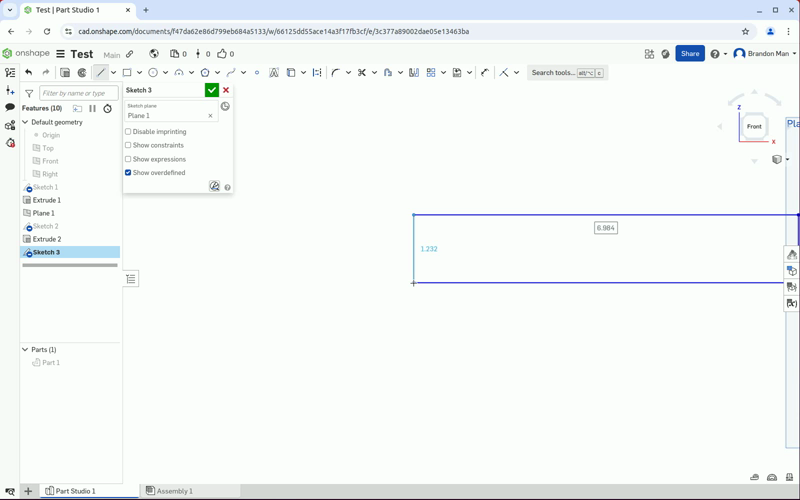
key_up(shift)
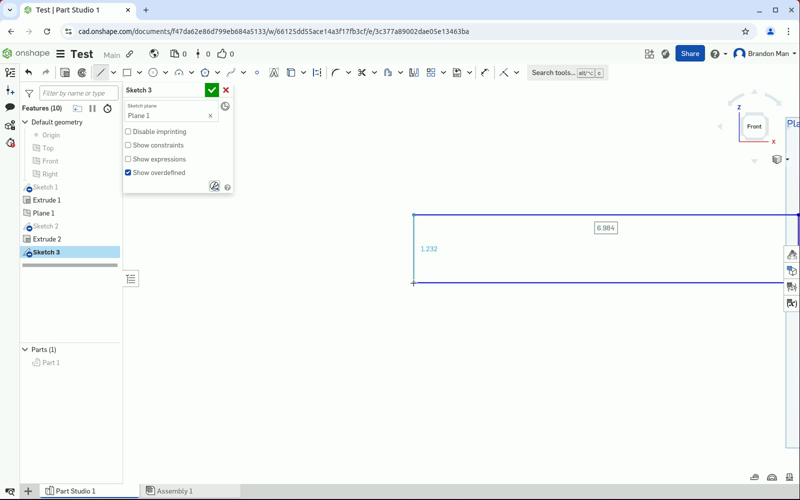
click(413, 282)
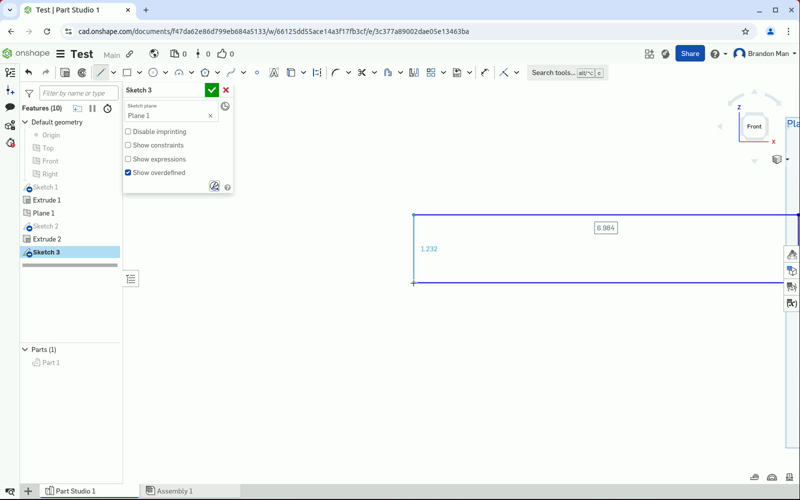
scroll(-6)
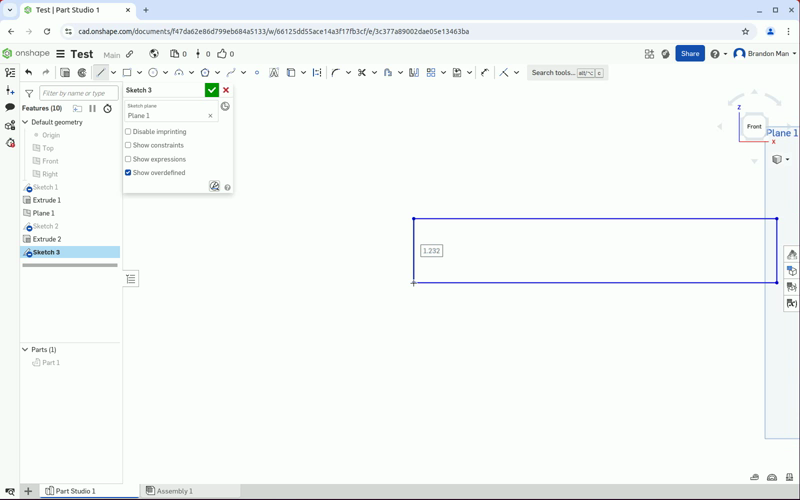
scroll(-6)
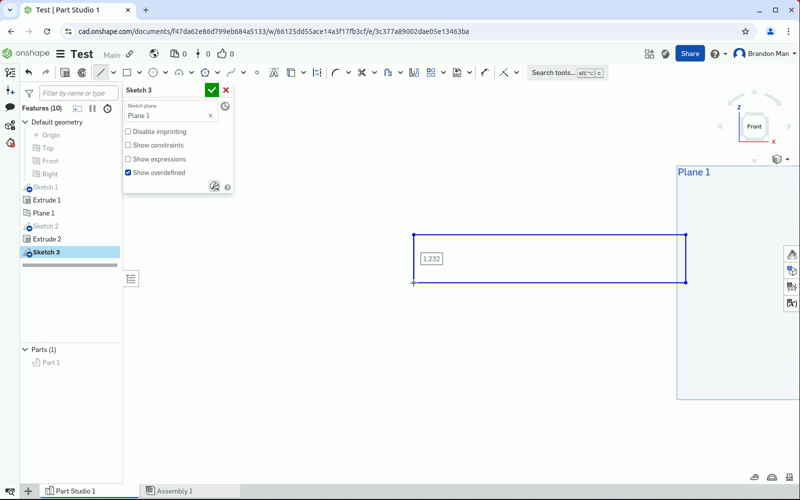
scroll(-6)
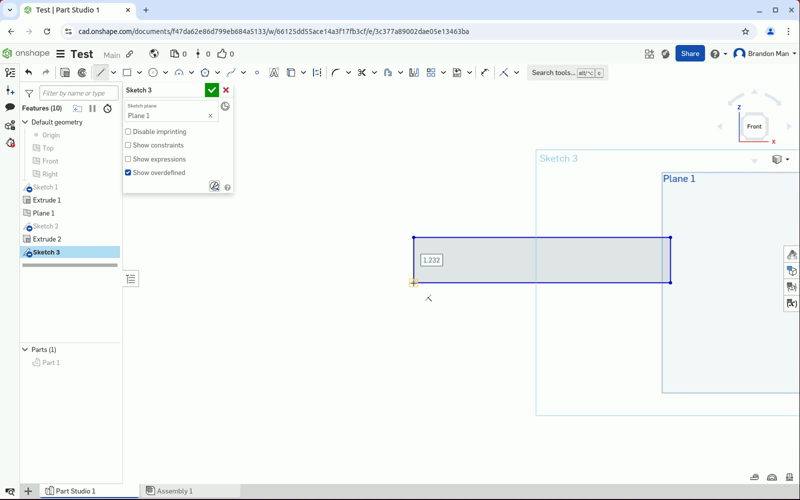
scroll(-6)
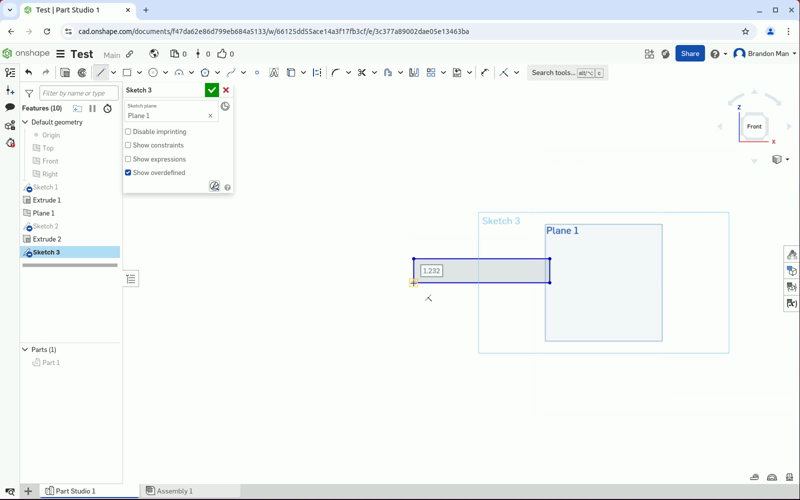
scroll(-6)
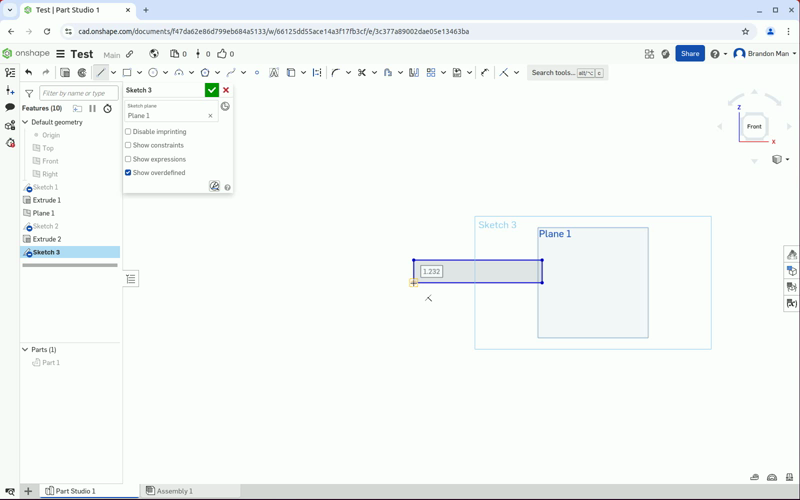
scroll(-6)
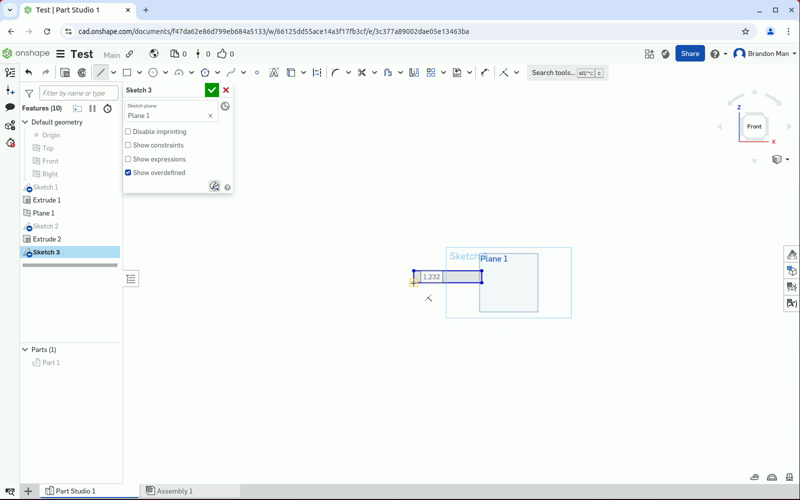
scroll(-6)
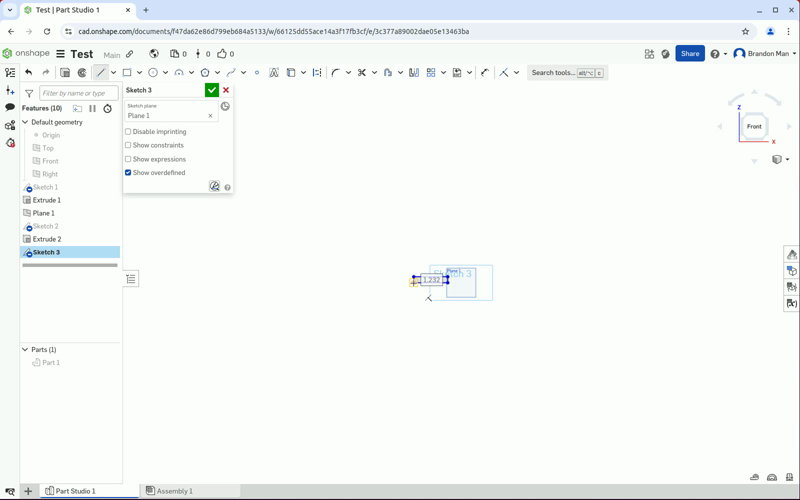
key(esc)
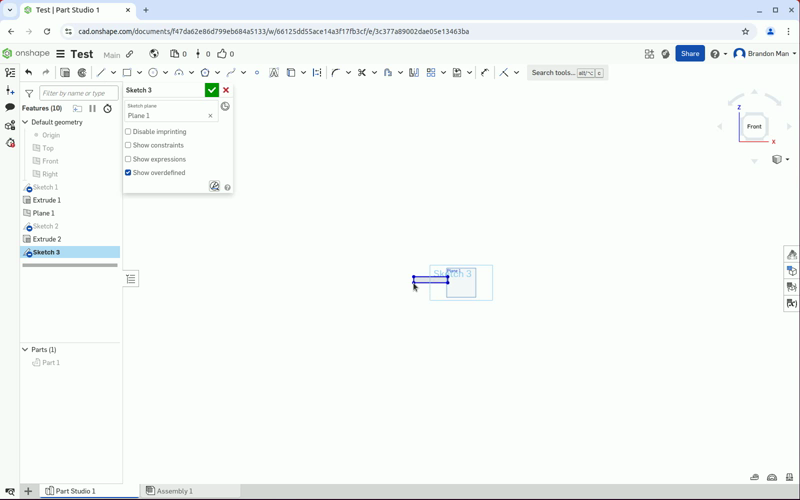
mouse_move(420, 278)
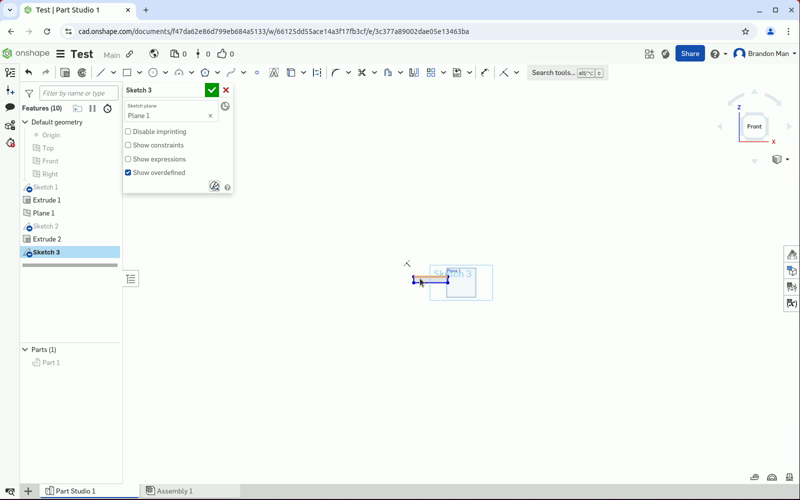
scroll(6)
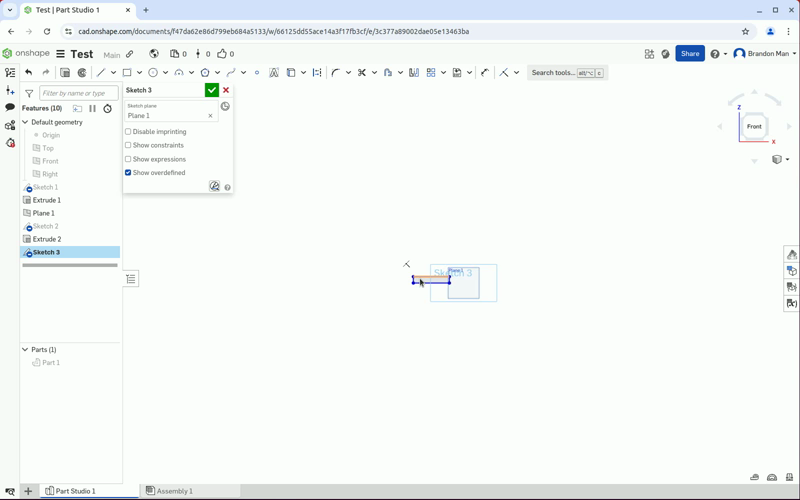
scroll(6)
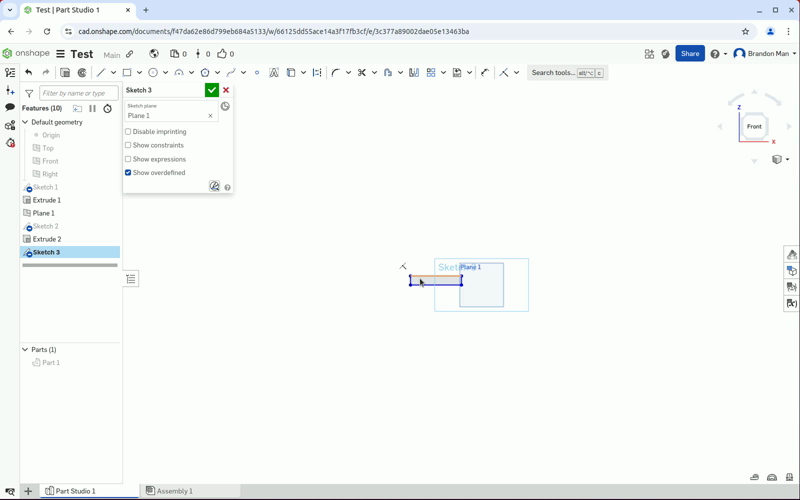
scroll(6)
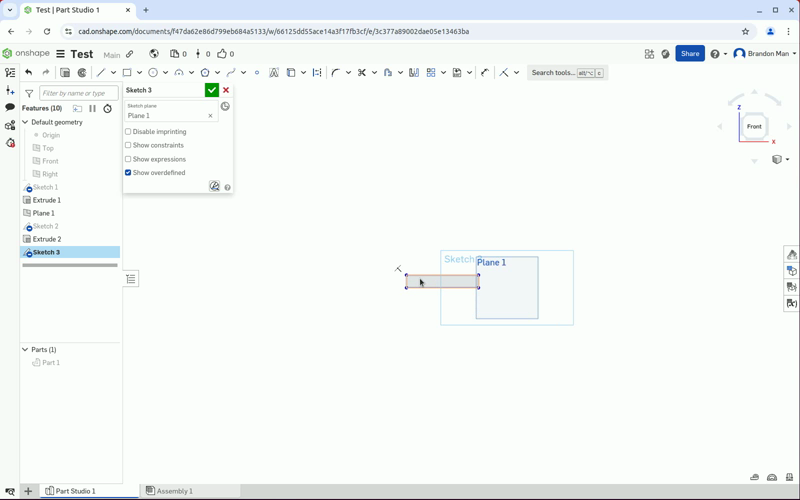
scroll(6)
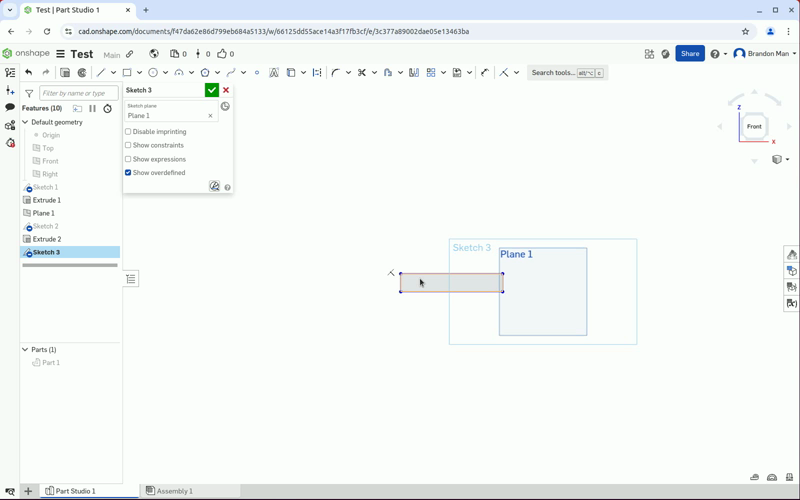
scroll(6)
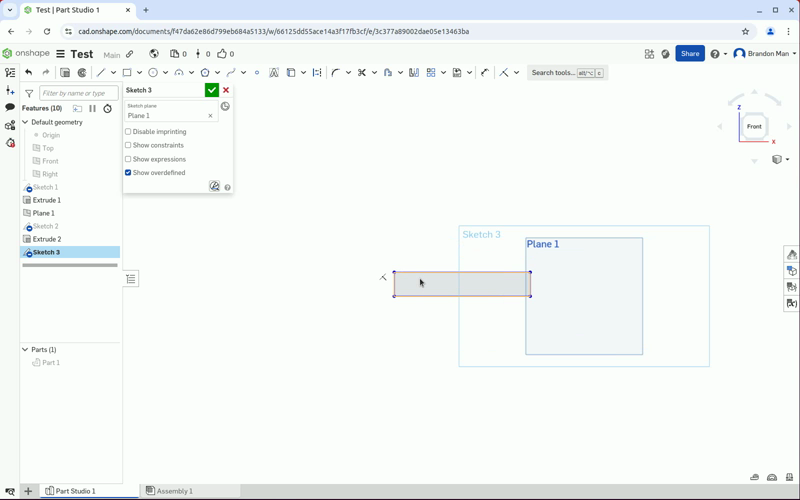
scroll(6)
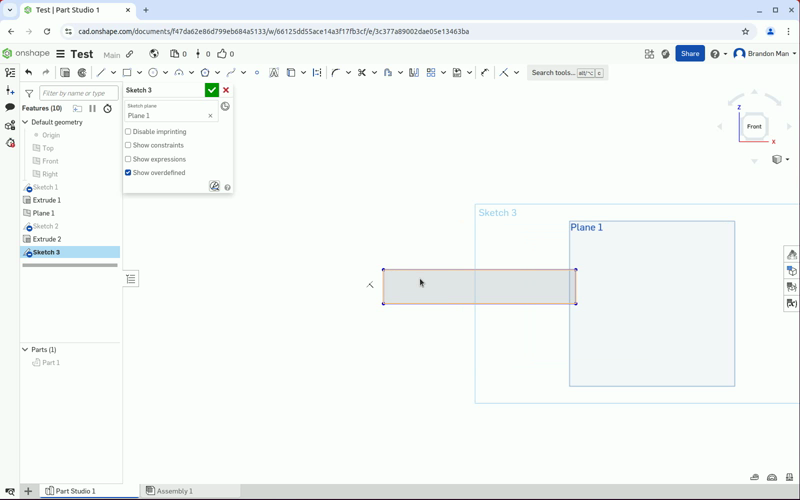
scroll(6)
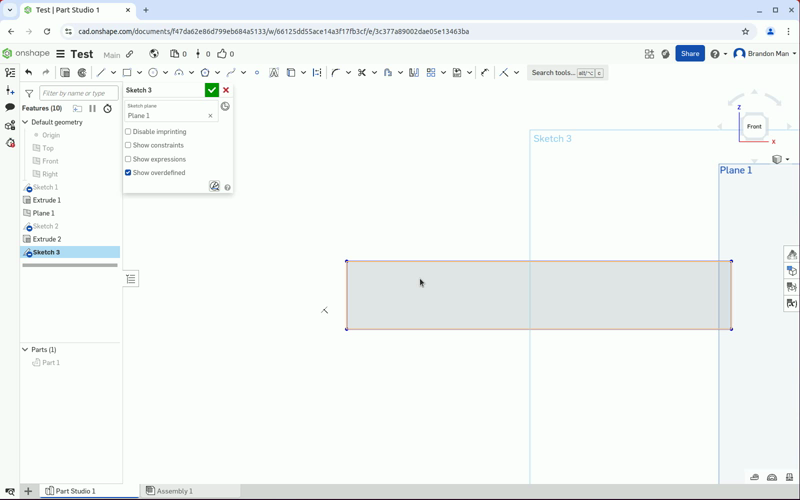
click(420, 278)
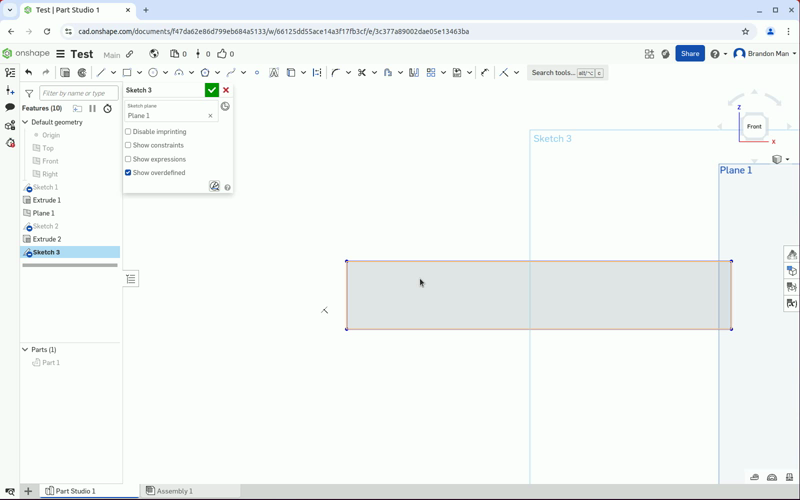
scroll(-6)
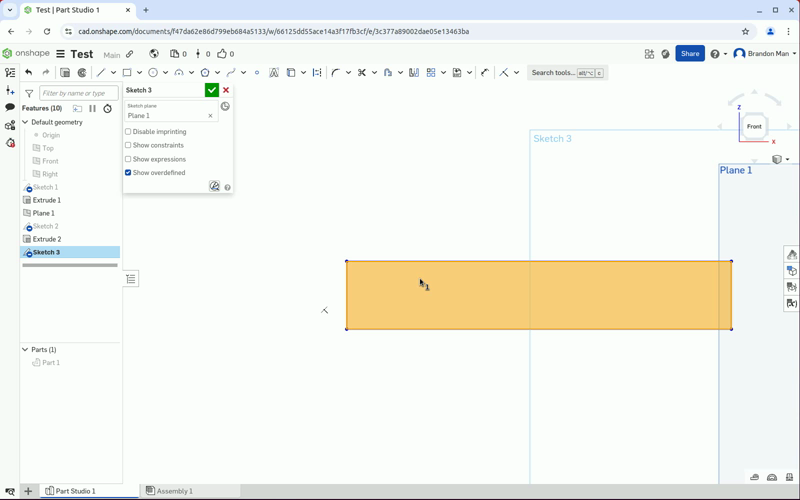
scroll(-6)
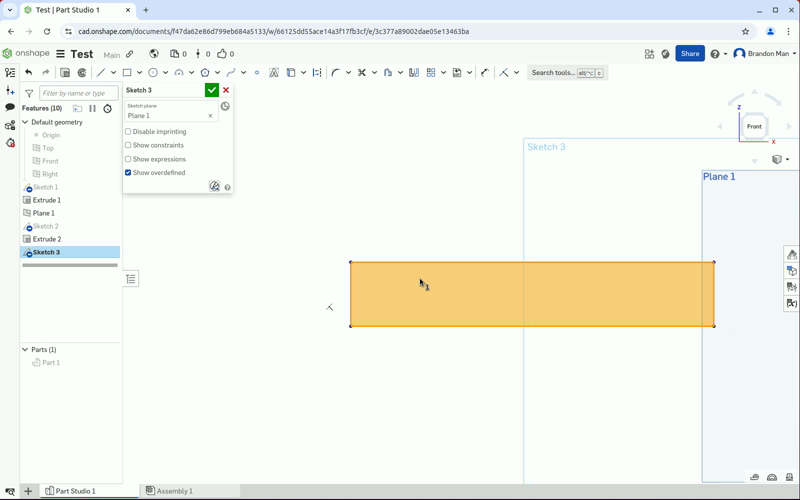
scroll(-6)
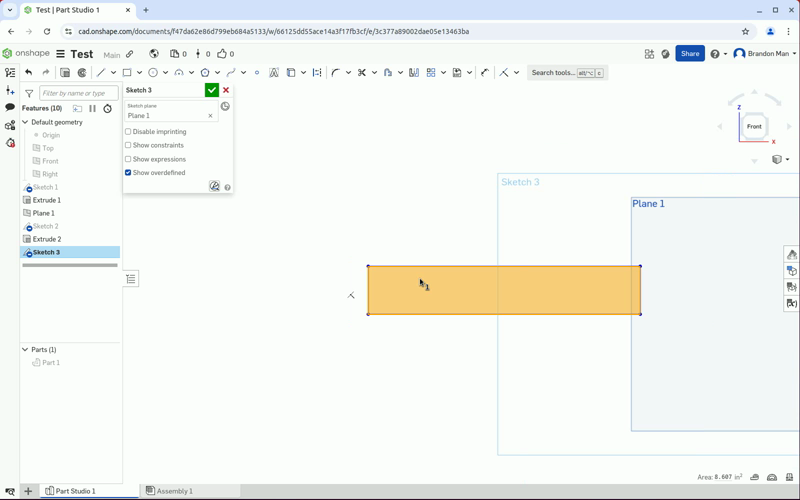
scroll(-6)
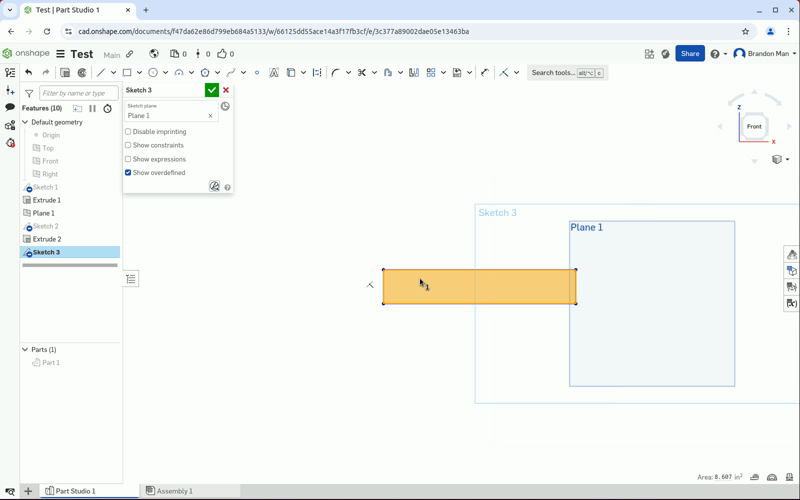
scroll(-6)
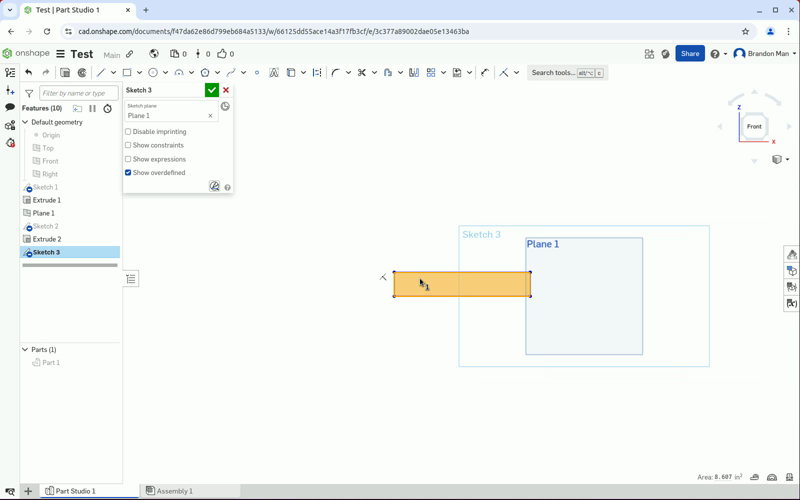
scroll(-6)
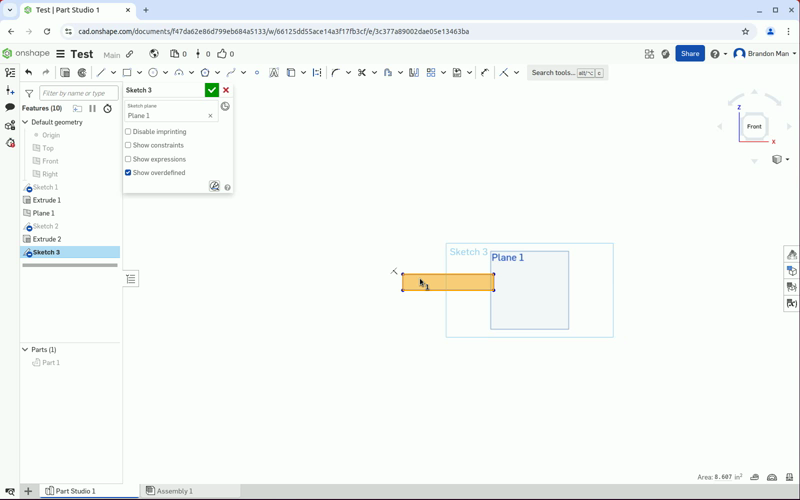
scroll(-6)
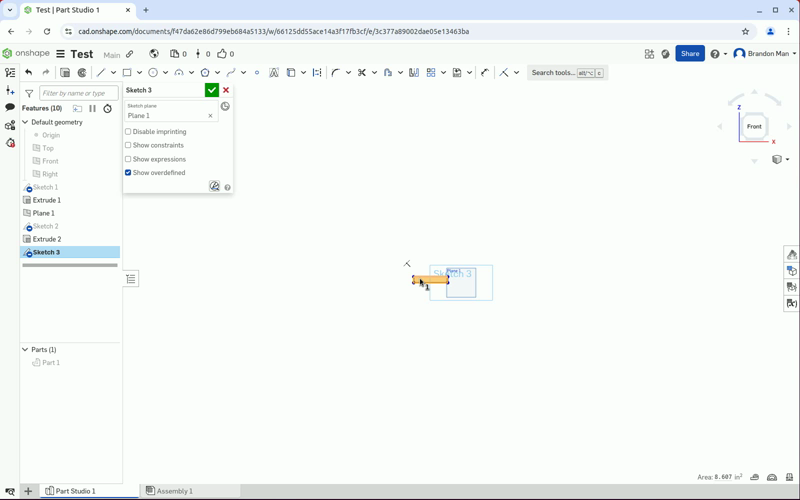
mouse_move(73, 352)
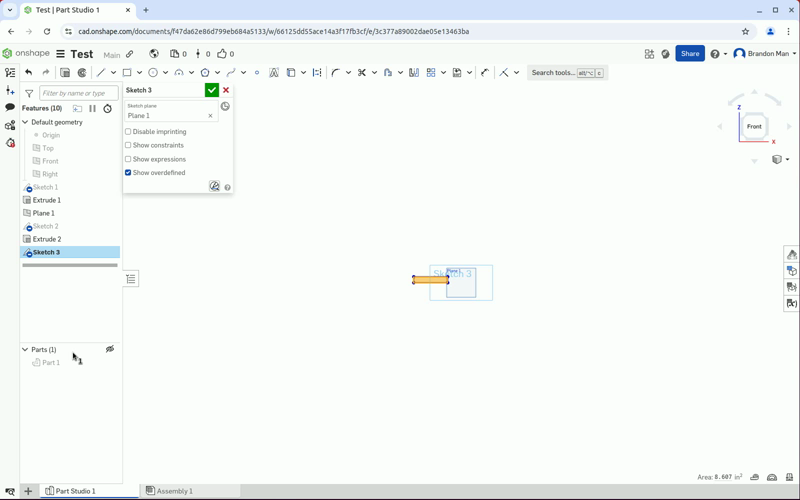
key(shift+y)
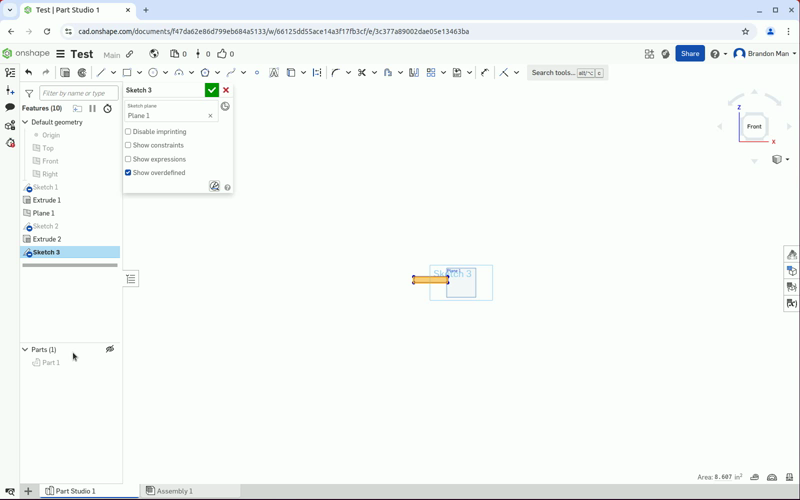
key(shift+e)
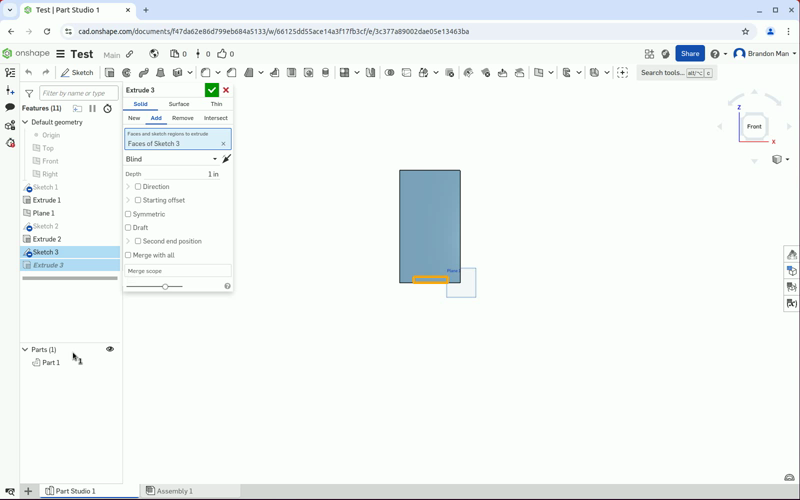
mouse_move(143, 106)
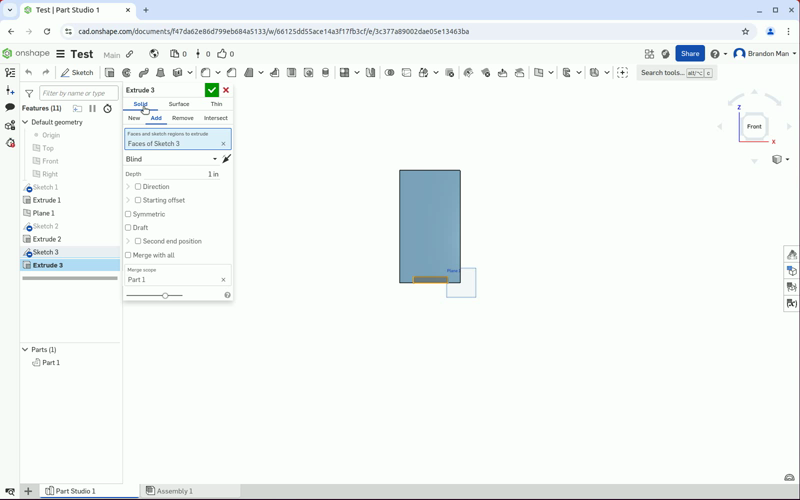
click(143, 106)
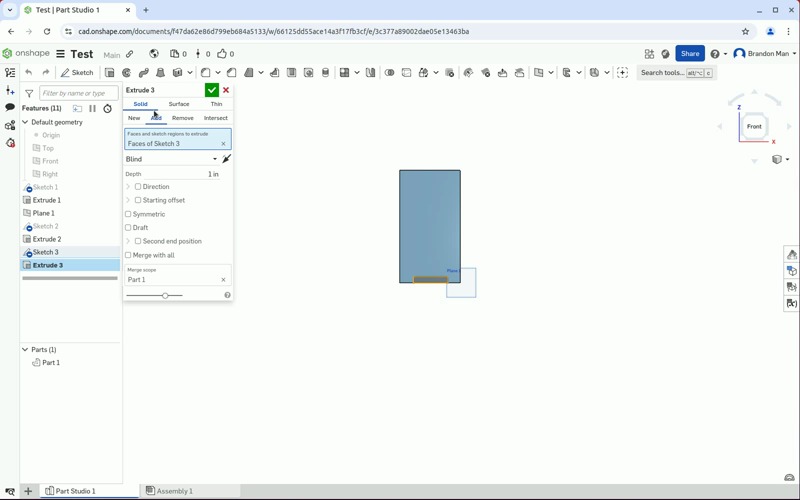
mouse_move(186, 120)
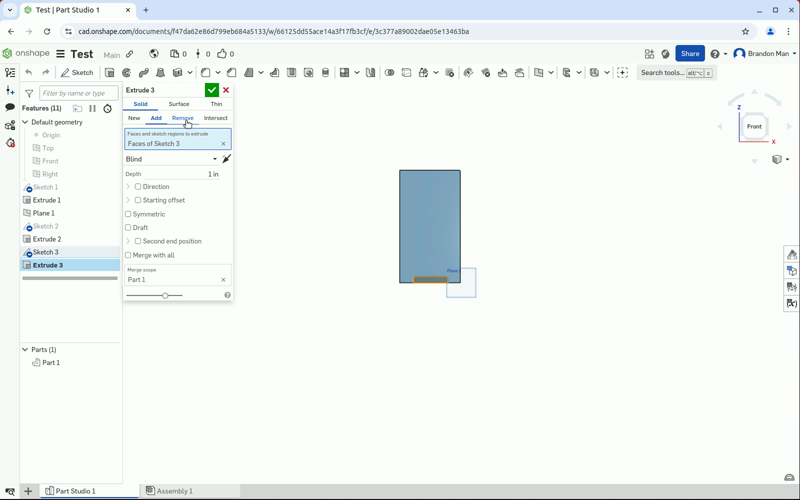
click(186, 120)
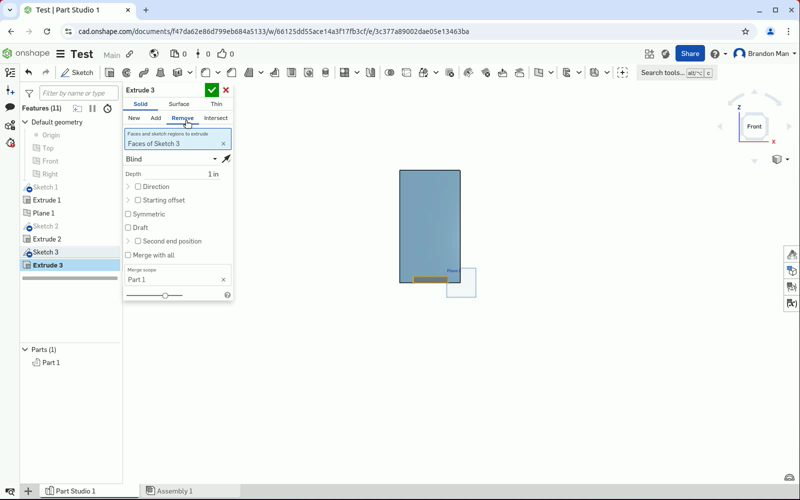
key(tab, 4)
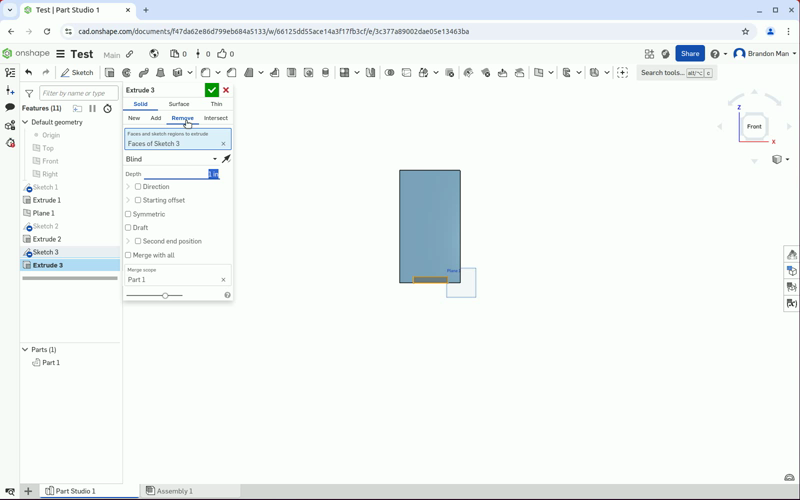
text(3.37)
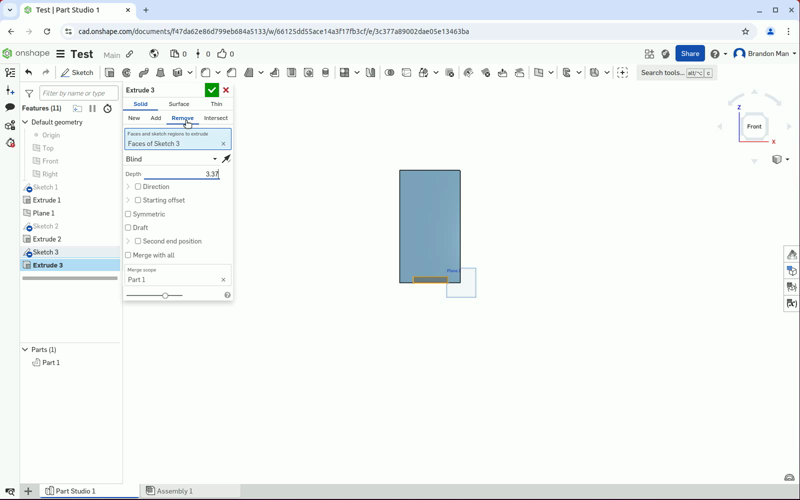
key(tab, 6)
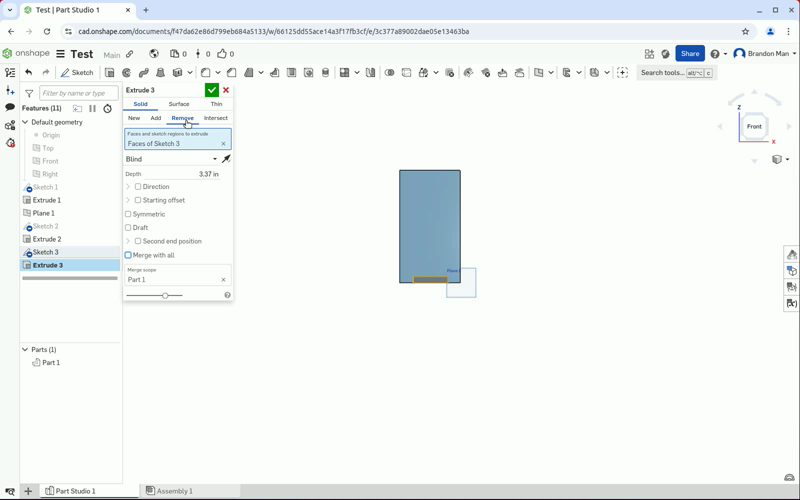
key(space)
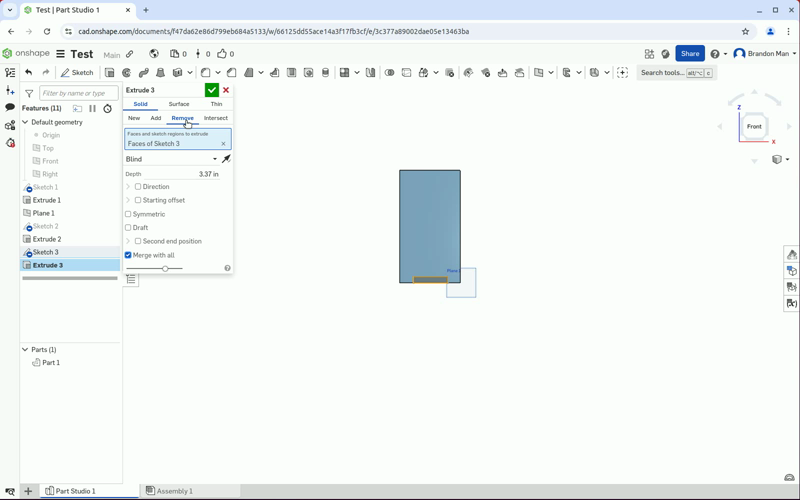
key(enter)
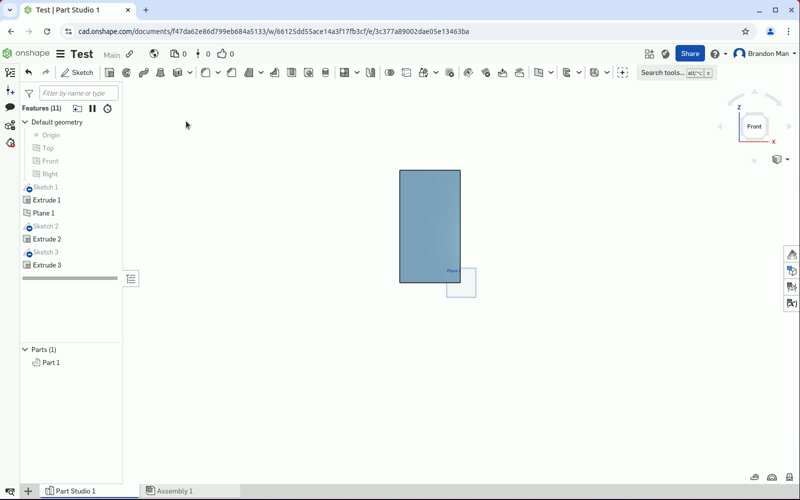
key(shift+h)
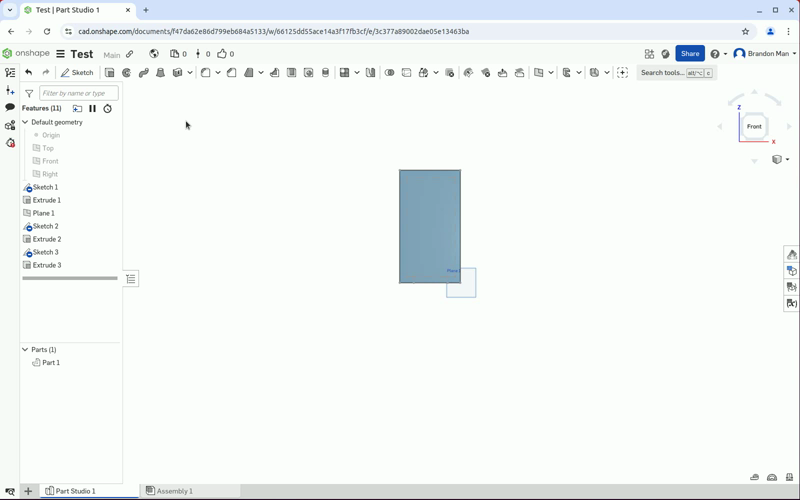
key(shift+h)
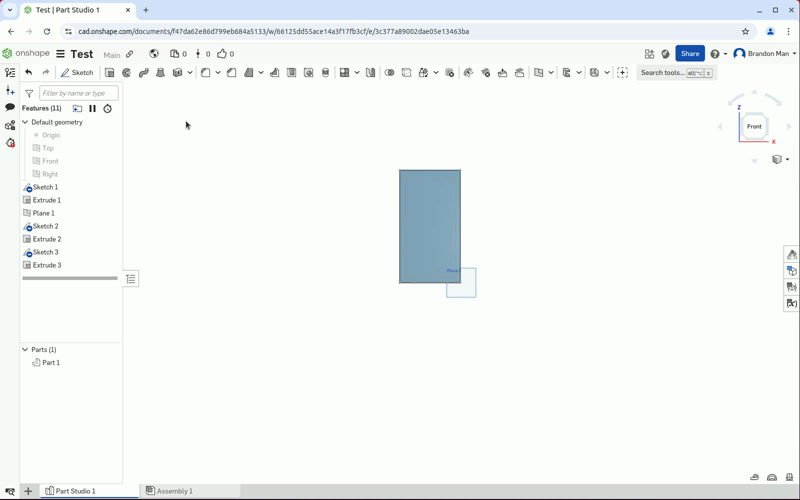
key(shift+7)
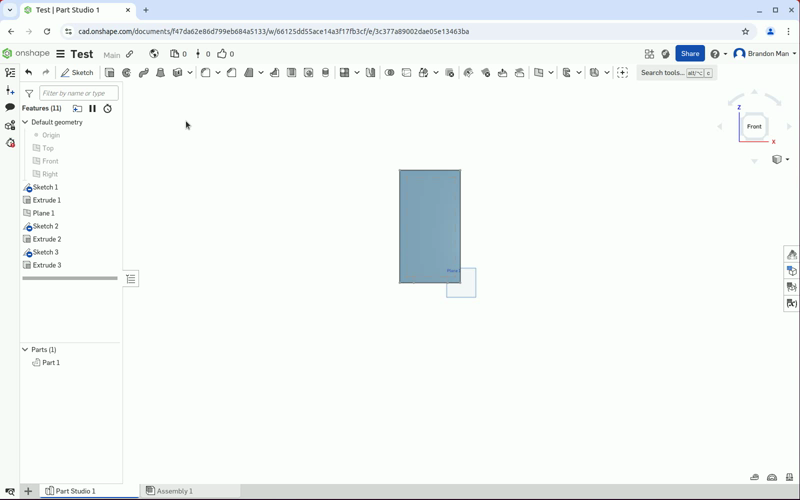
key(left, 2)
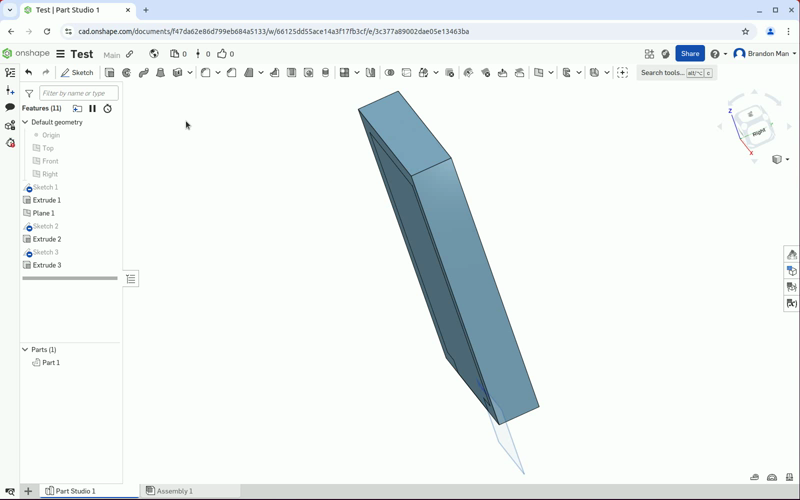
key(down, 2)
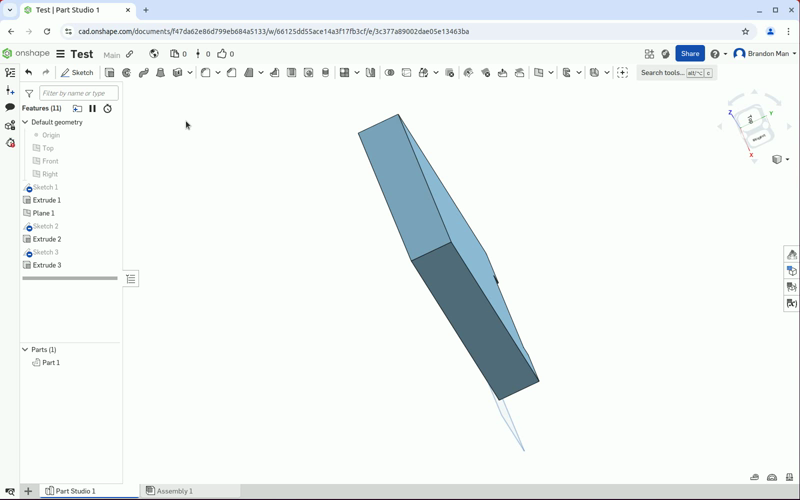
key(up, 2)
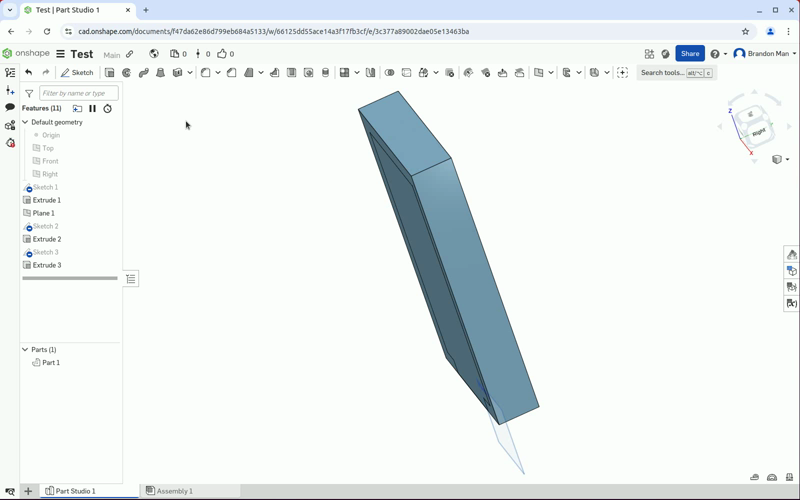
key(right, 2)
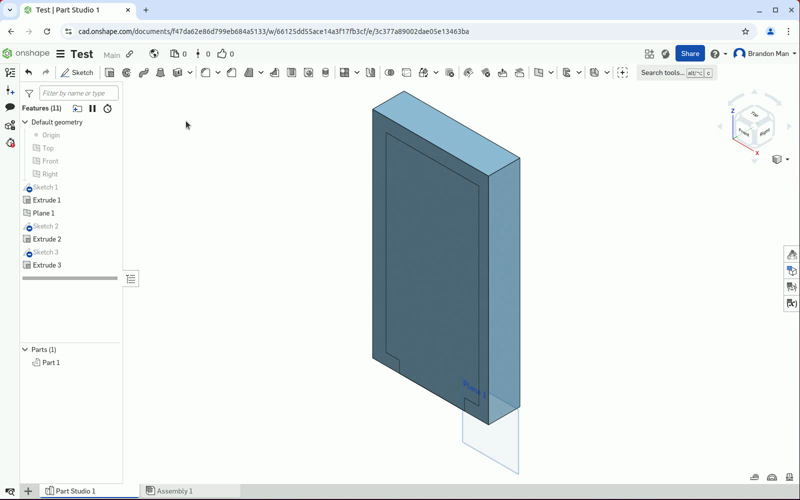
mouse_move(73, 189)
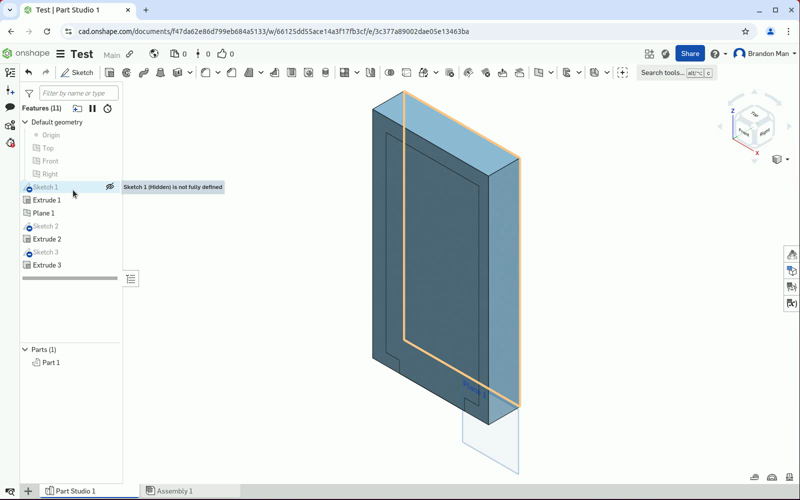
click(73, 189)